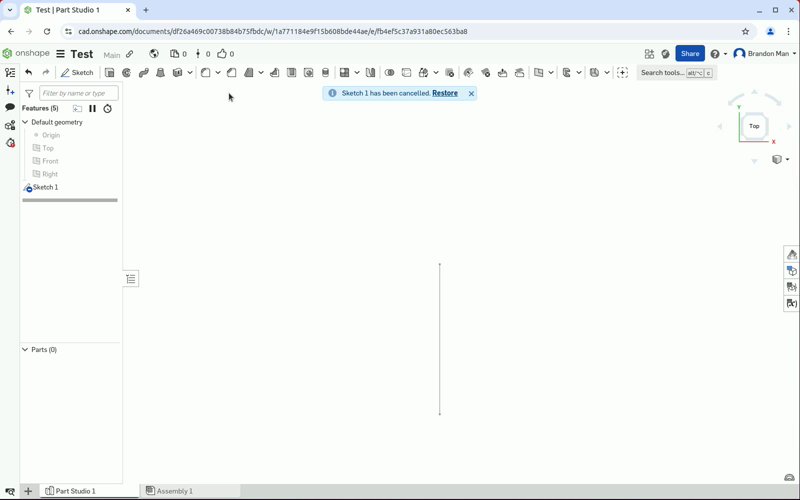
key(shift+h)
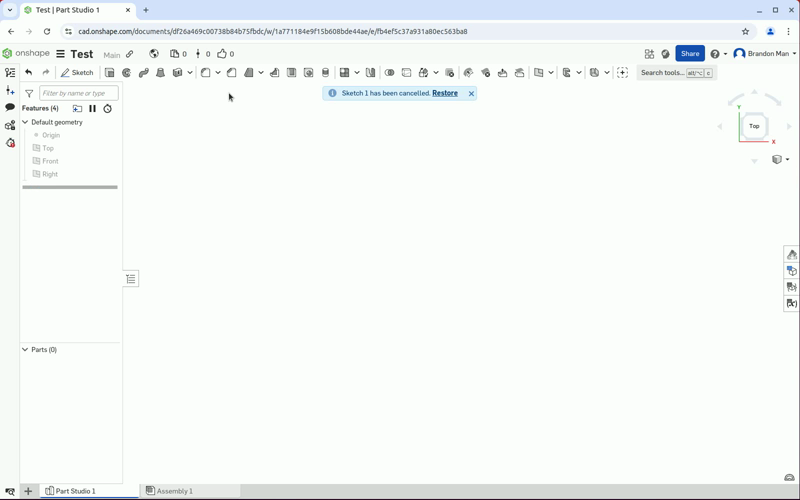
key(shift+s)
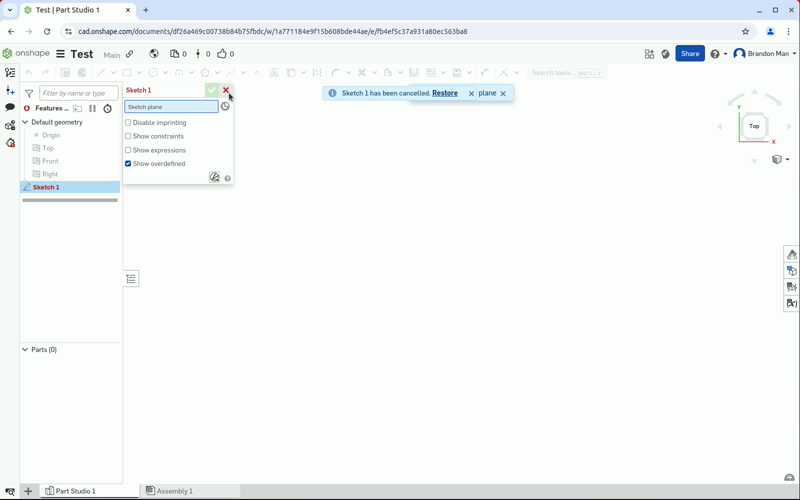
mouse_move(73, 150)
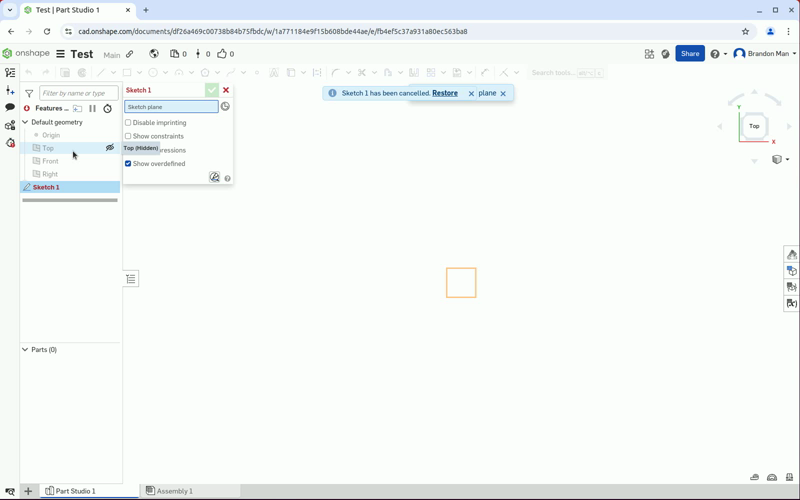
click(73, 150)
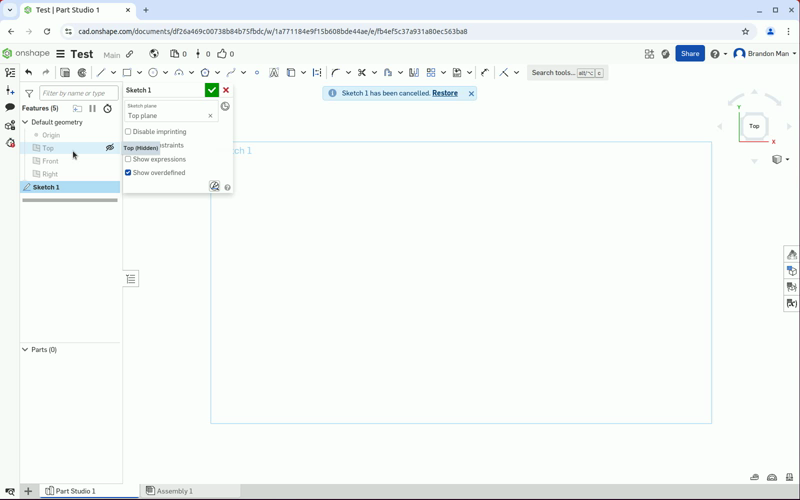
mouse_move(73, 352)
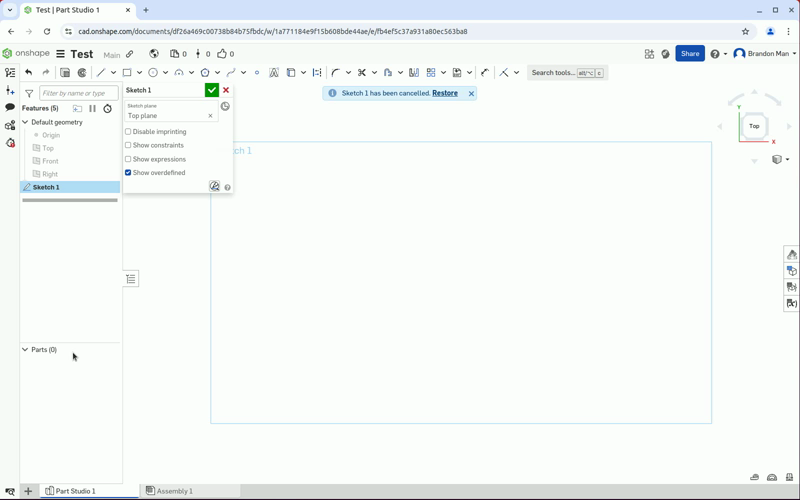
key(y)
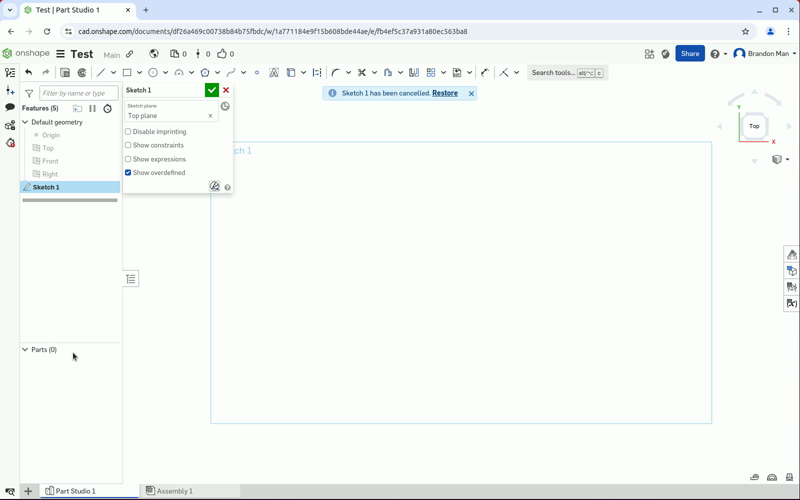
key(c)
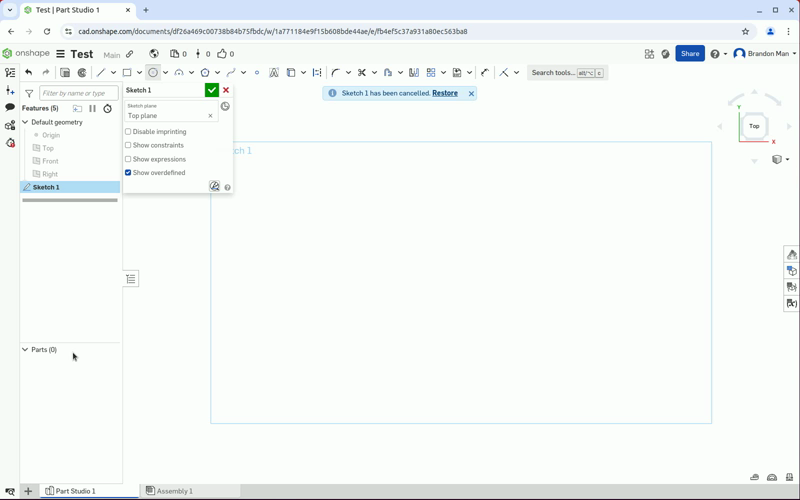
key_down(shift)
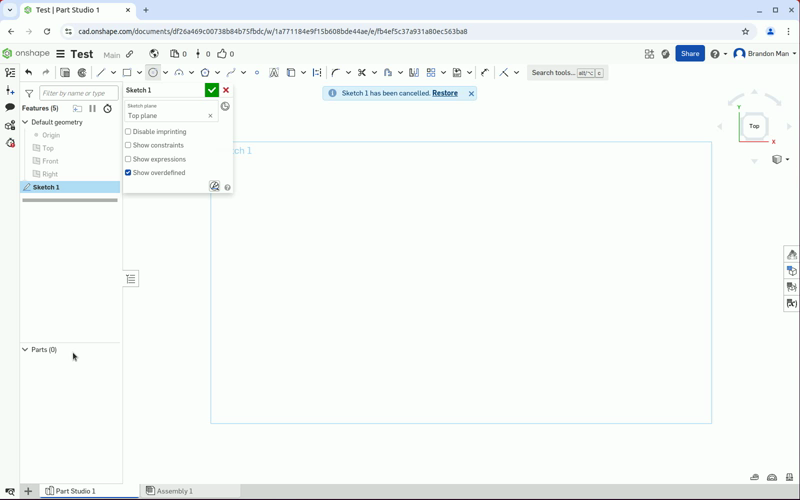
mouse_move(461, 282)
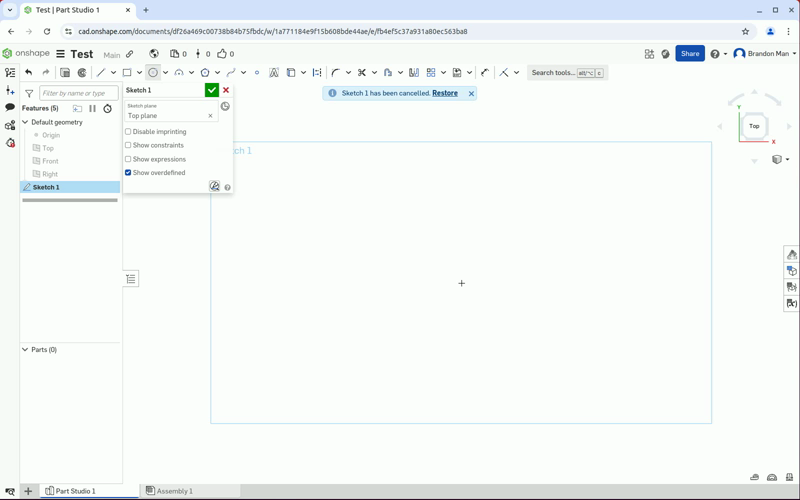
click(461, 282)
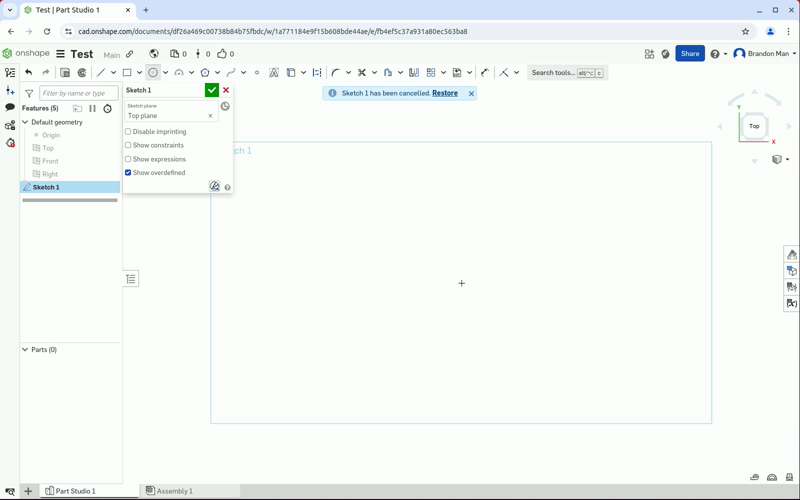
key_up(shift)
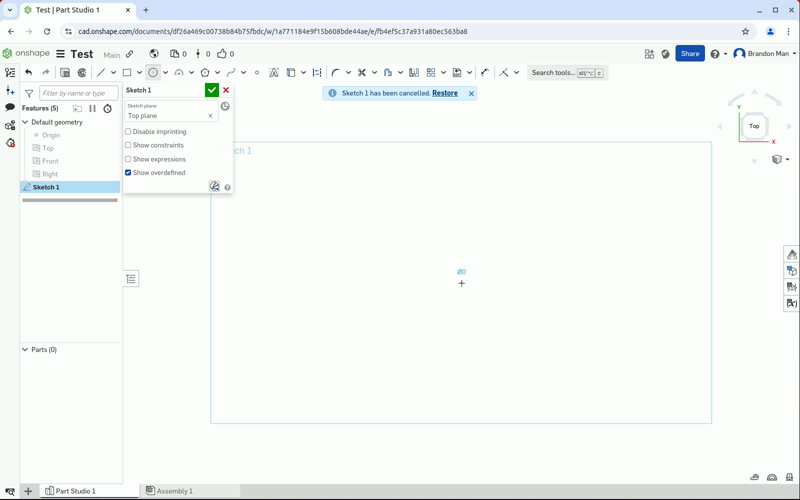
mouse_move(564, 282)
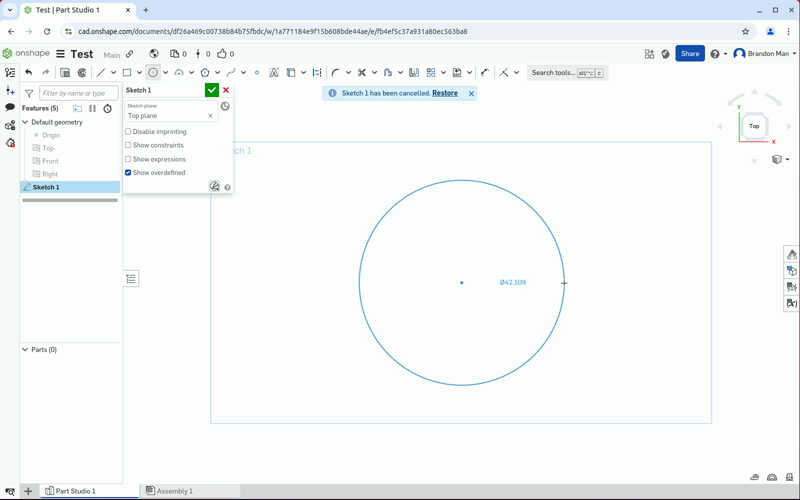
click(564, 282)
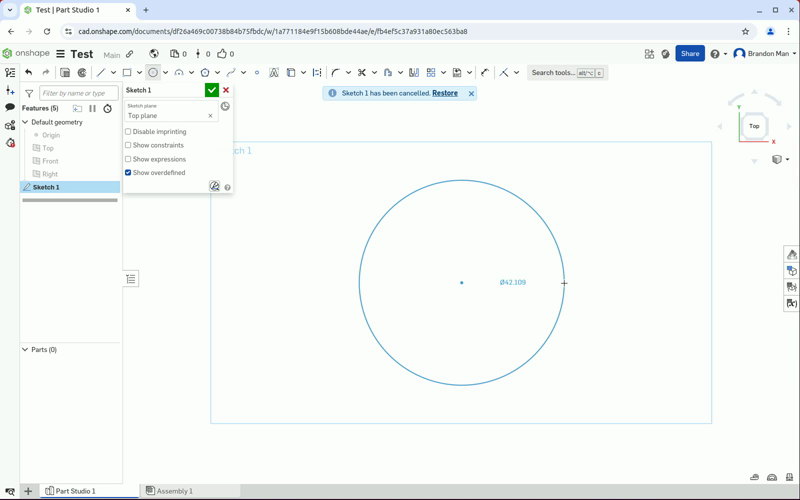
key(esc)
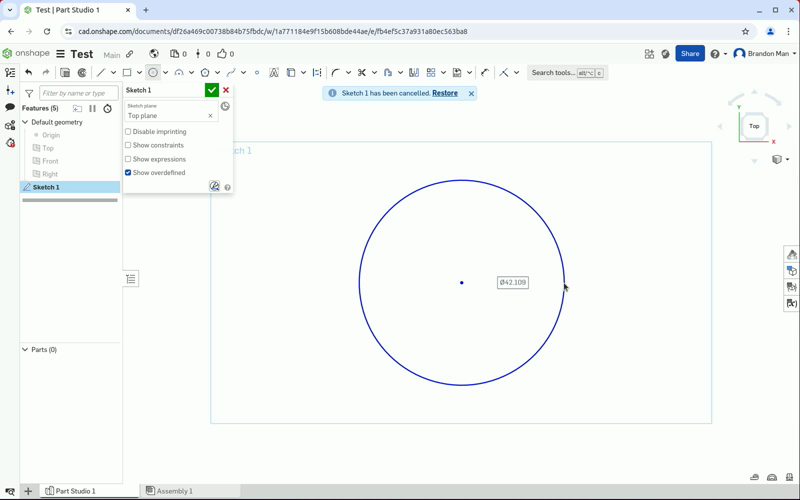
key(c)
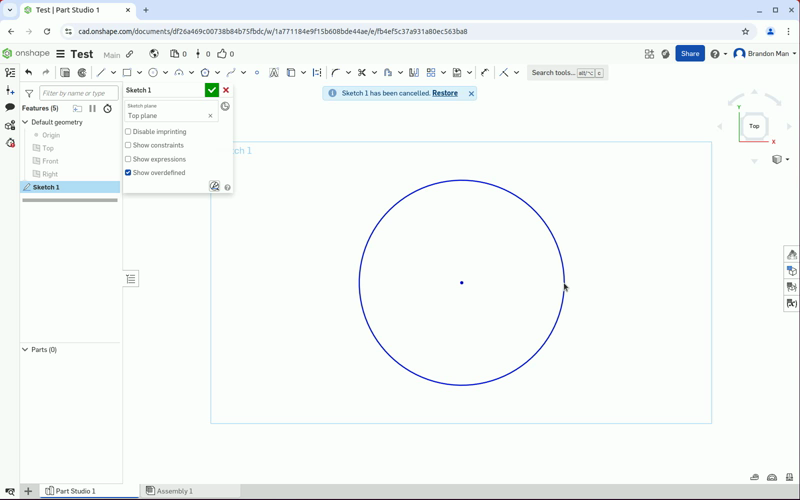
key_down(shift)
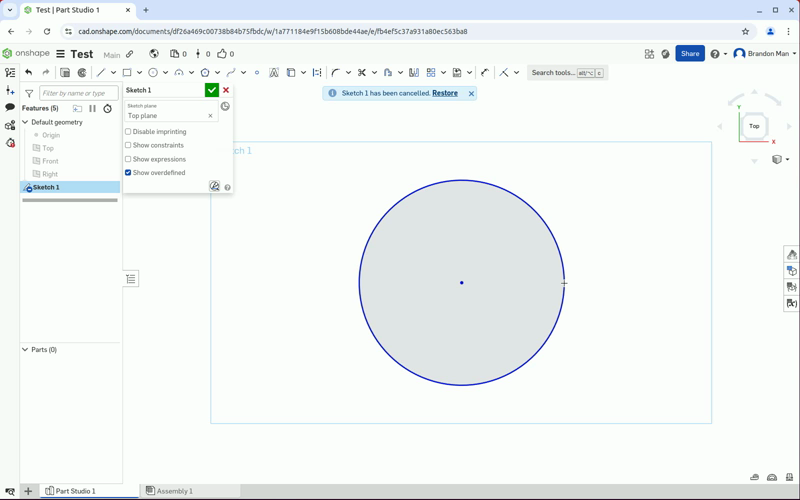
mouse_move(389, 282)
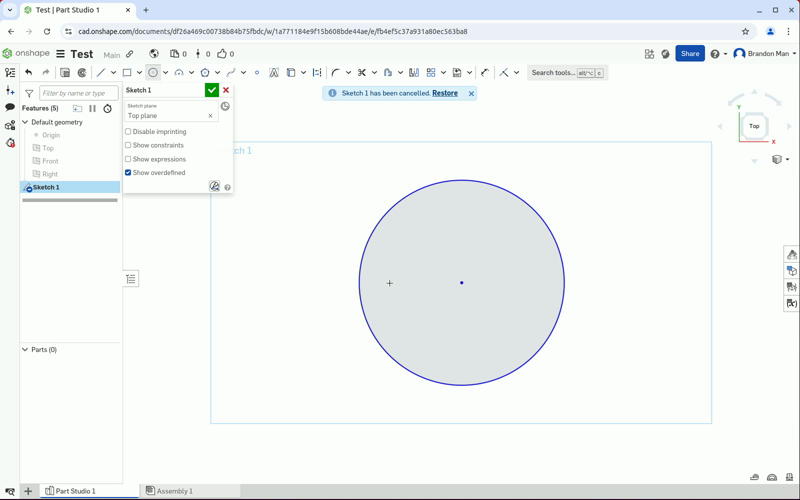
click(389, 282)
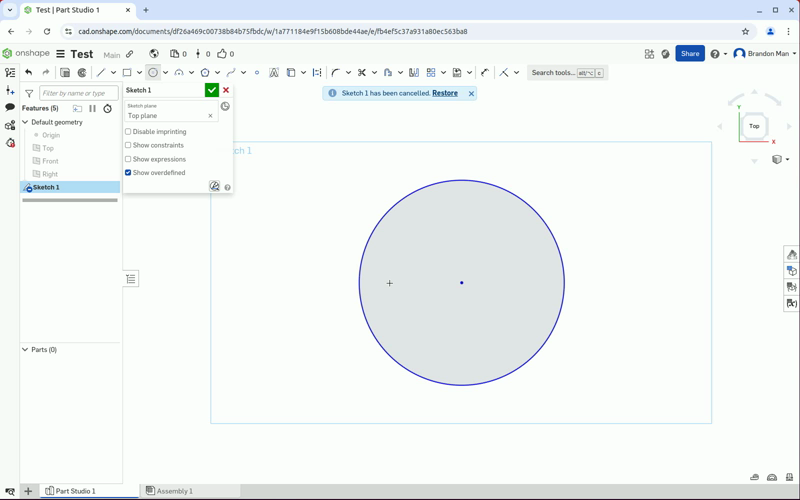
key_up(shift)
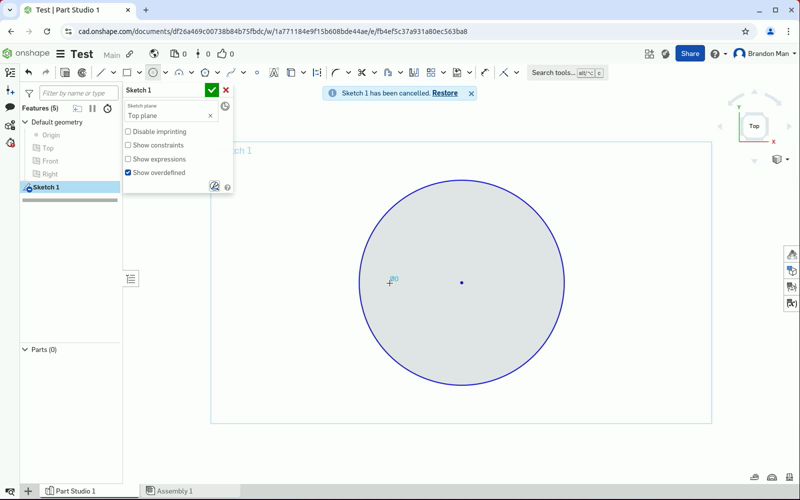
mouse_move(406, 282)
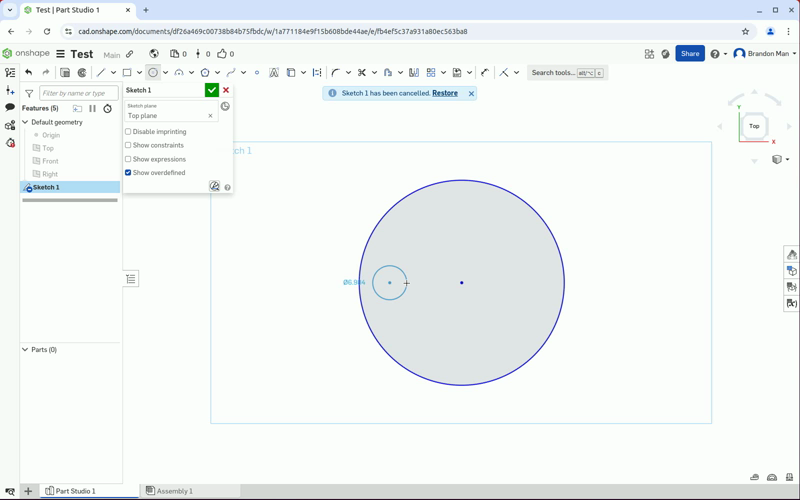
click(406, 282)
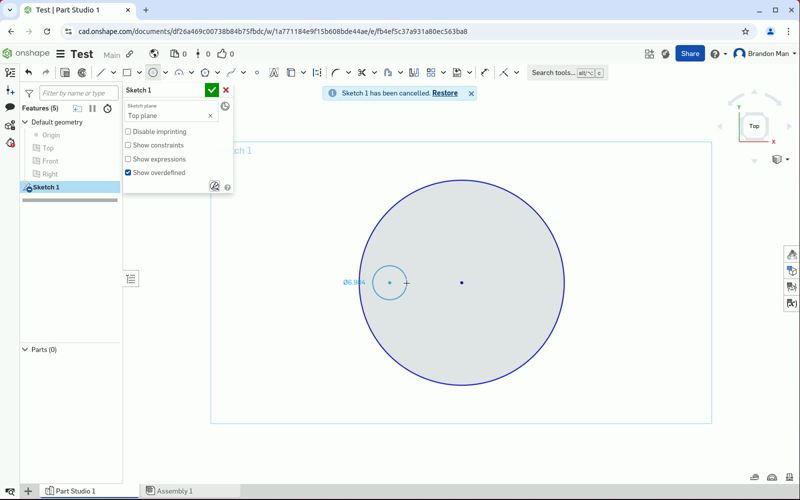
key(esc)
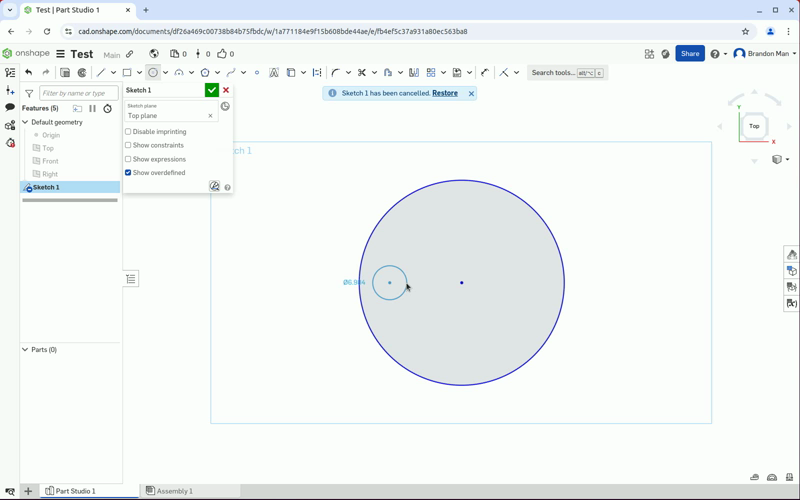
key(l)
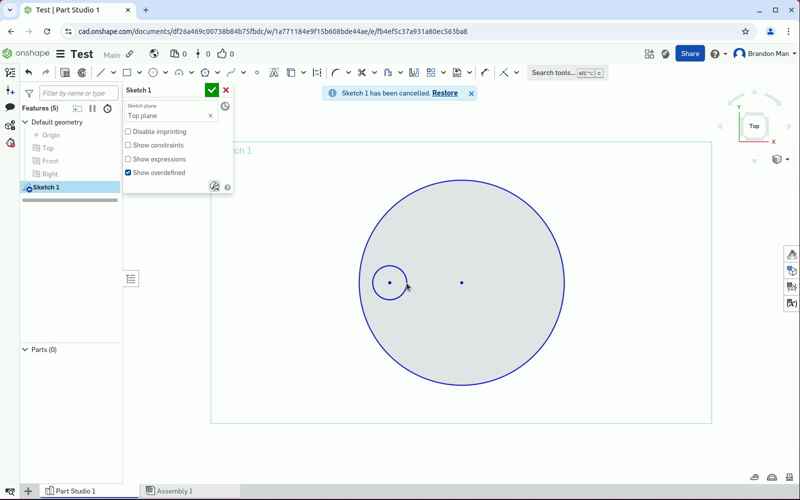
key_down(shift)
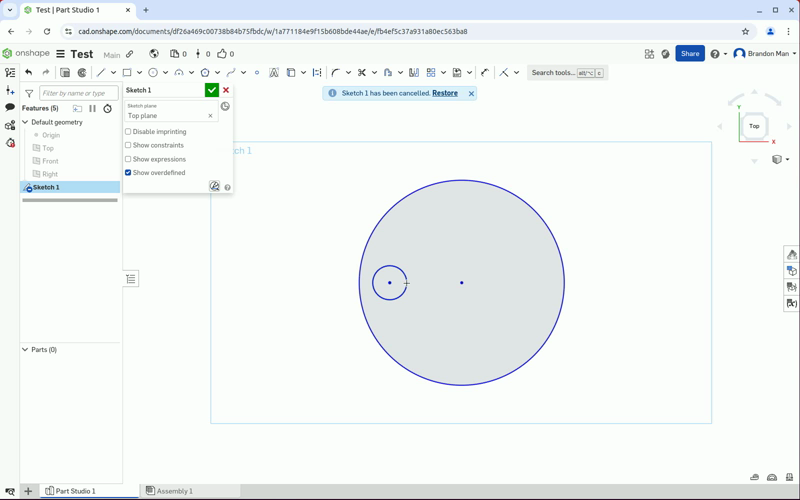
mouse_move(415, 282)
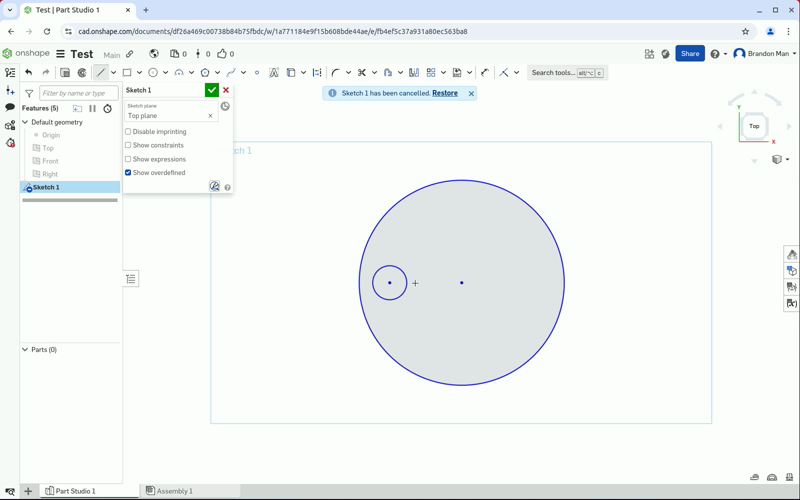
click(415, 282)
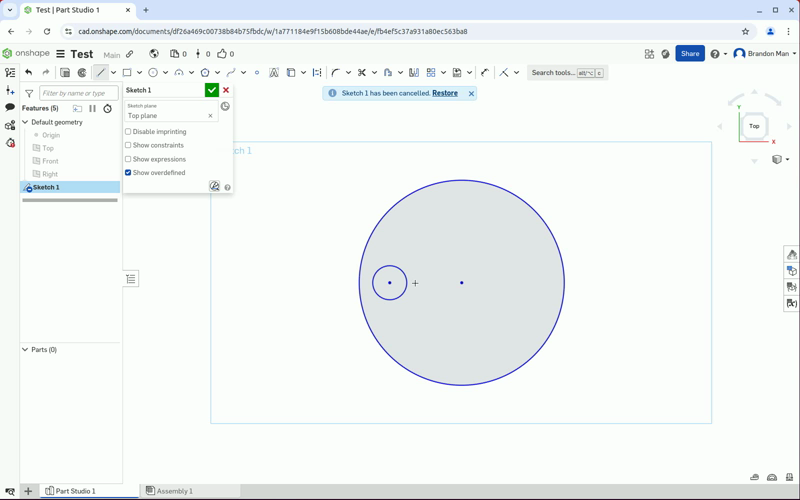
key_up(shift)
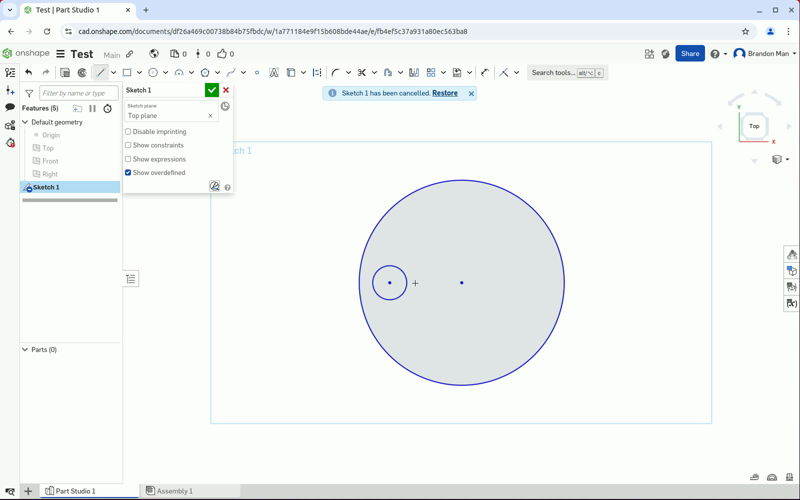
key_down(shift)
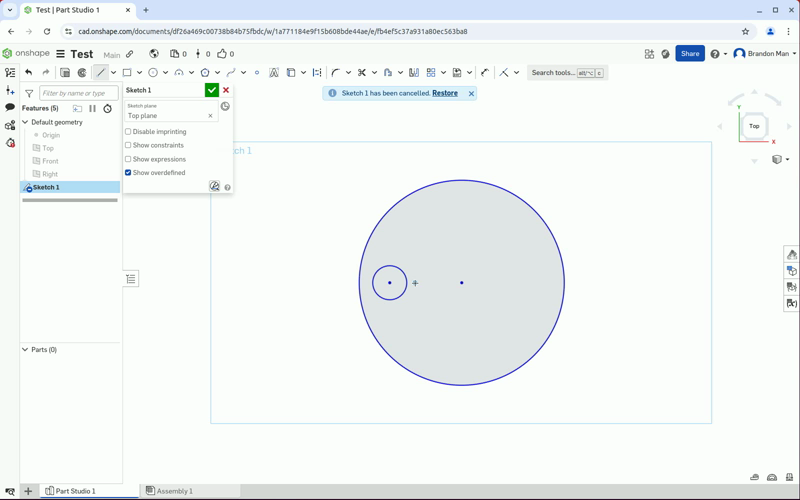
mouse_move(445, 282)
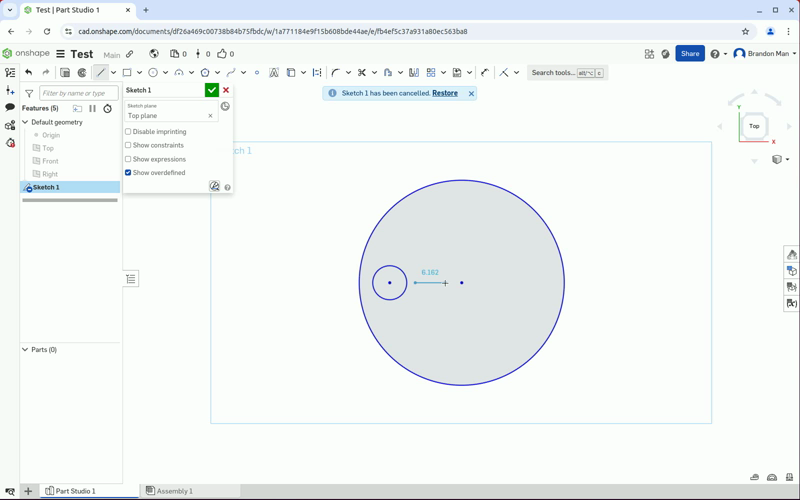
mouse_move(438, 321)
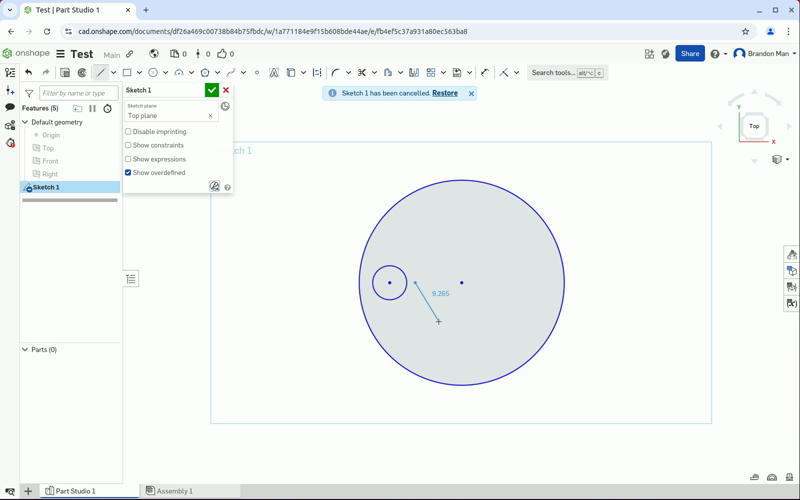
click(438, 321)
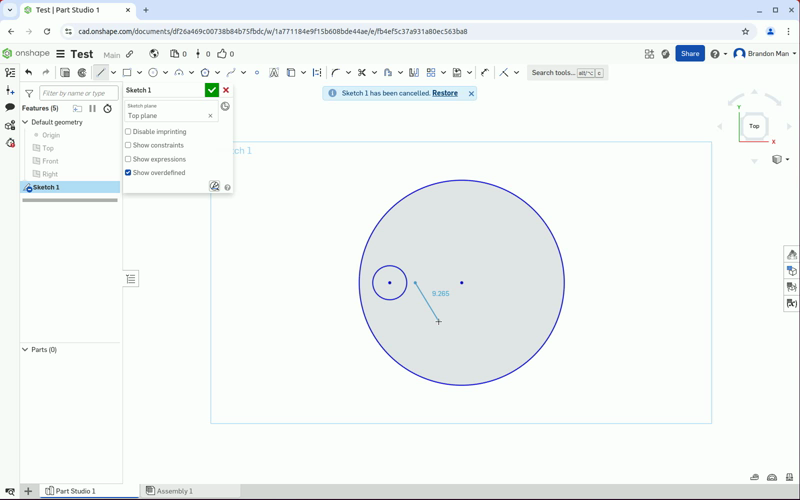
key_up(shift)
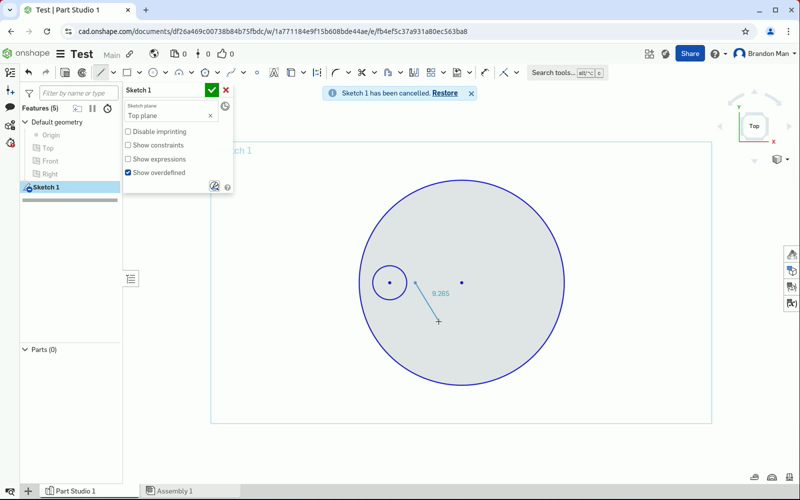
key_down(shift)
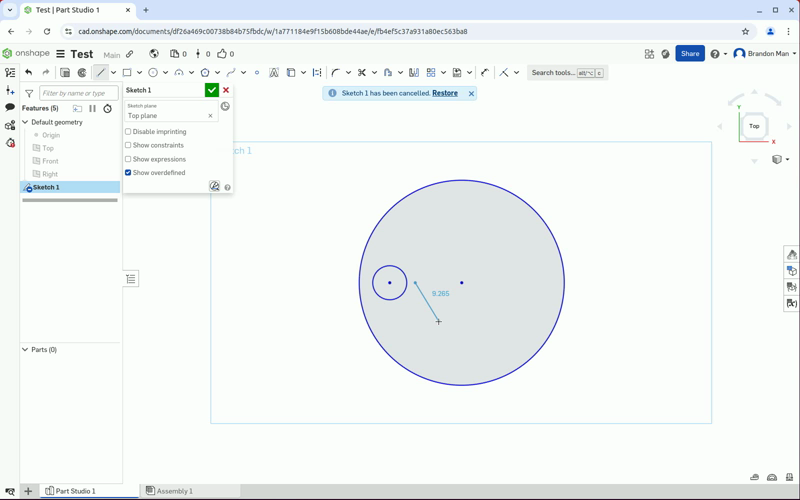
mouse_move(468, 321)
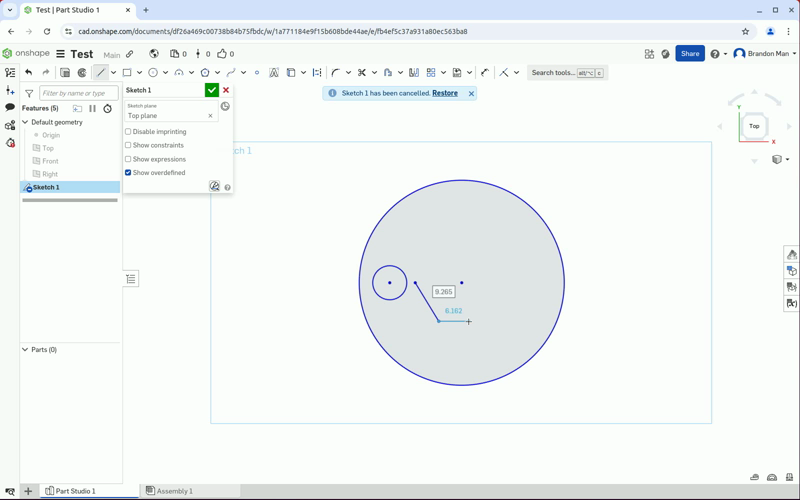
mouse_move(483, 321)
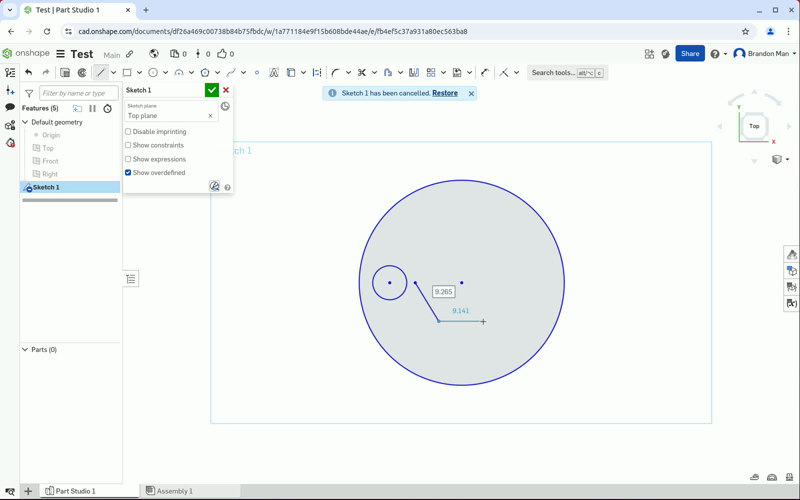
click(483, 321)
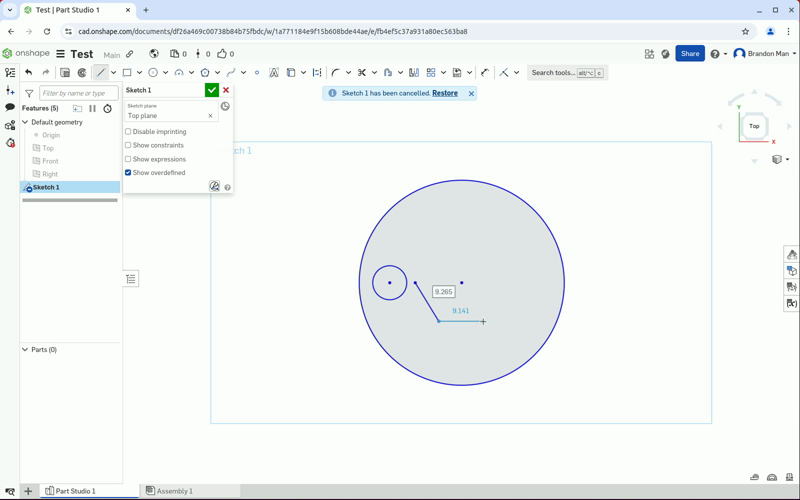
key_up(shift)
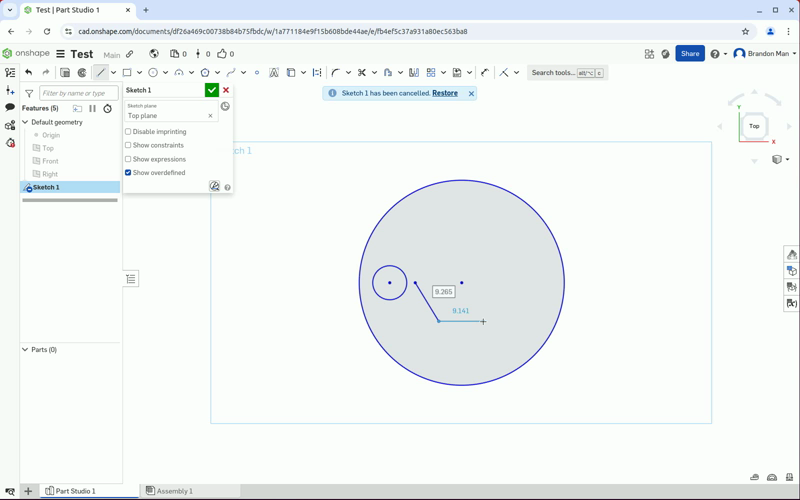
key_down(shift)
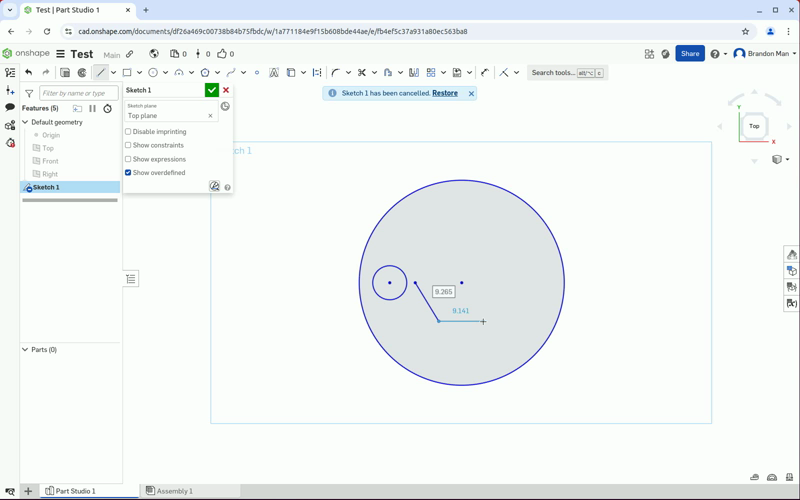
mouse_move(513, 321)
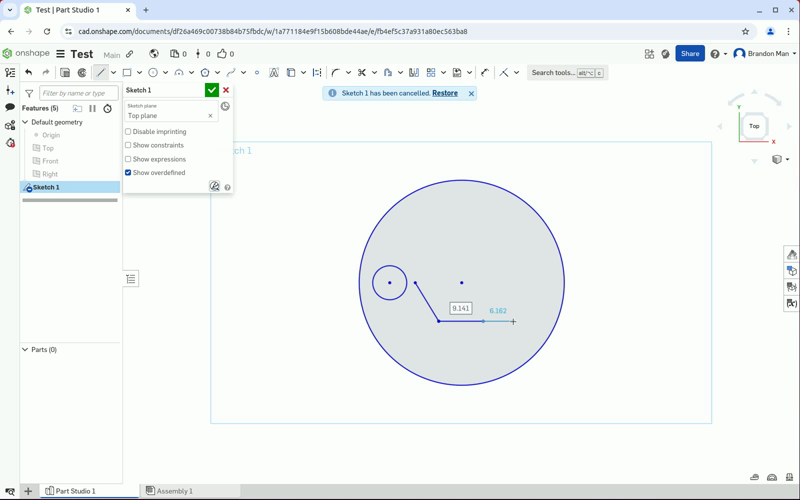
mouse_move(506, 282)
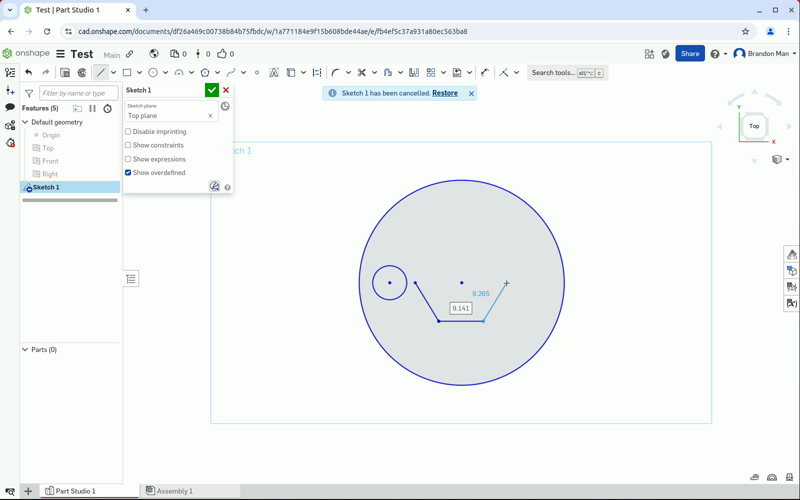
click(506, 282)
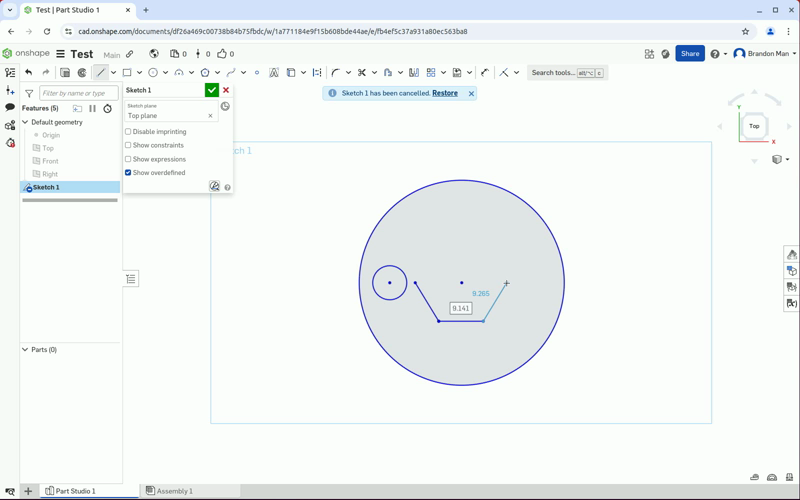
key_up(shift)
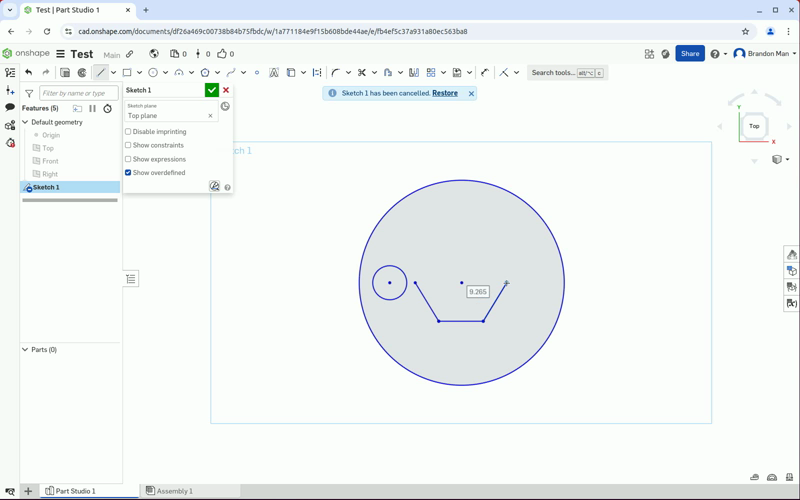
key_down(shift)
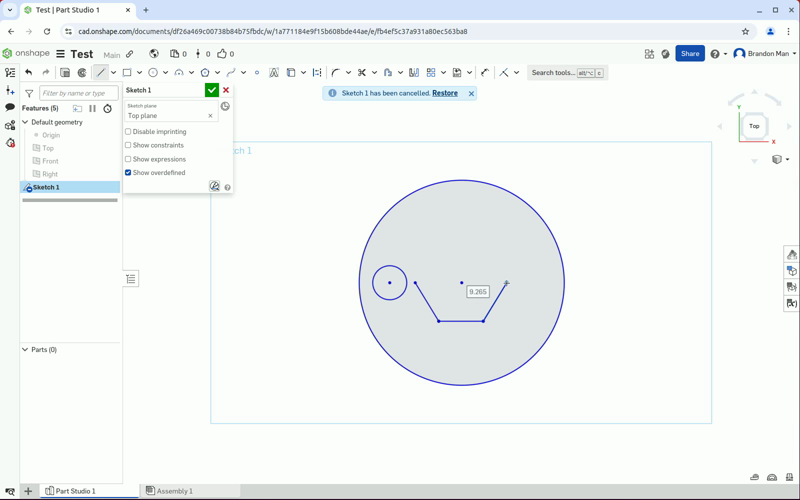
mouse_move(536, 282)
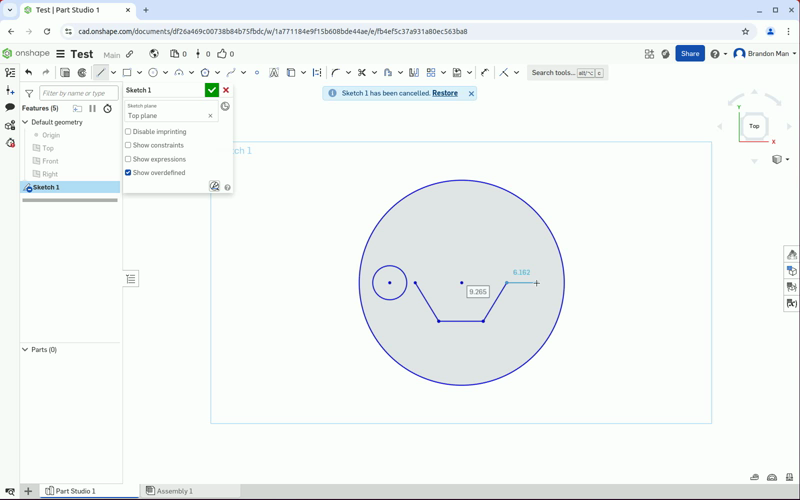
mouse_move(483, 244)
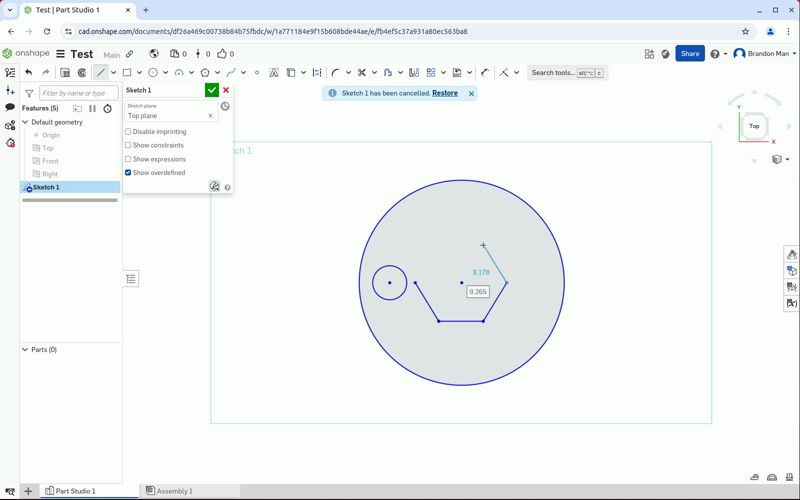
click(483, 244)
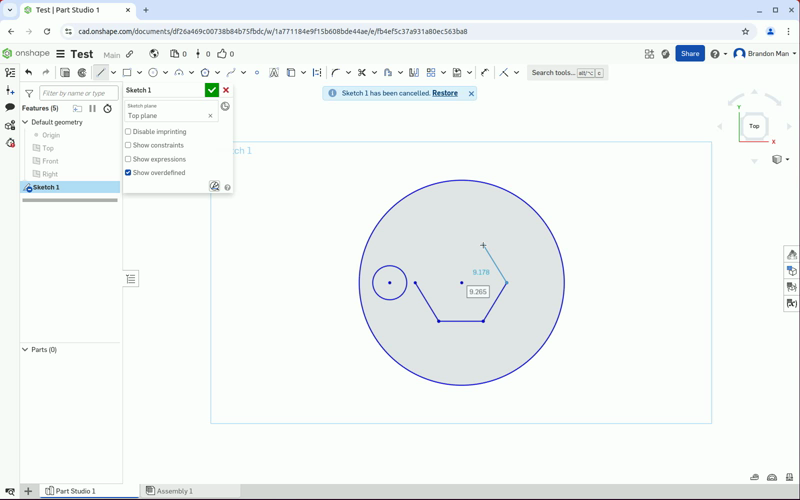
key_up(shift)
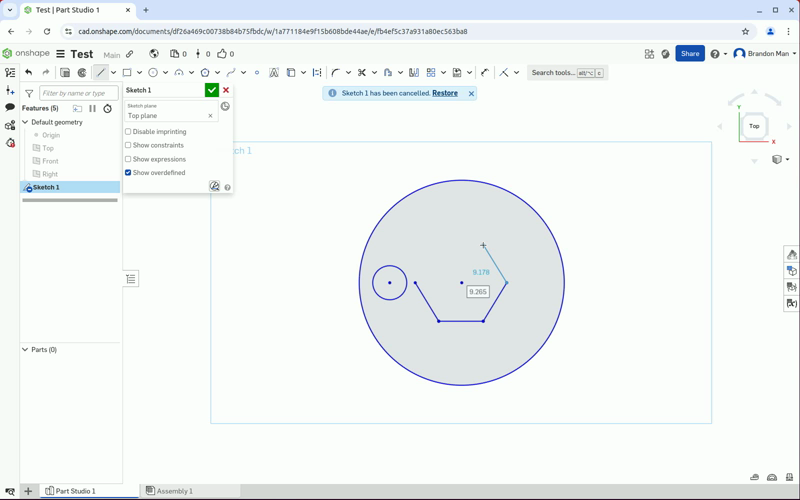
key_down(shift)
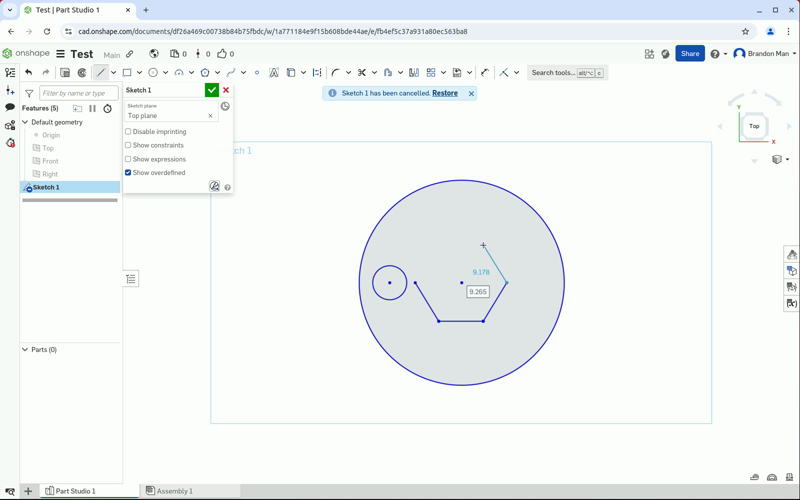
mouse_move(513, 244)
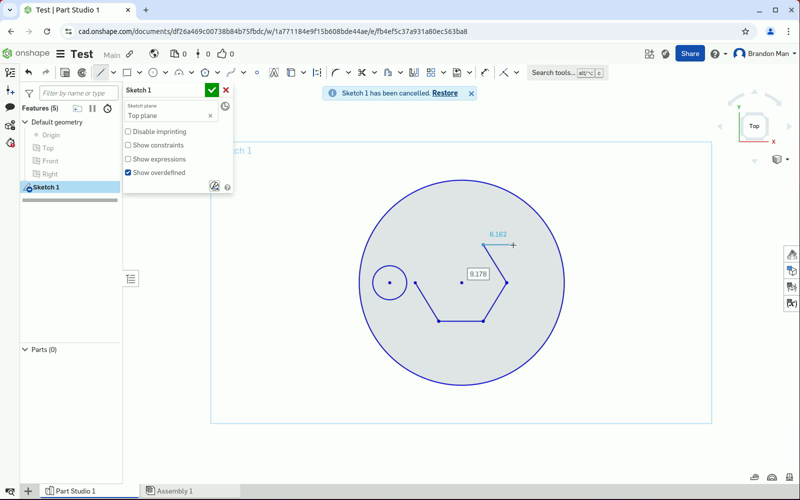
mouse_move(438, 244)
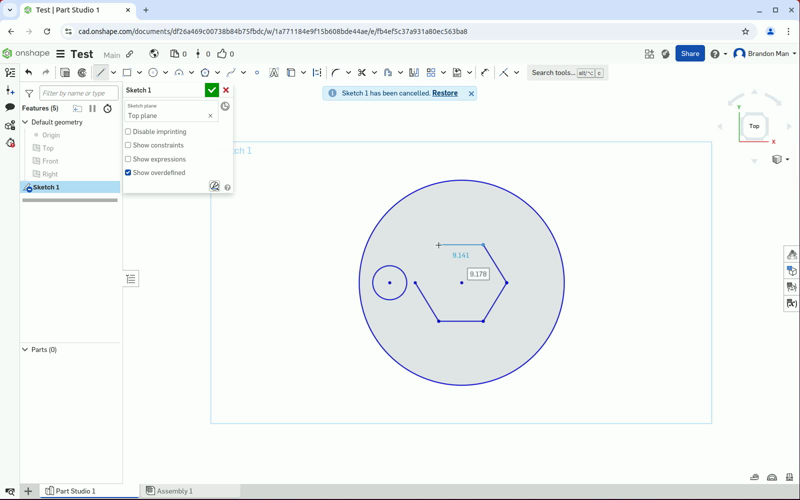
click(438, 244)
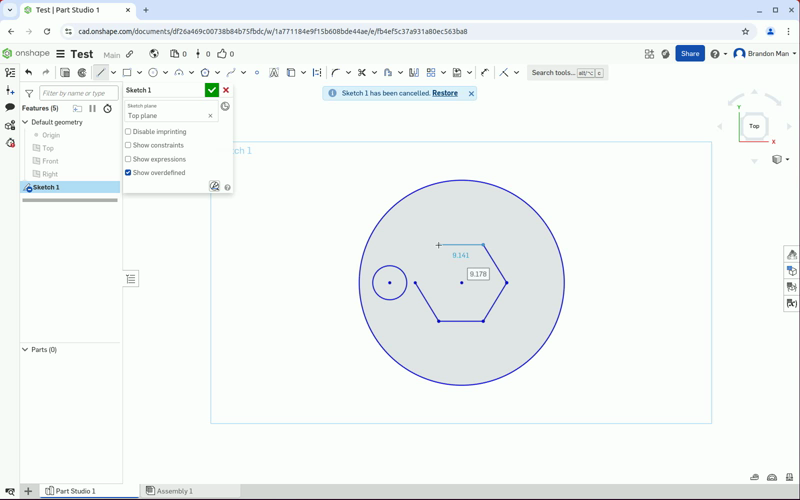
key_up(shift)
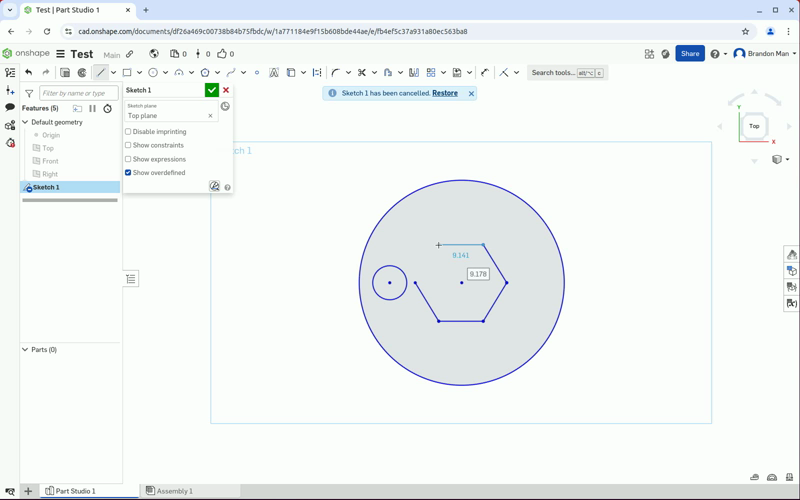
mouse_move(468, 244)
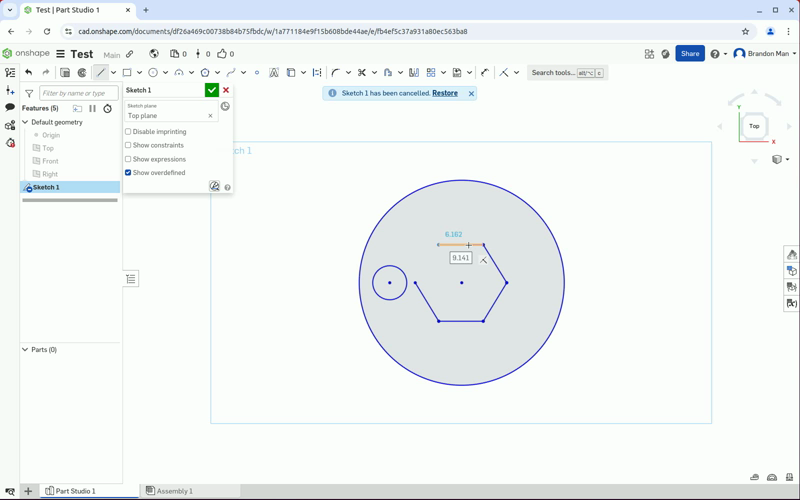
key_down(shift)
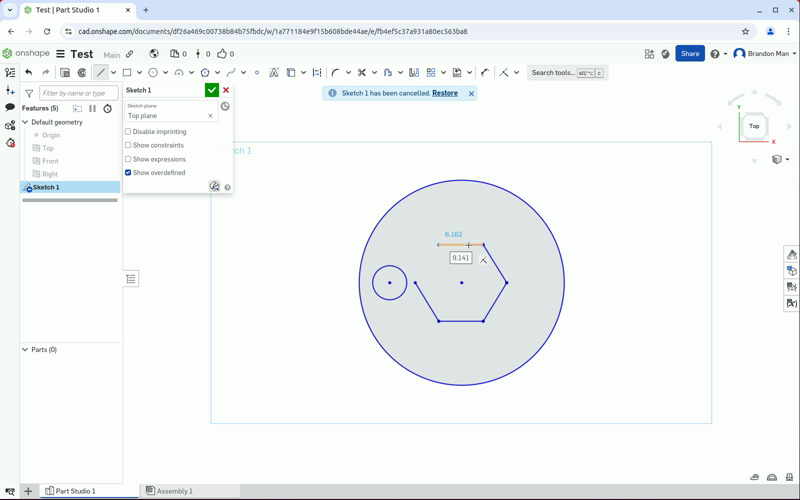
mouse_move(415, 282)
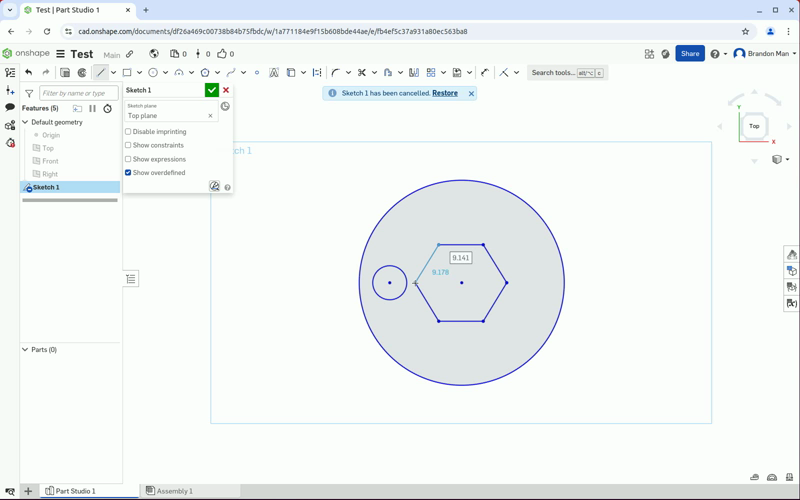
key_up(shift)
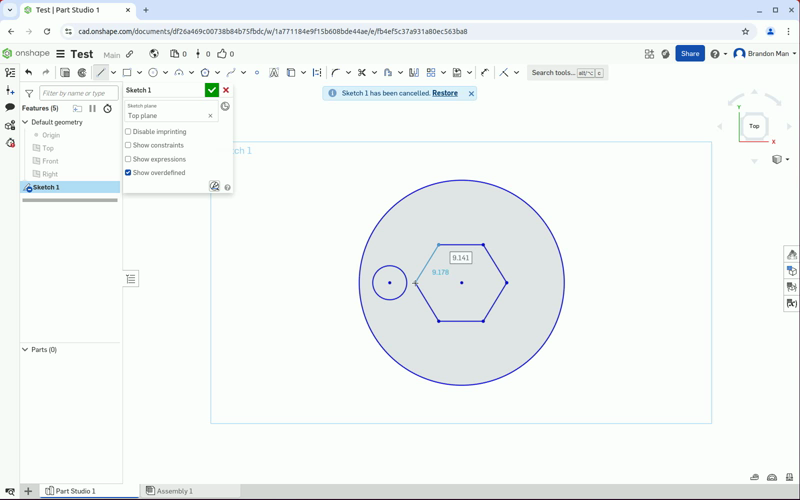
click(415, 282)
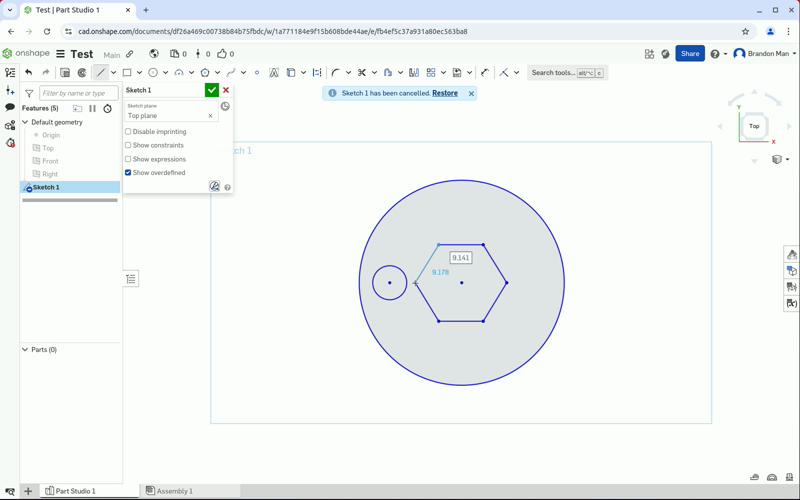
key(esc)
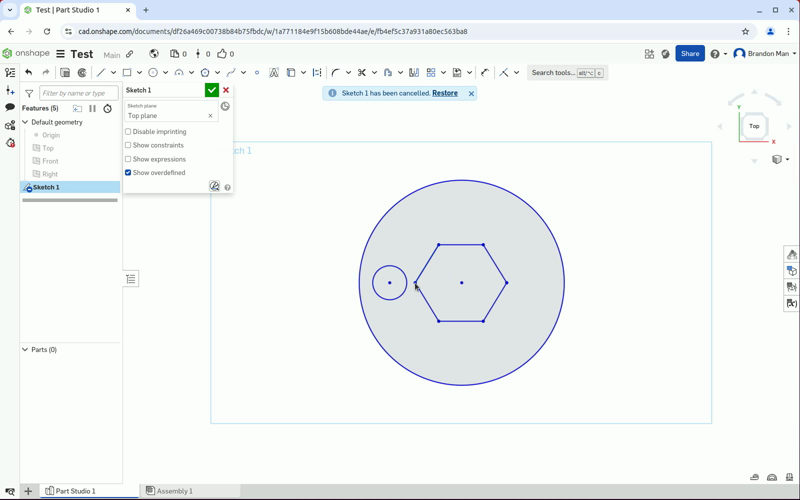
key(c)
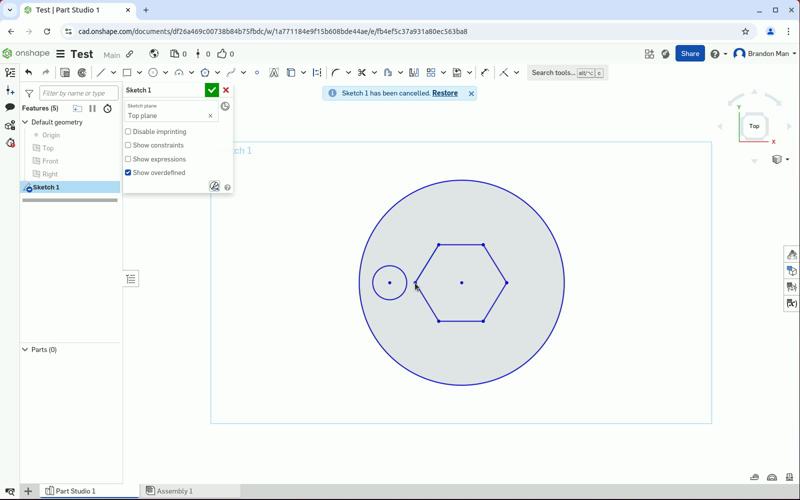
key_down(shift)
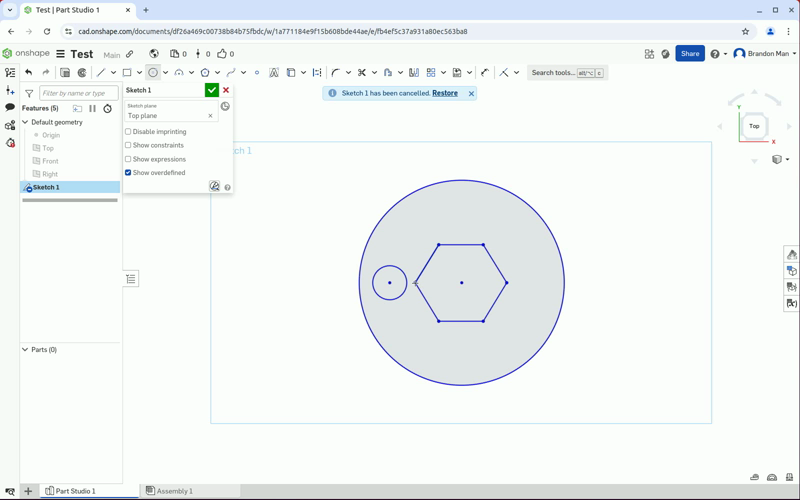
mouse_move(461, 355)
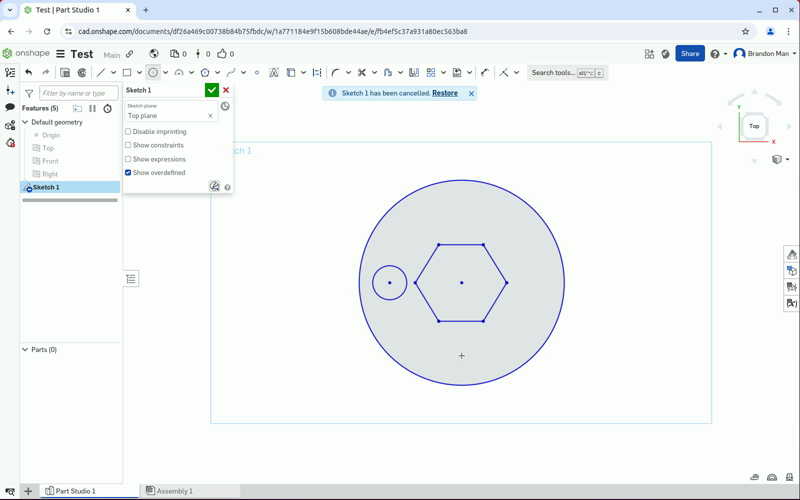
click(461, 355)
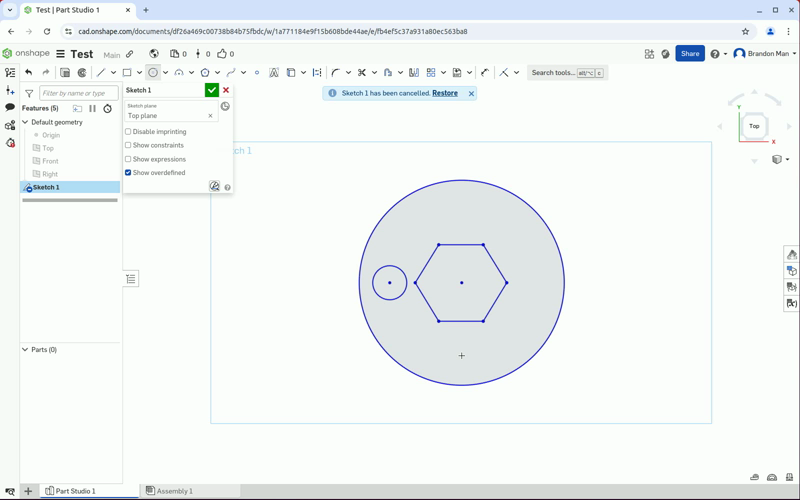
key_up(shift)
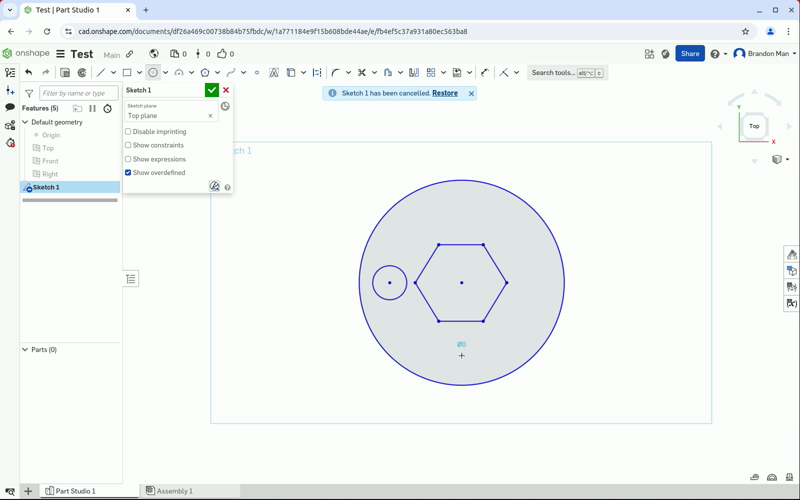
mouse_move(479, 355)
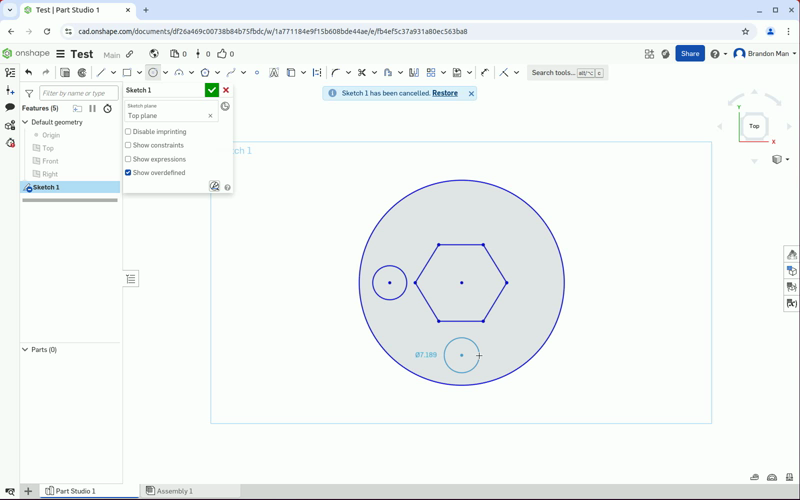
click(479, 355)
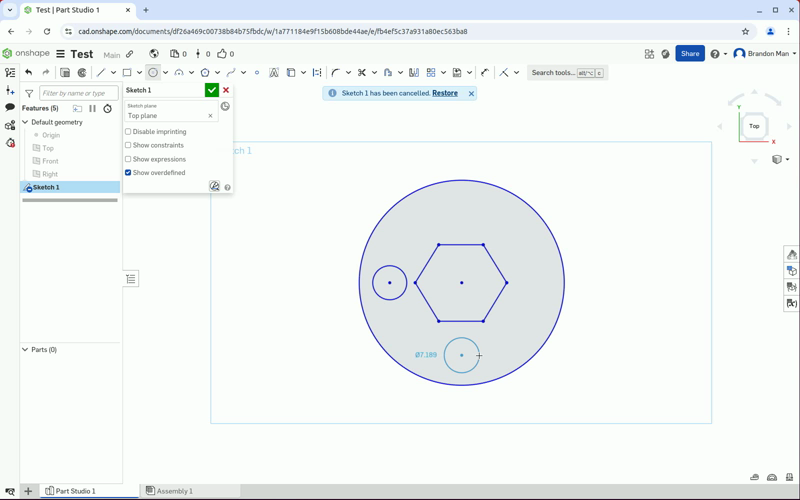
key(esc)
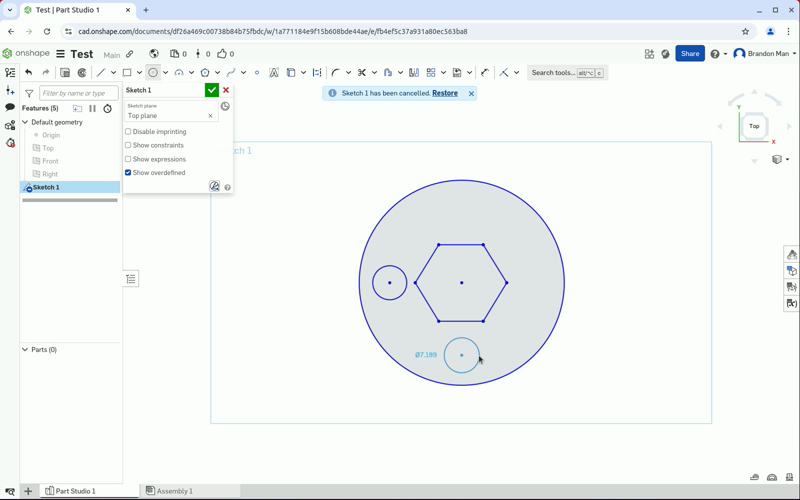
key(c)
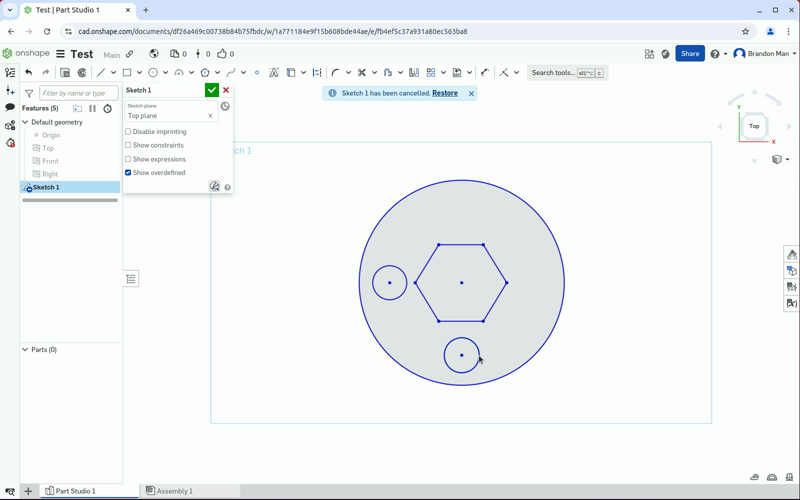
key_down(shift)
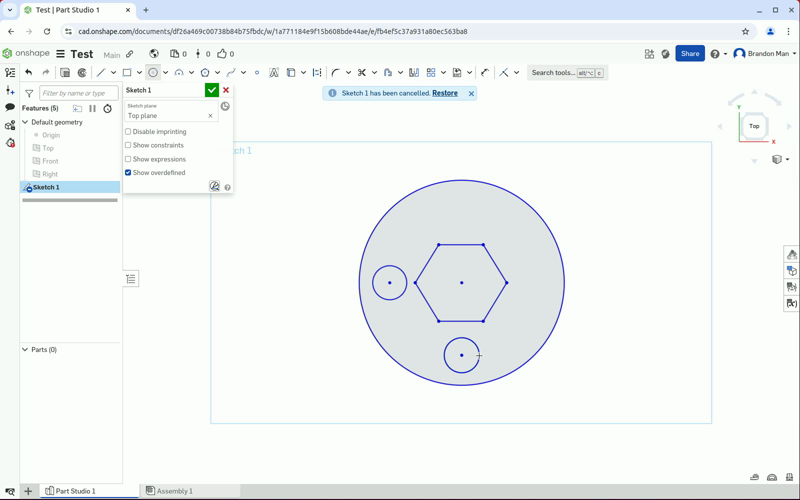
mouse_move(461, 210)
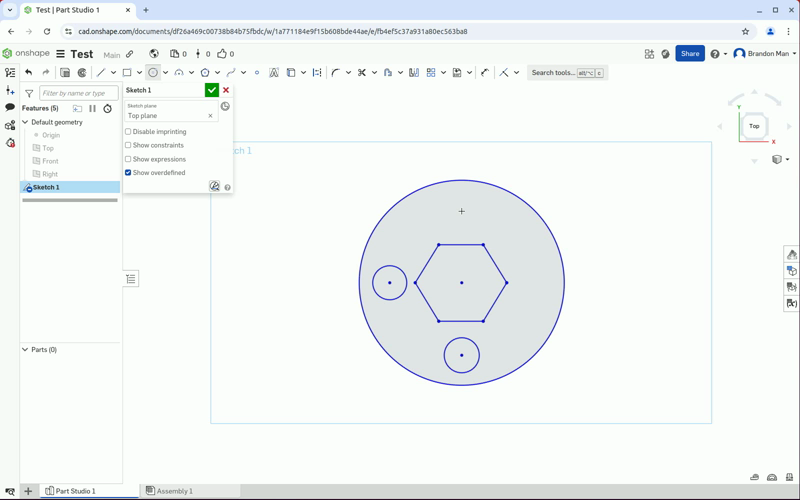
click(461, 210)
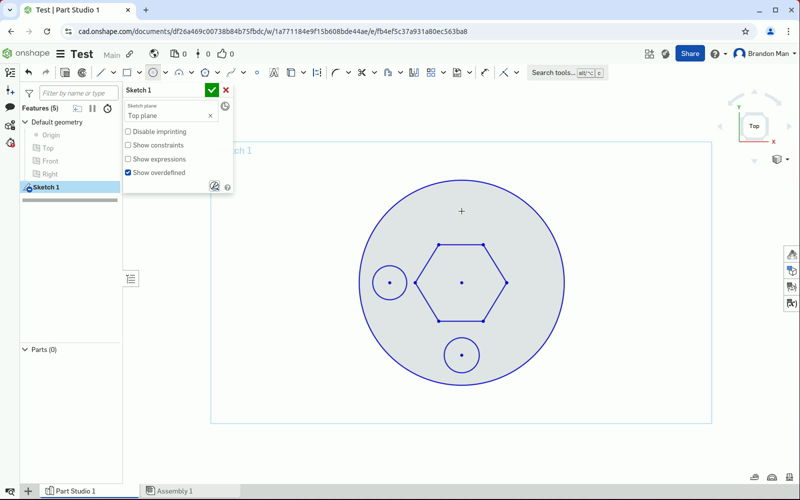
key_up(shift)
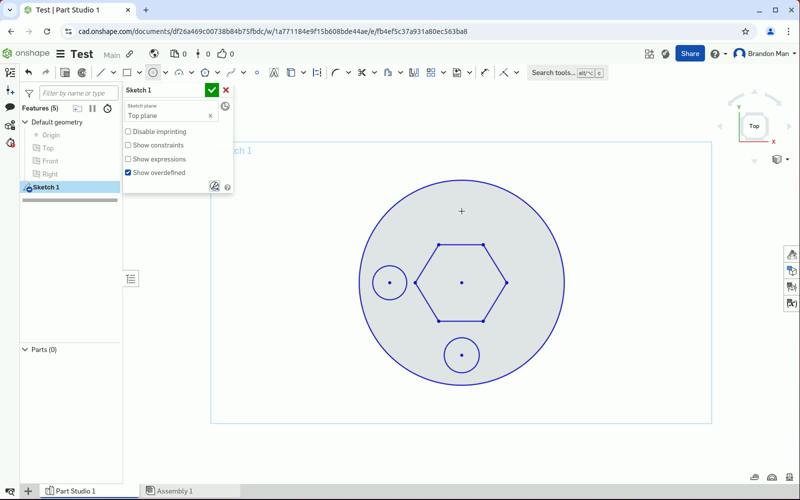
mouse_move(479, 210)
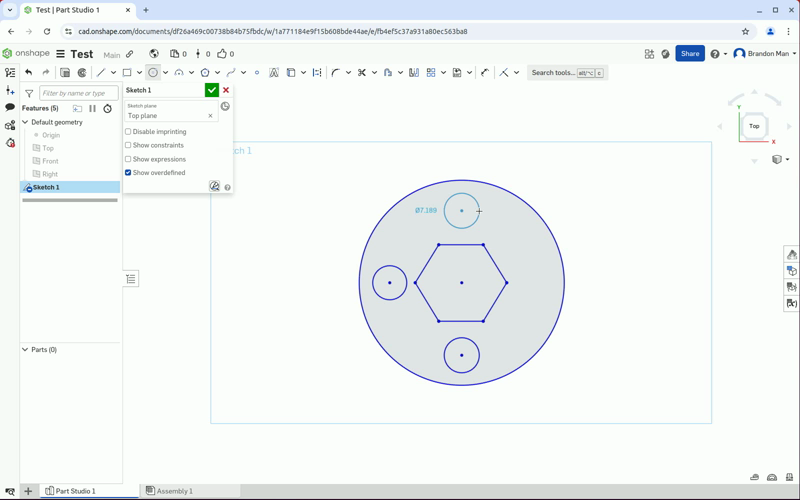
click(479, 210)
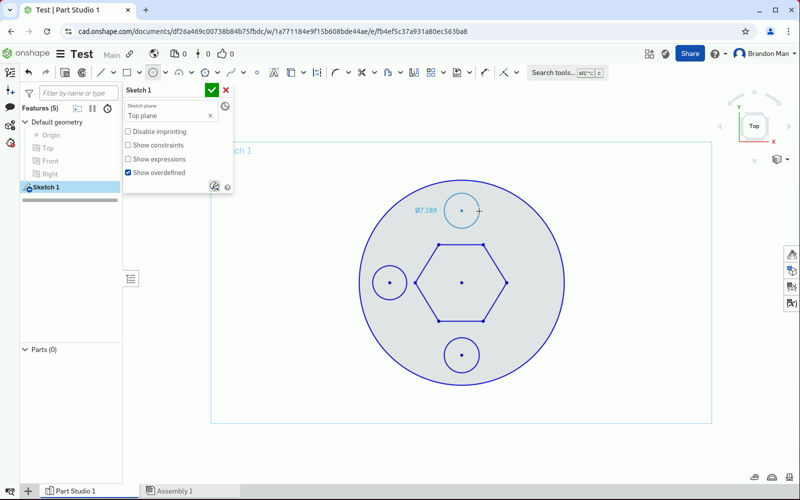
key(esc)
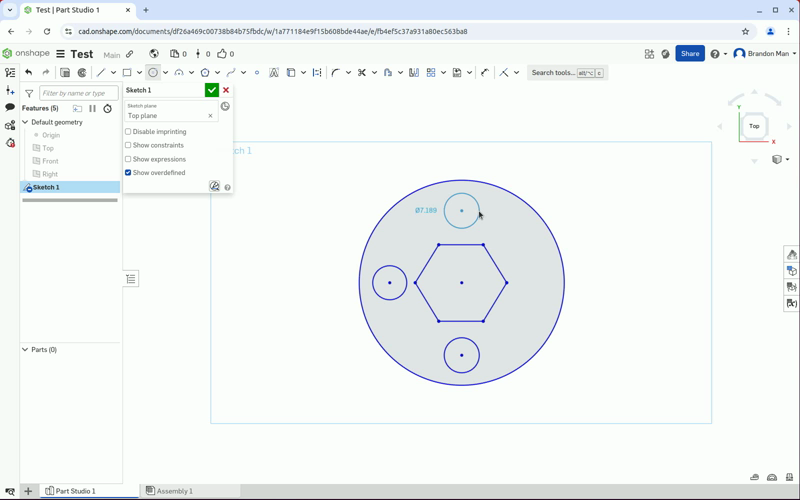
key(c)
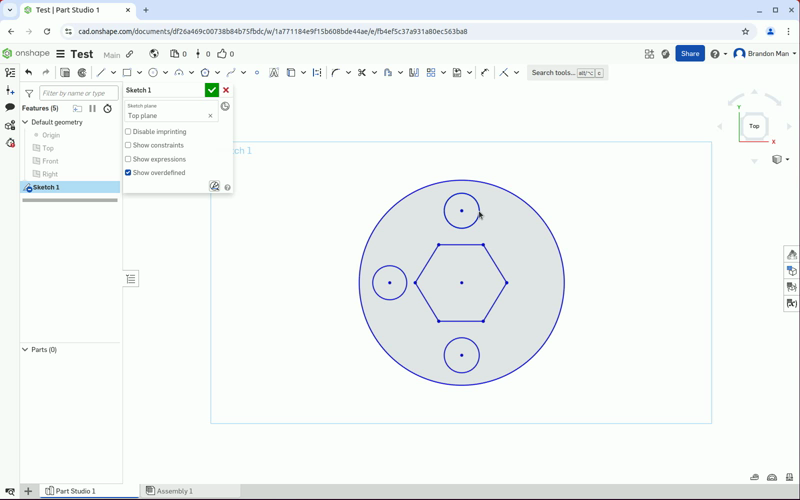
key_down(shift)
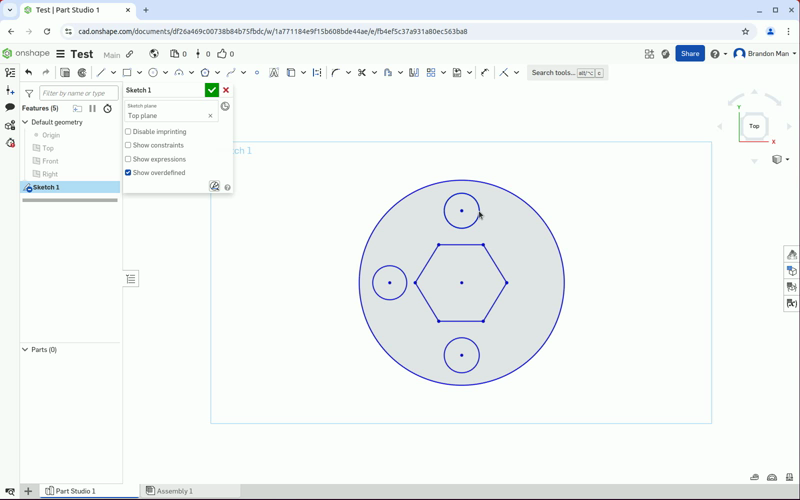
mouse_move(531, 282)
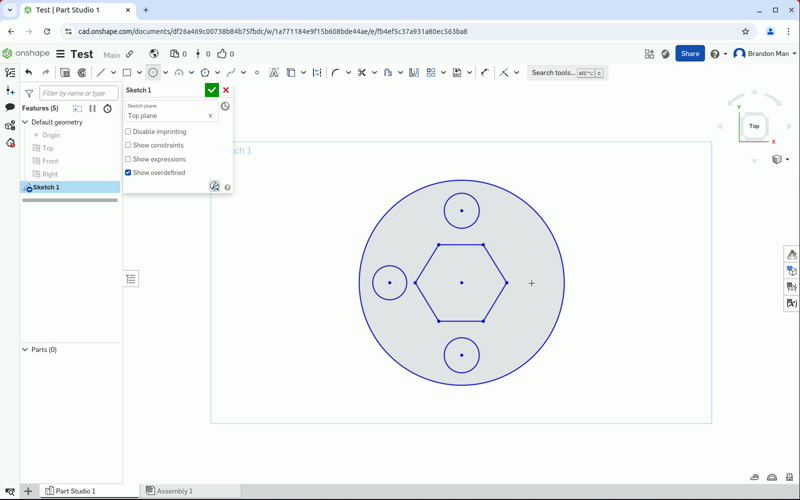
click(531, 282)
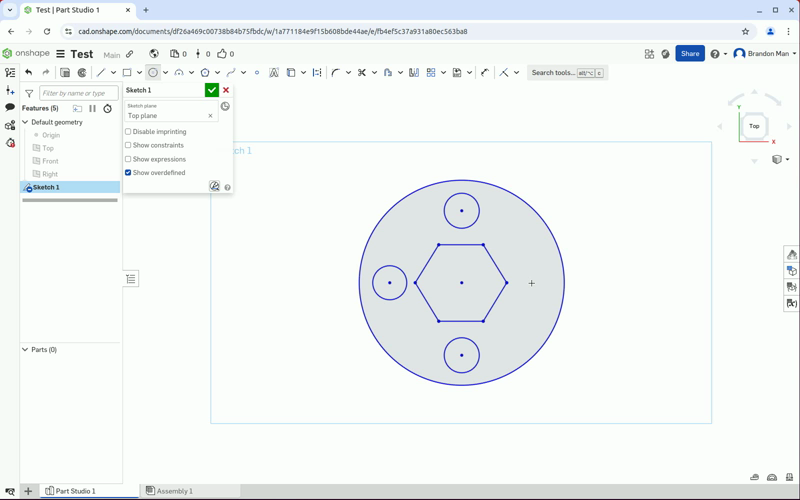
key_up(shift)
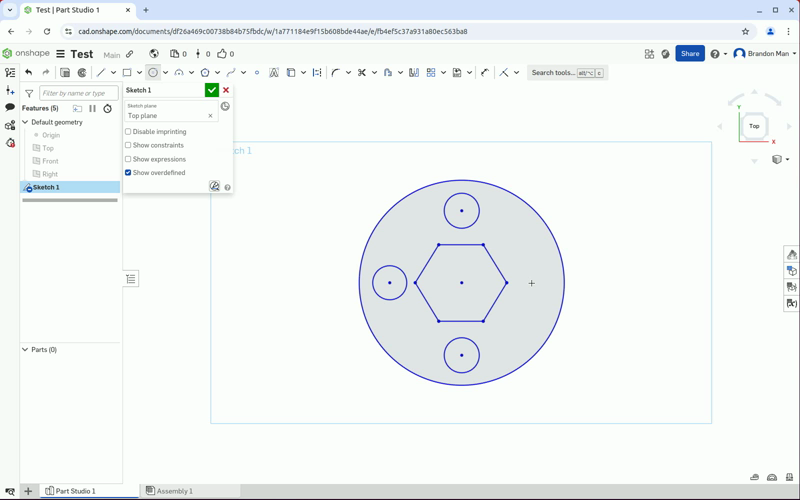
mouse_move(549, 282)
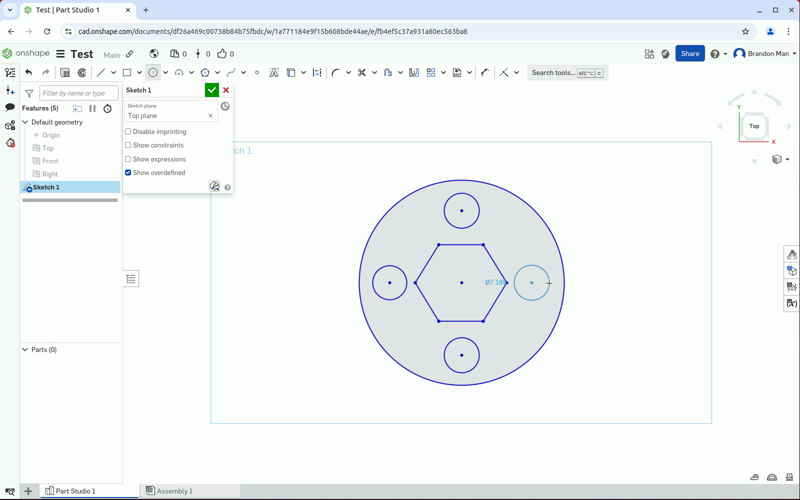
click(549, 282)
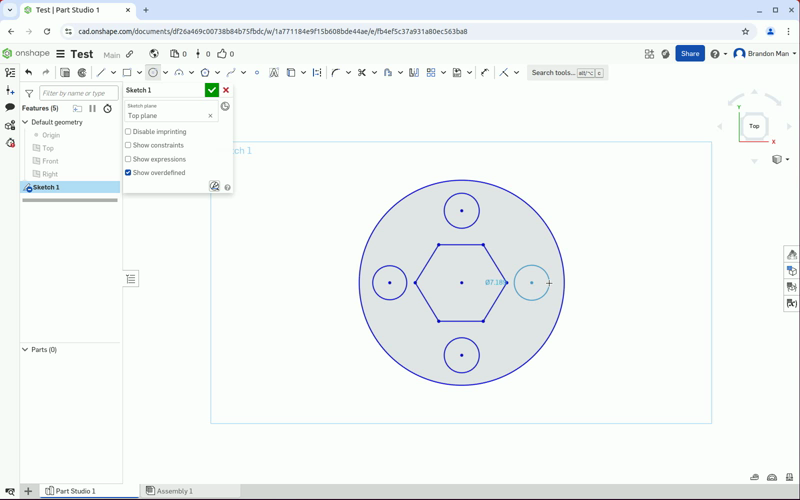
key(esc)
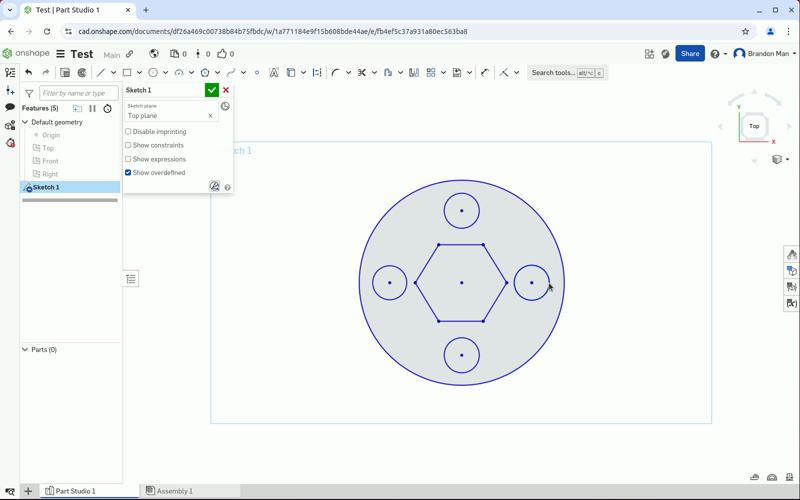
mouse_move(498, 233)
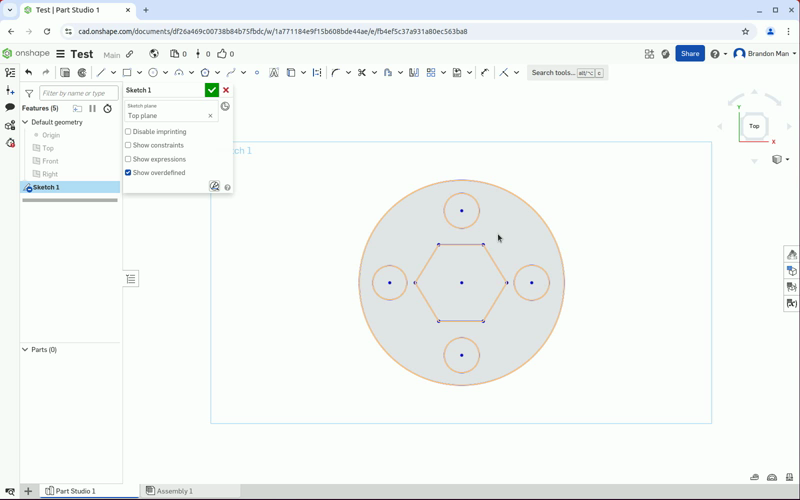
click(498, 233)
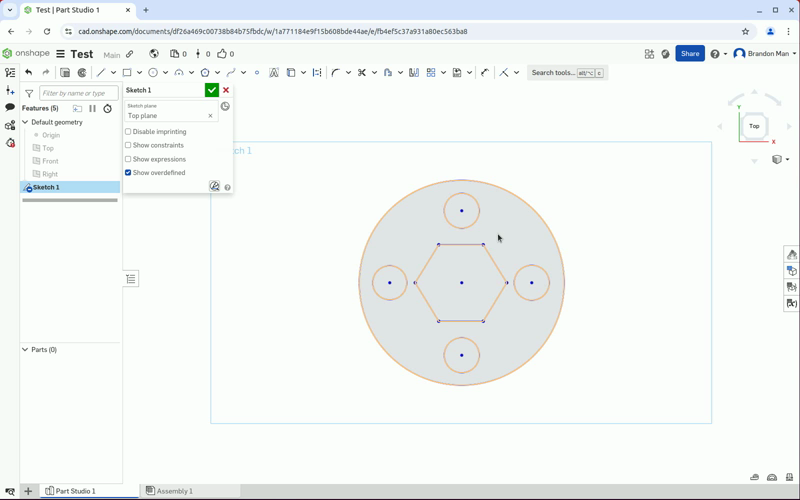
mouse_move(73, 352)
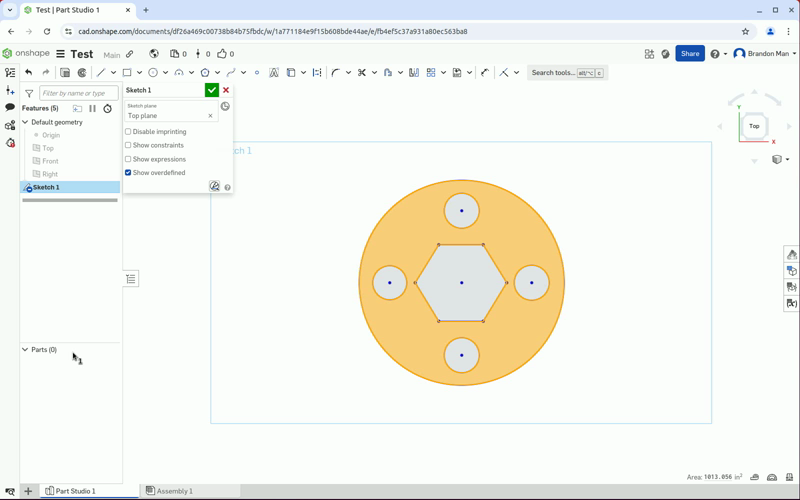
key(shift+y)
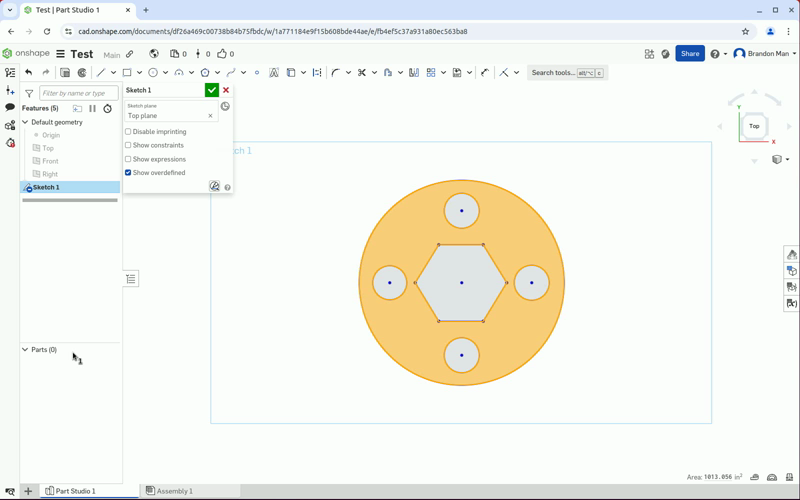
key(shift+e)
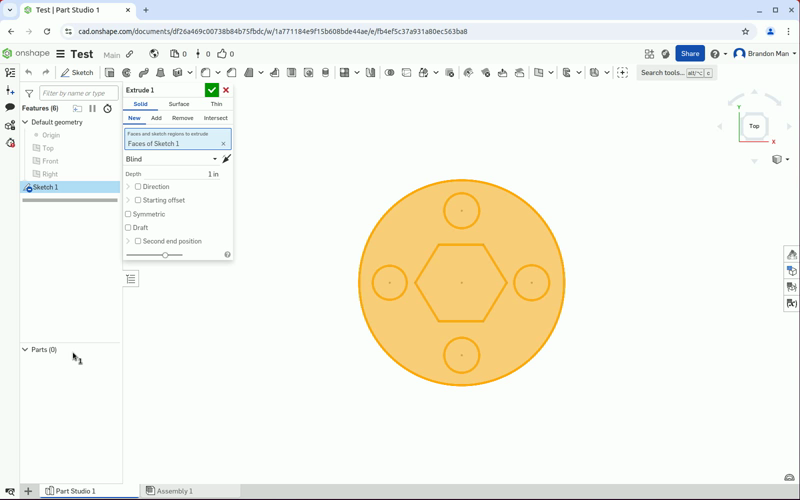
mouse_move(143, 106)
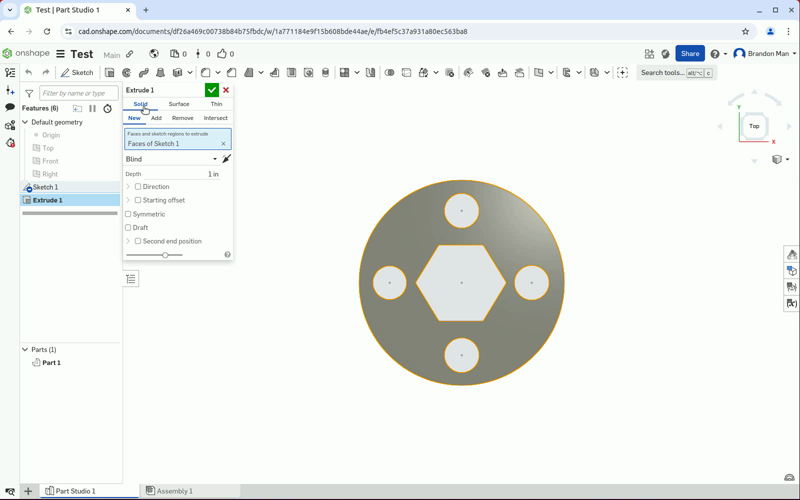
click(143, 106)
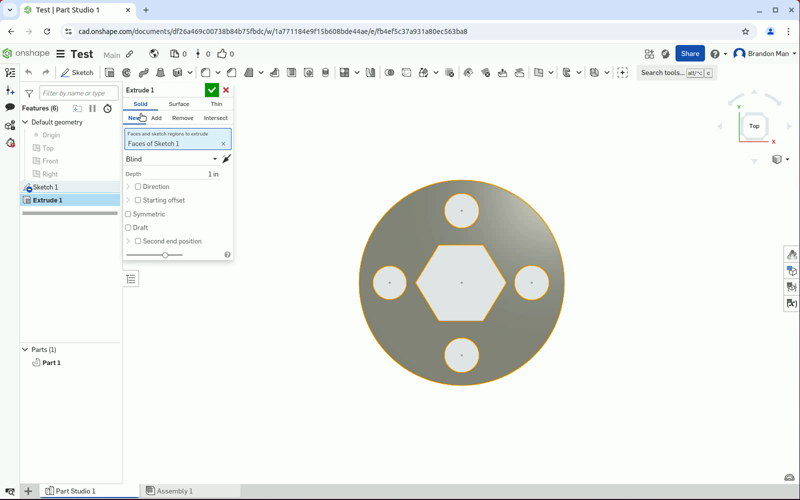
mouse_move(137, 120)
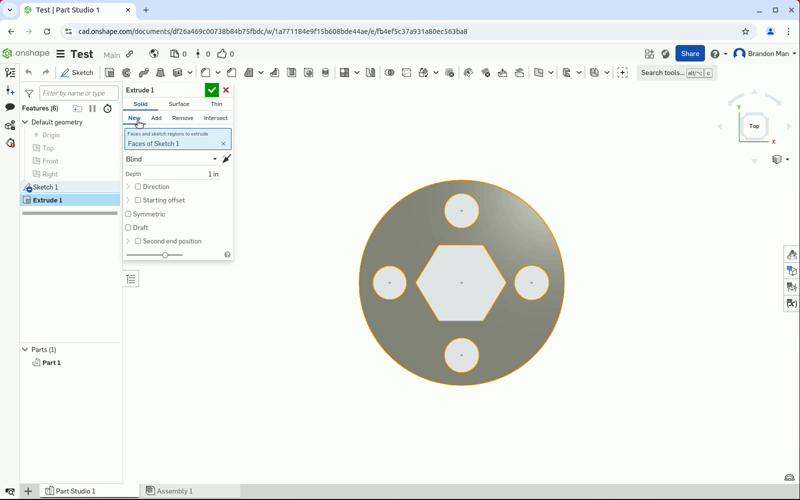
click(137, 120)
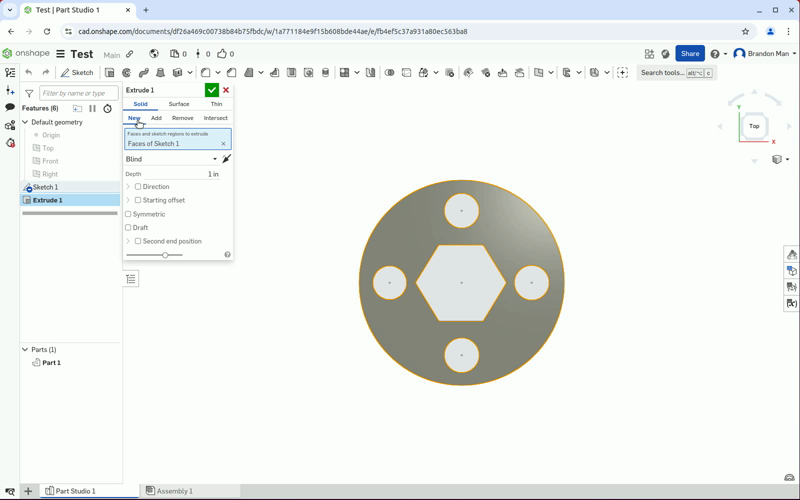
key(tab, 4)
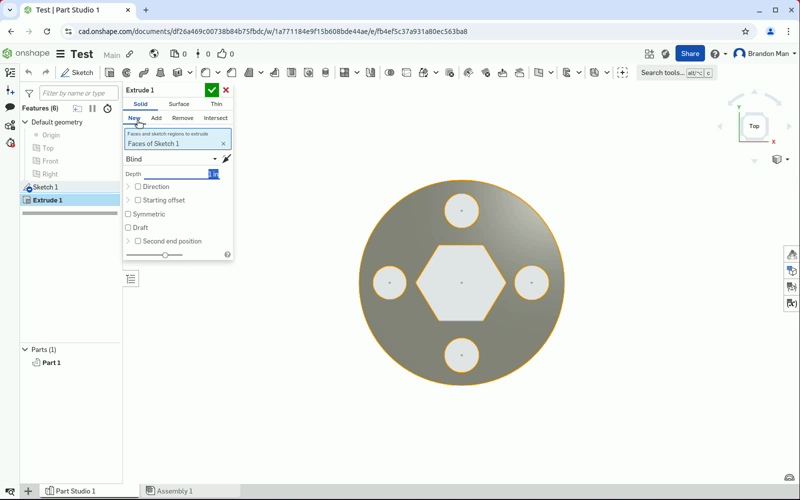
text(23.108)
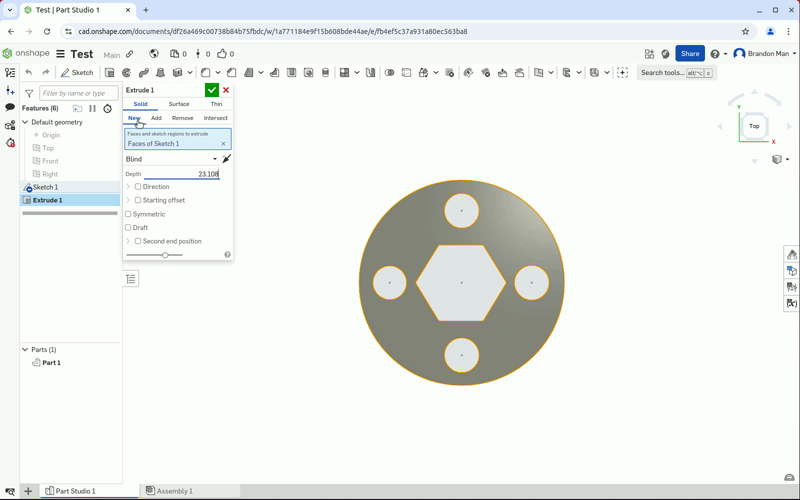
key(enter)
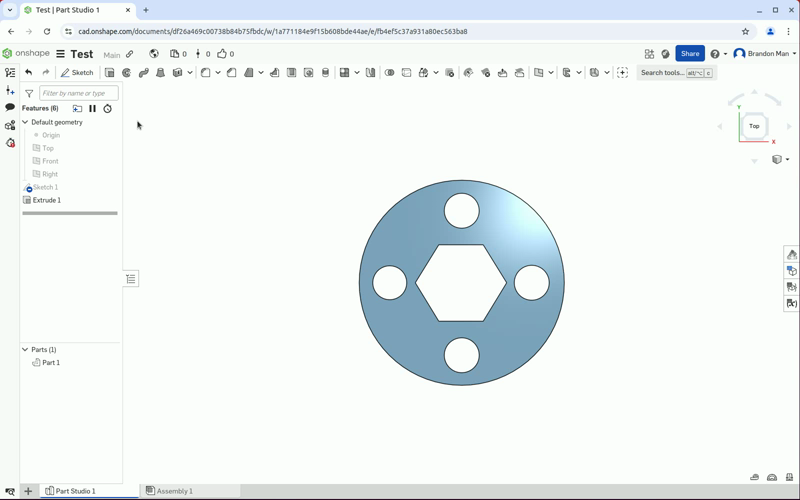
key(shift+h)
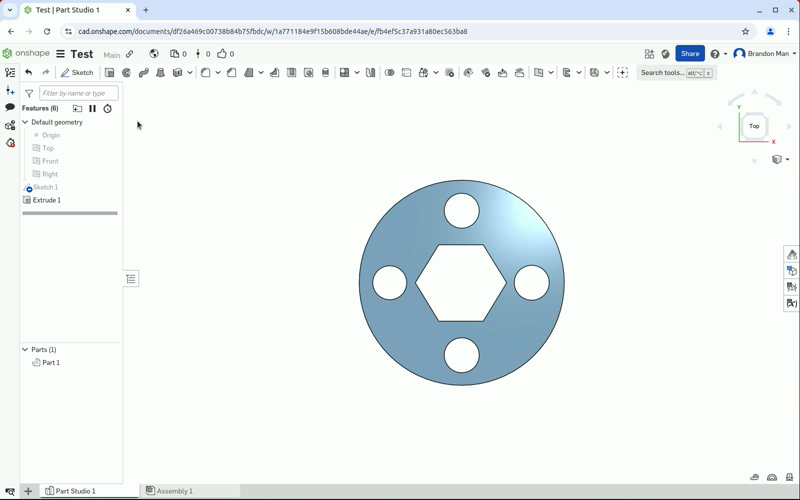
key(shift+h)
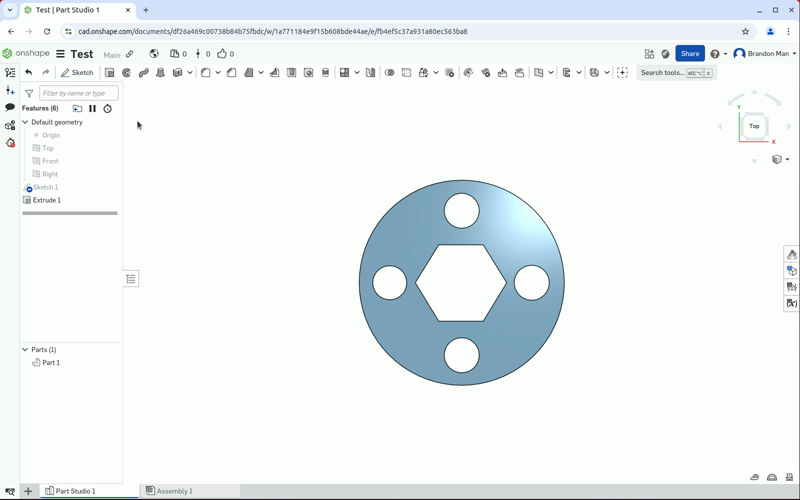
mouse_move(73, 189)
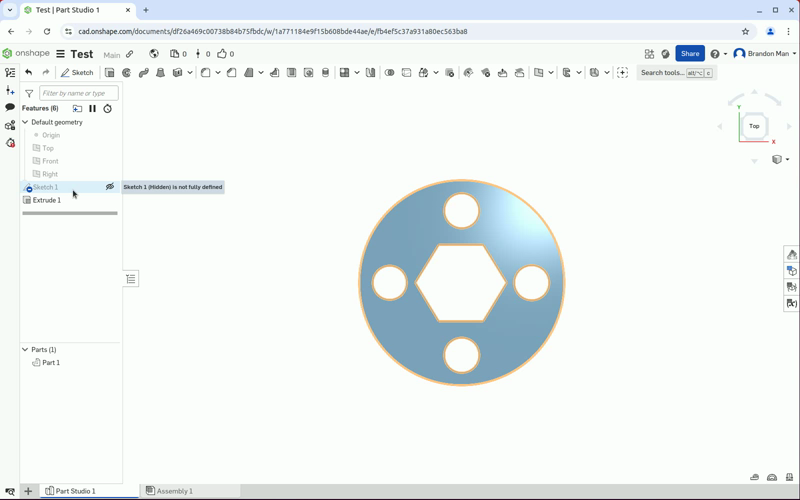
click(73, 189)
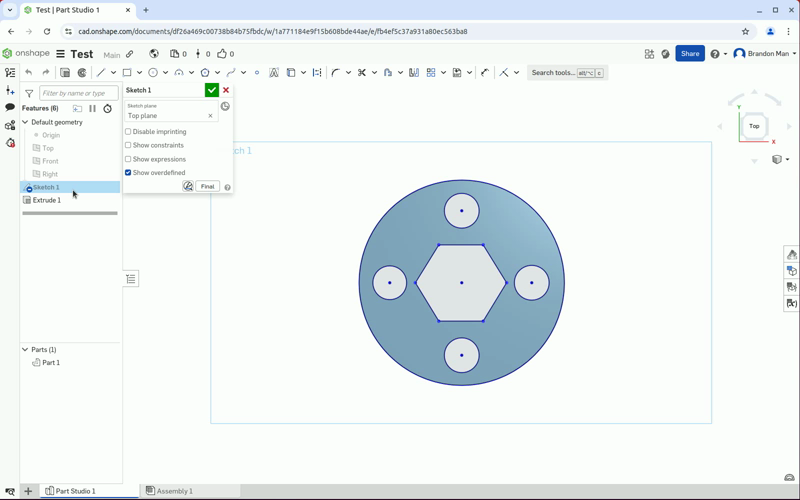
mouse_move(229, 92)
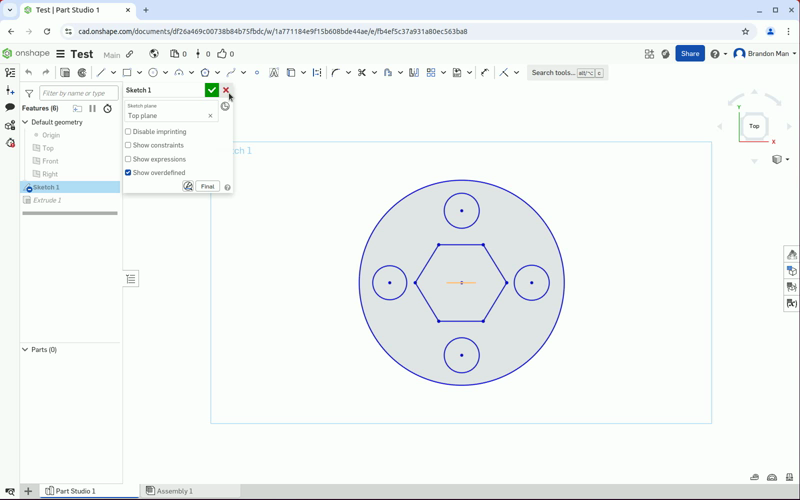
click(229, 92)
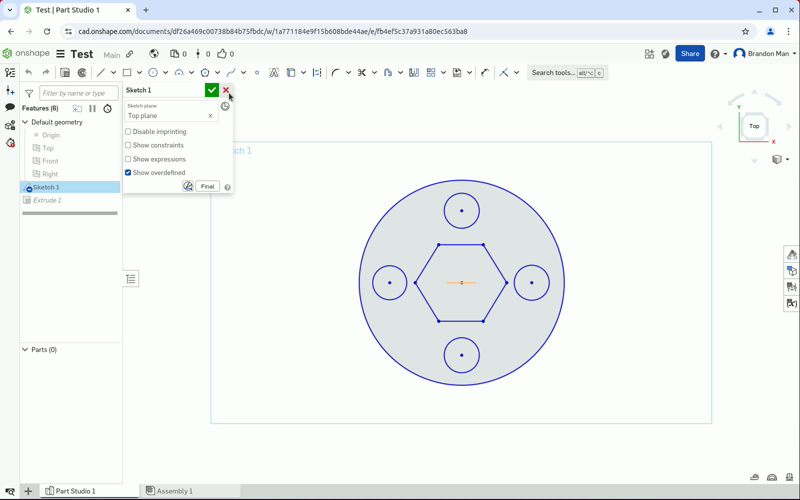
key(shift+s)
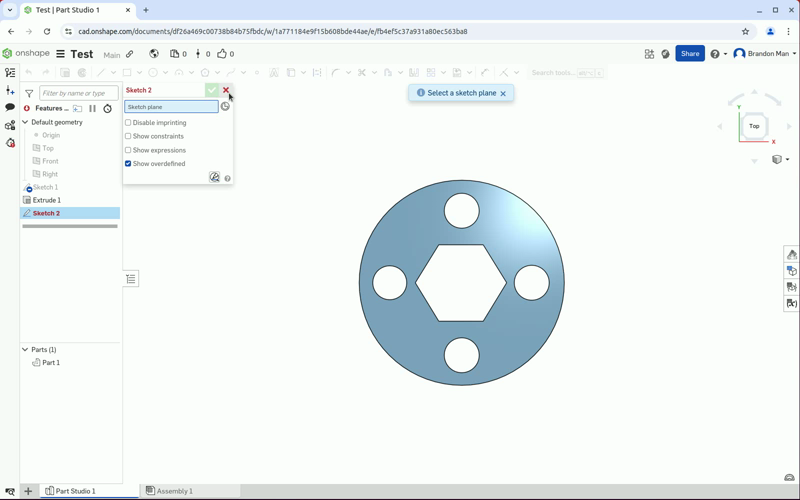
mouse_move(73, 150)
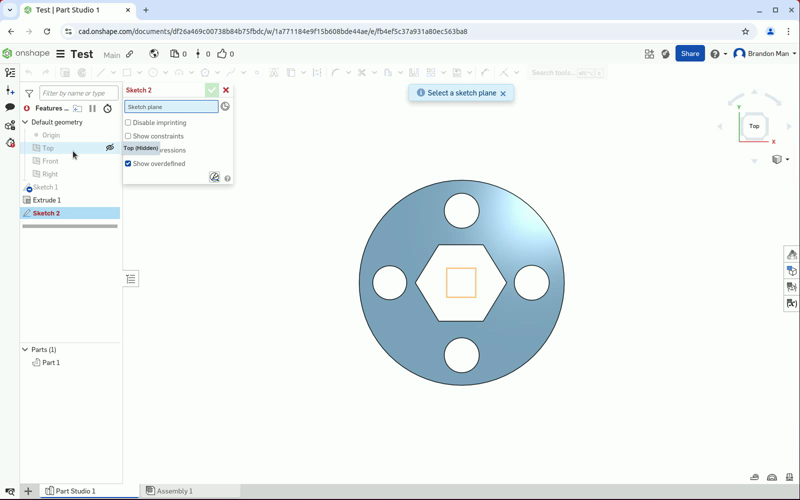
click(73, 150)
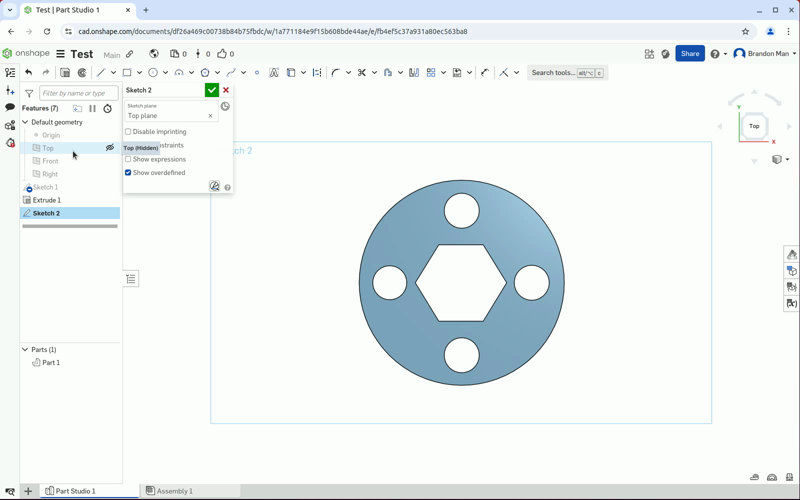
mouse_move(73, 352)
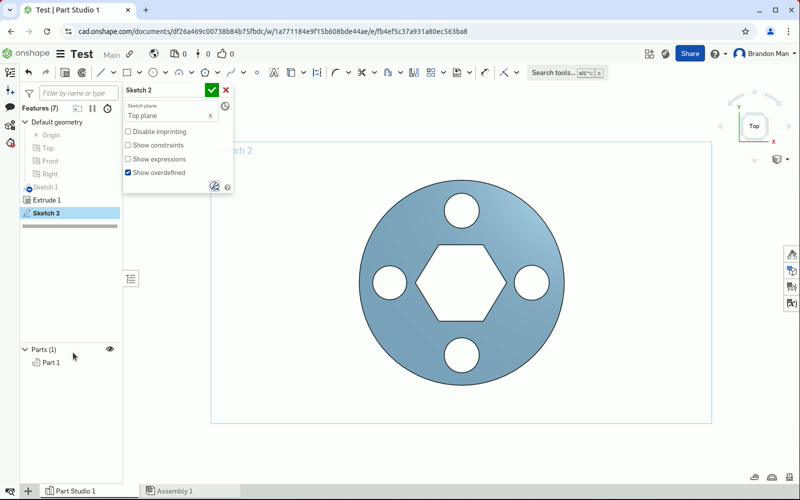
key(y)
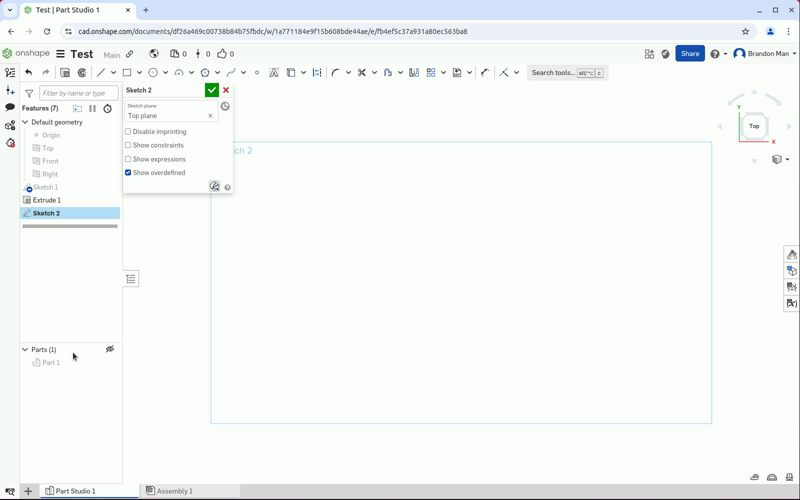
key(c)
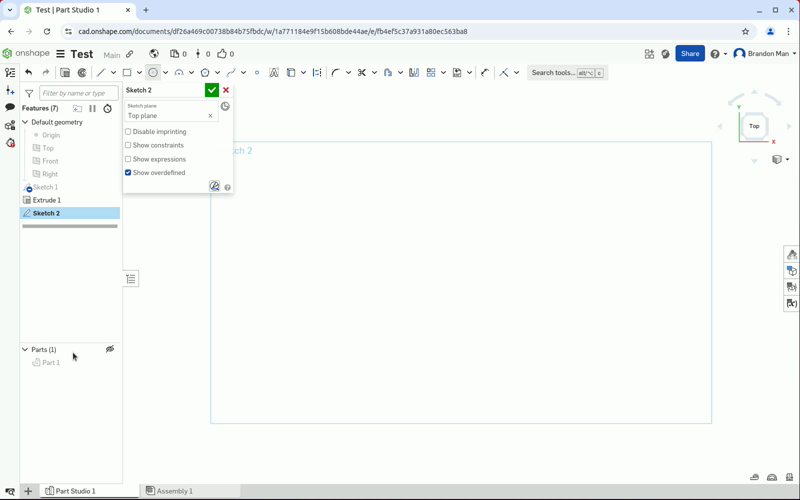
key_down(shift)
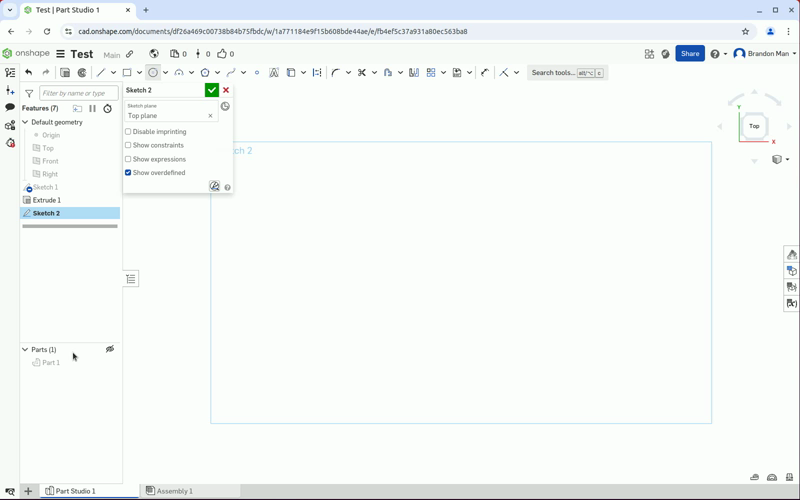
mouse_move(389, 282)
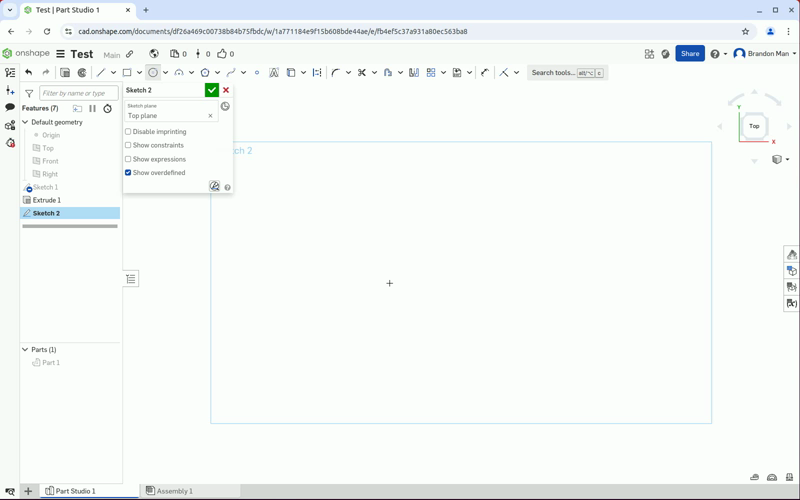
click(389, 282)
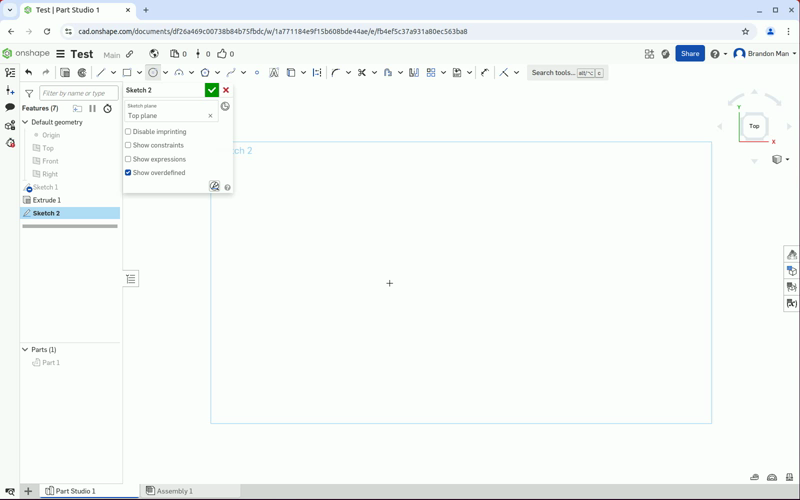
key_up(shift)
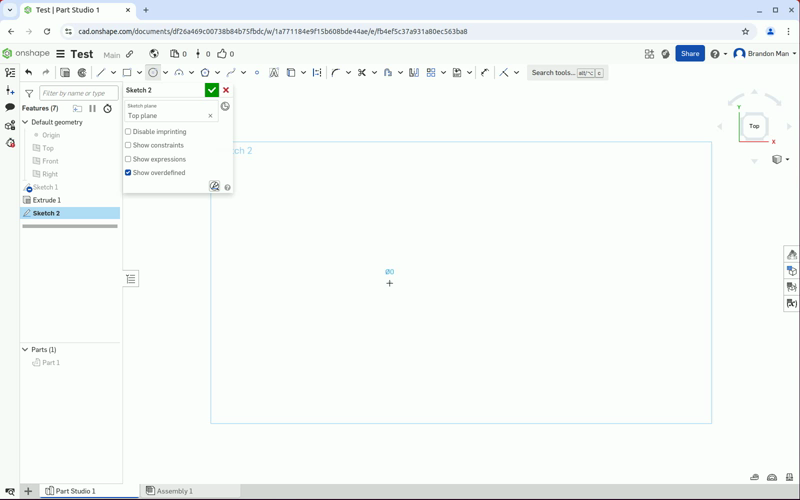
mouse_move(408, 282)
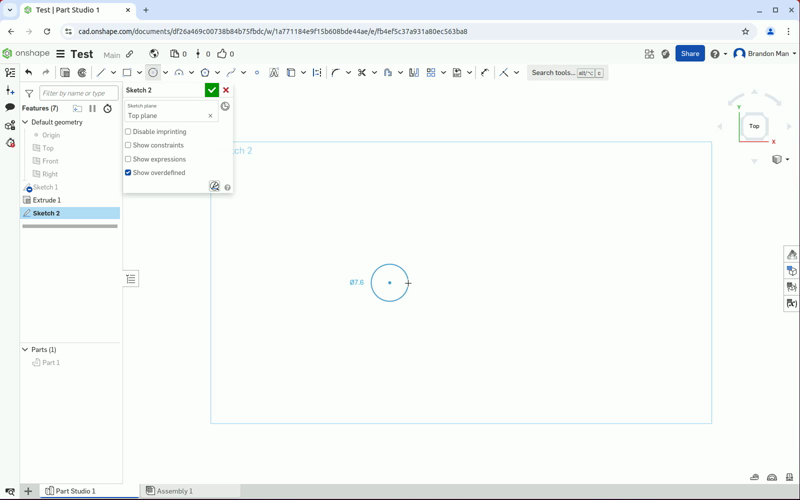
click(408, 282)
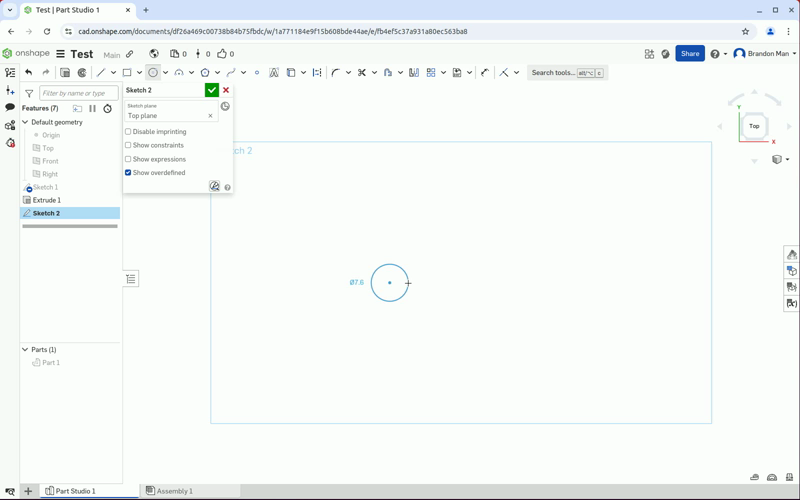
key(esc)
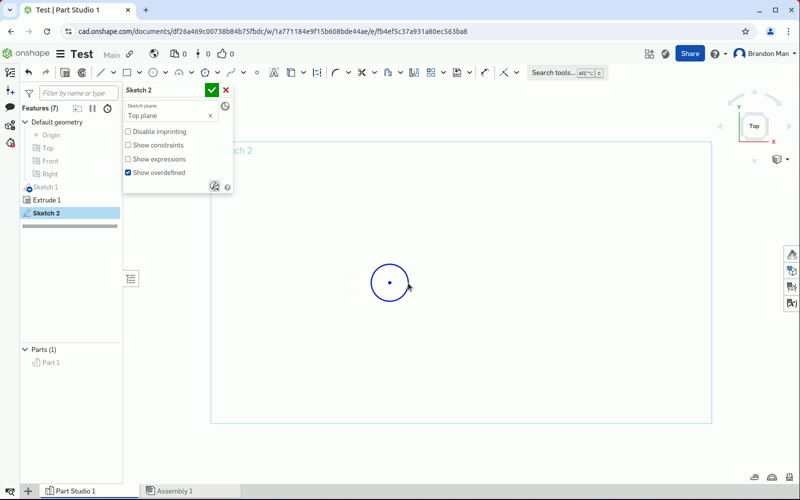
mouse_move(380, 286)
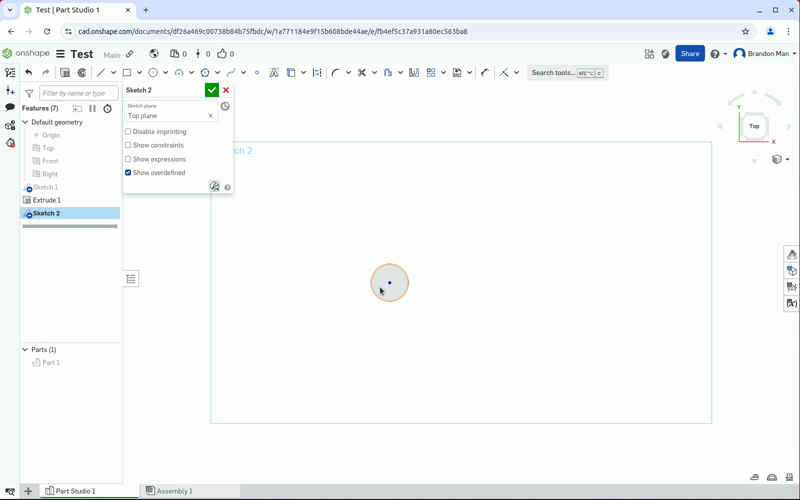
scroll(6)
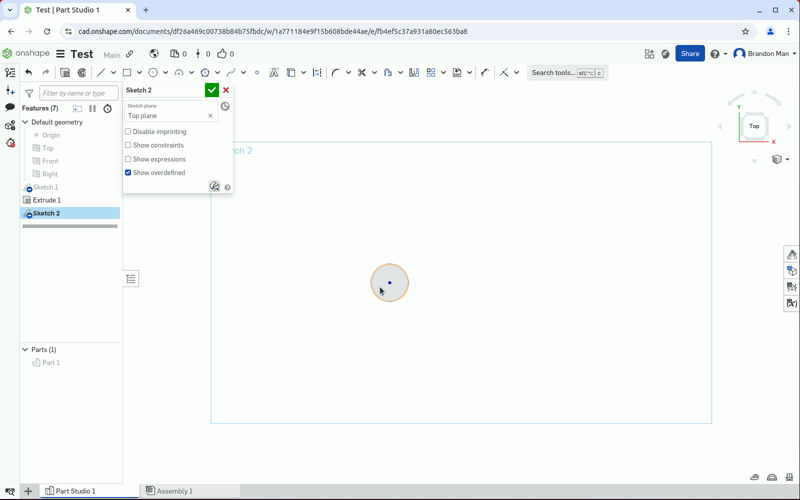
scroll(6)
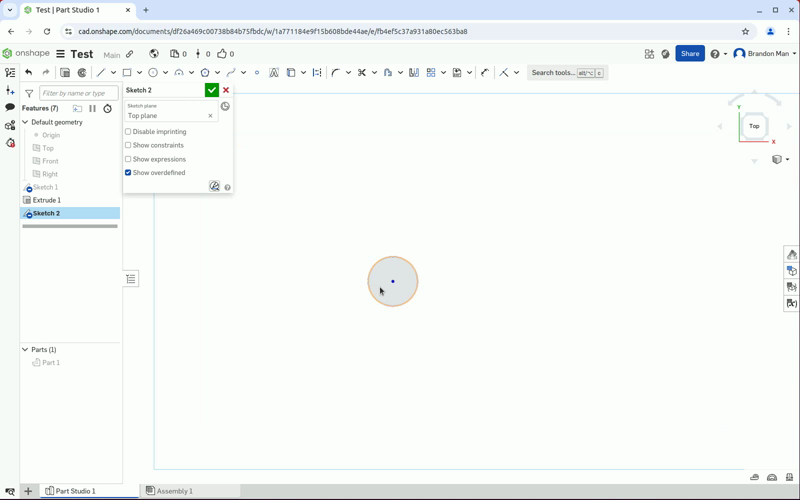
scroll(6)
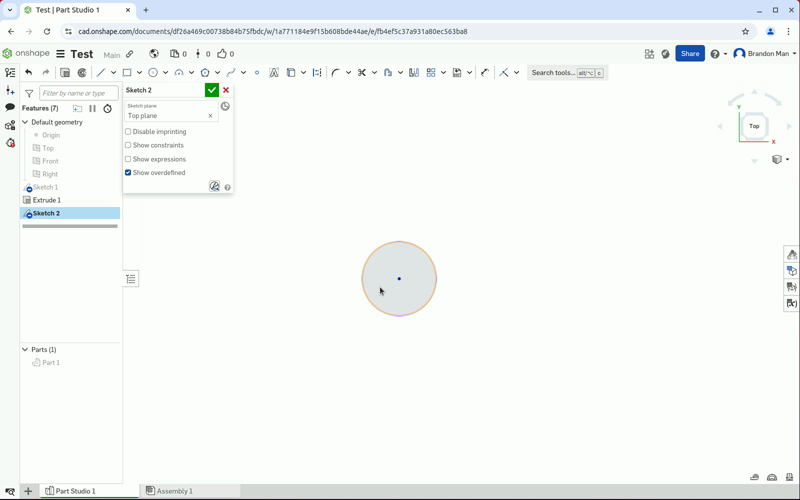
scroll(6)
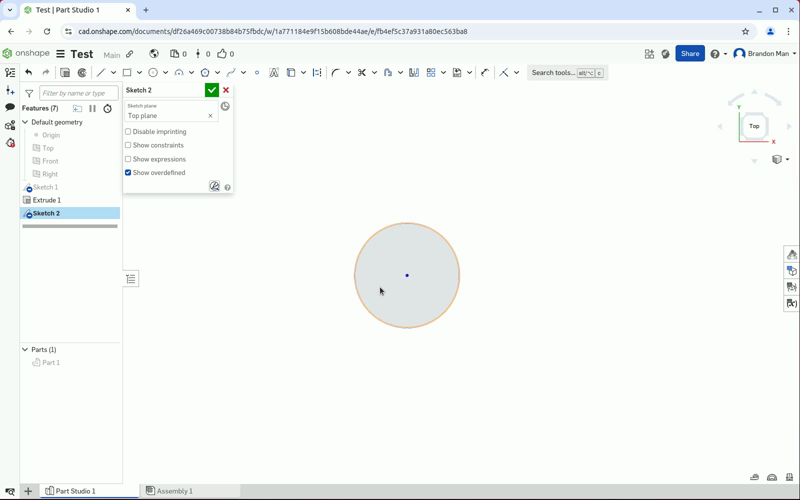
scroll(6)
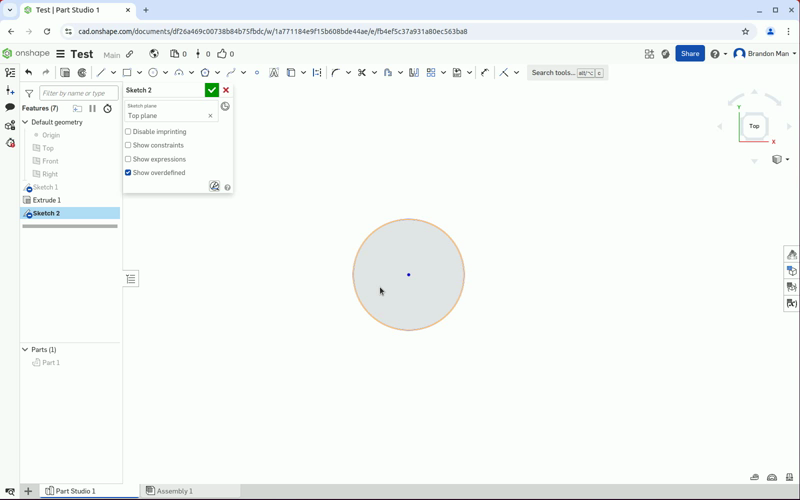
scroll(6)
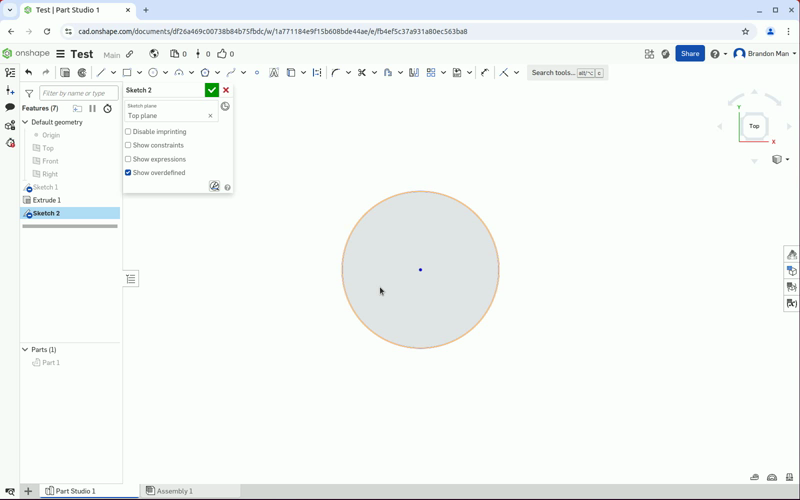
scroll(6)
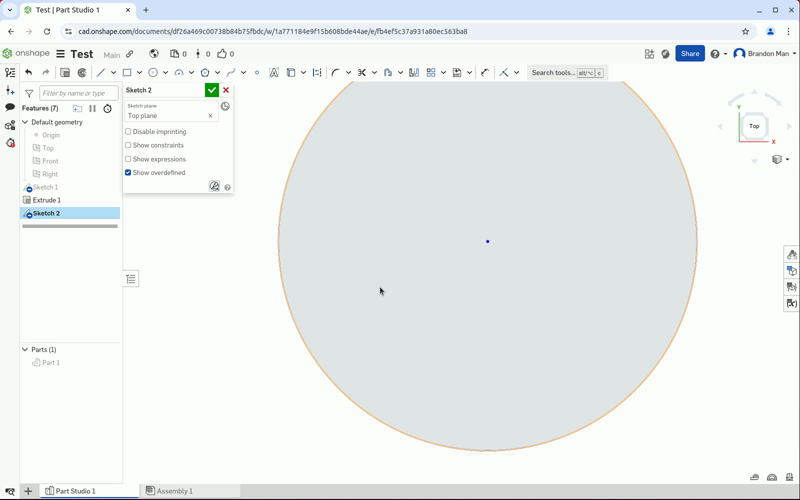
click(380, 286)
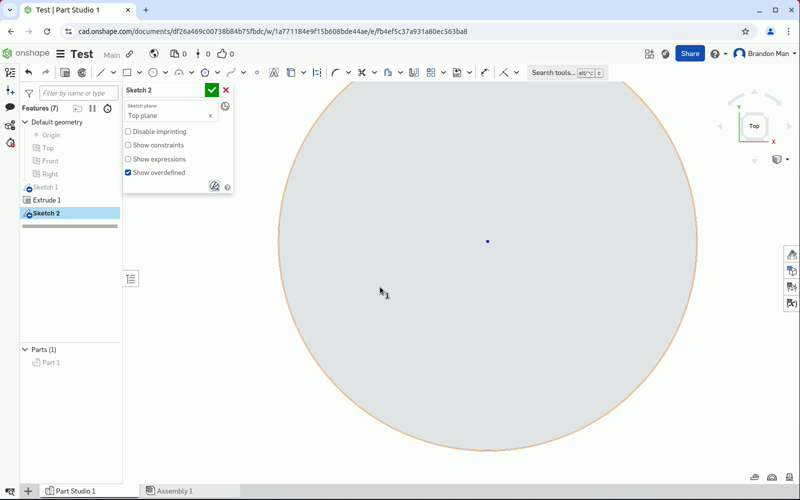
scroll(-6)
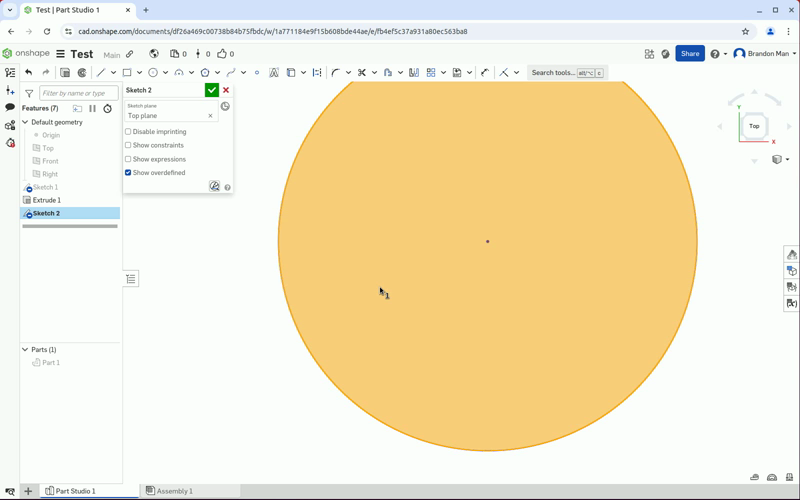
scroll(-6)
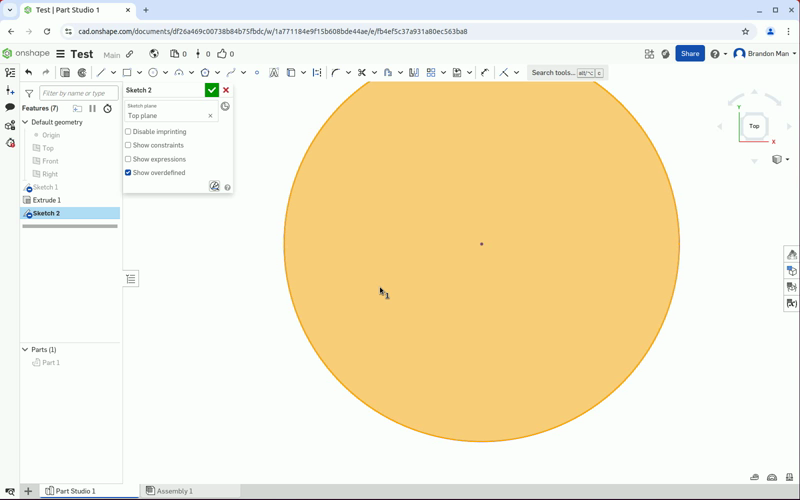
scroll(-6)
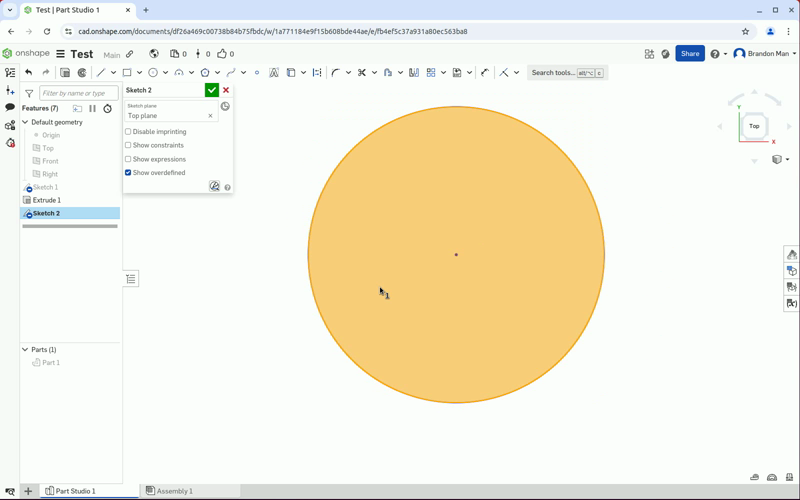
scroll(-6)
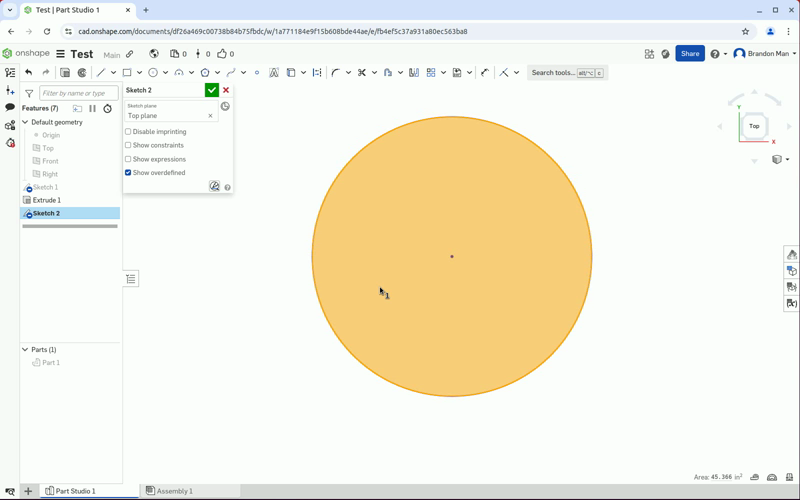
scroll(-6)
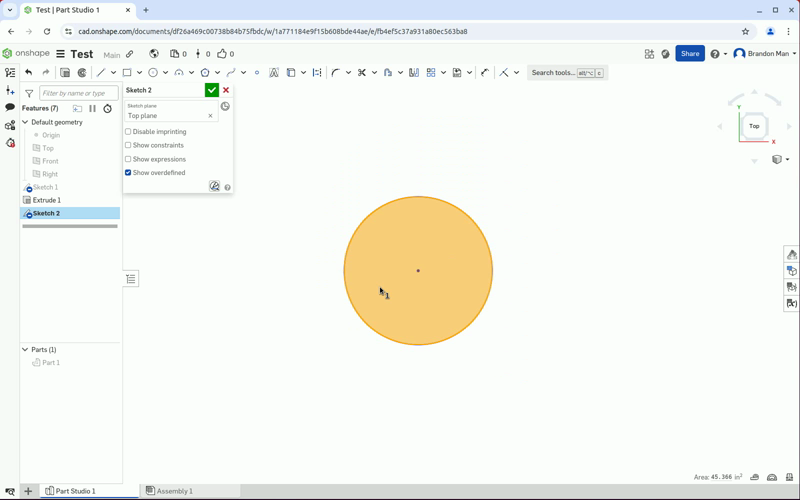
scroll(-6)
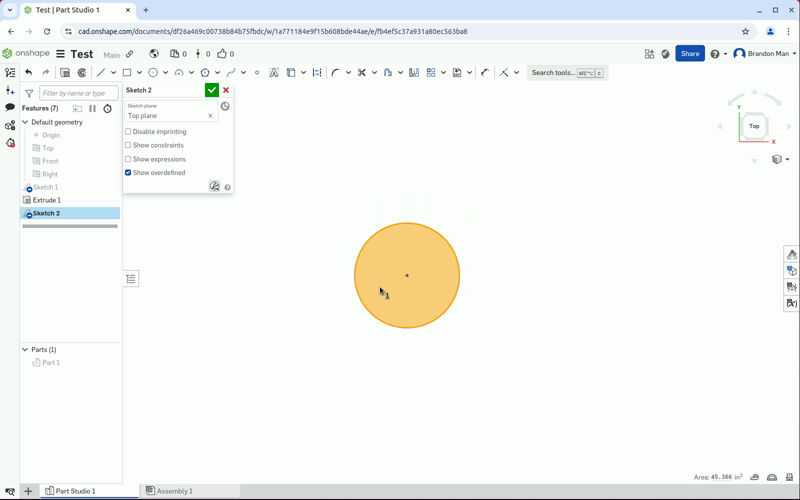
scroll(-6)
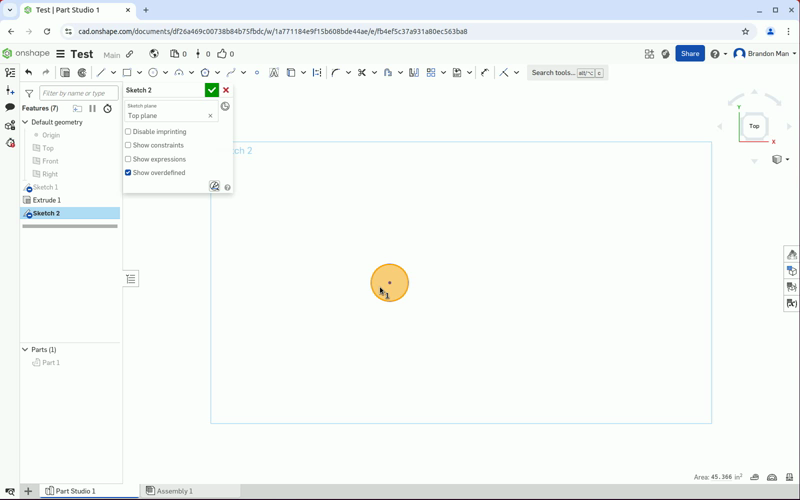
mouse_move(73, 352)
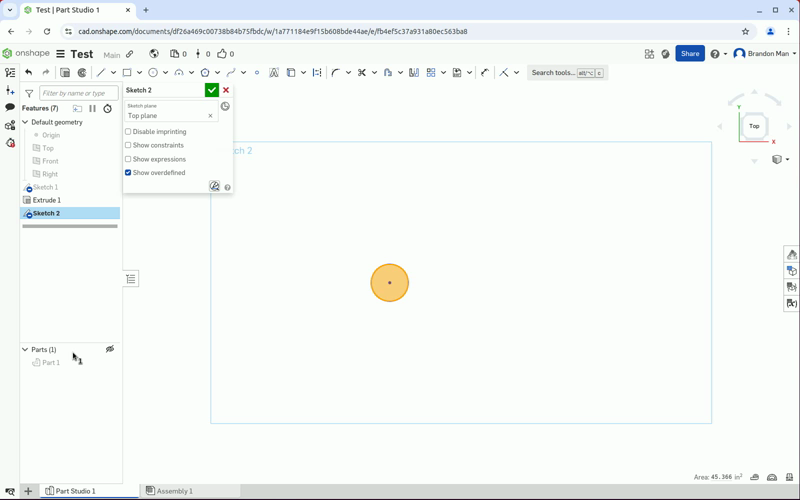
key(shift+y)
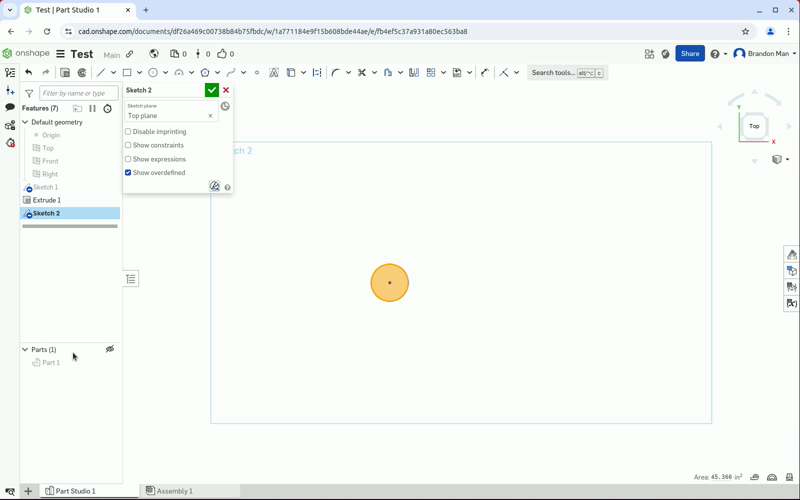
key(shift+e)
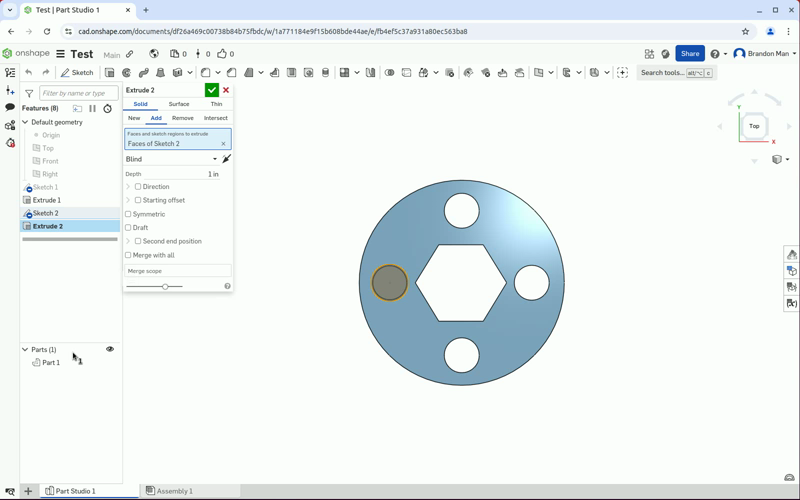
mouse_move(143, 106)
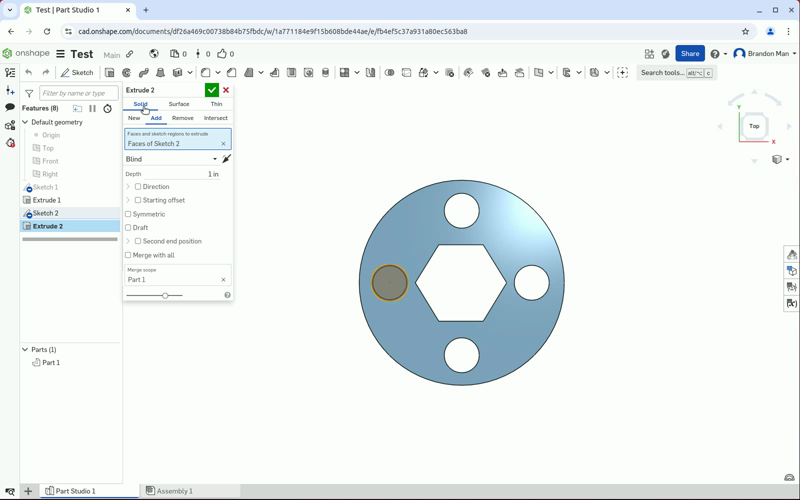
click(143, 106)
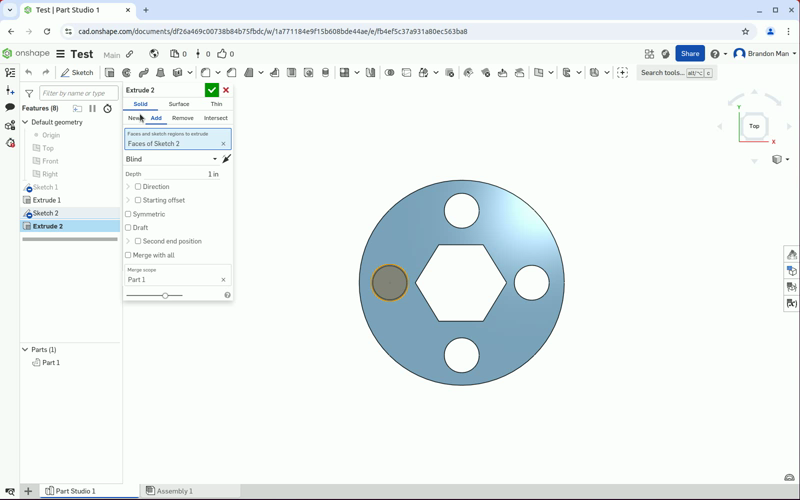
mouse_move(137, 120)
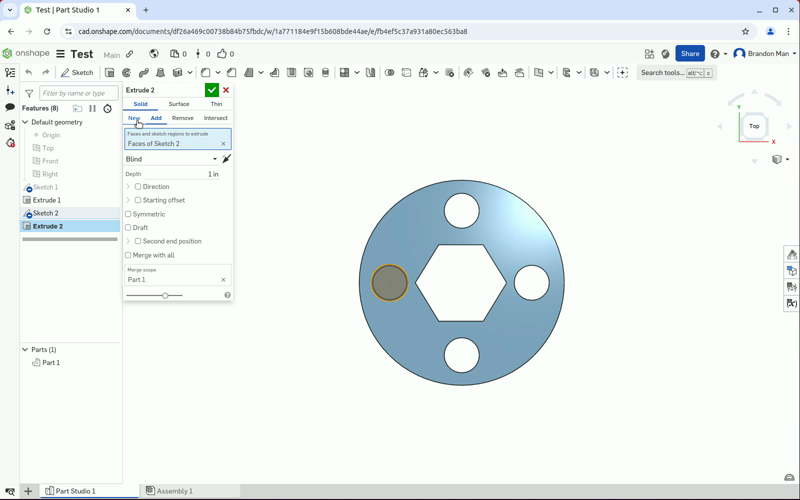
click(137, 120)
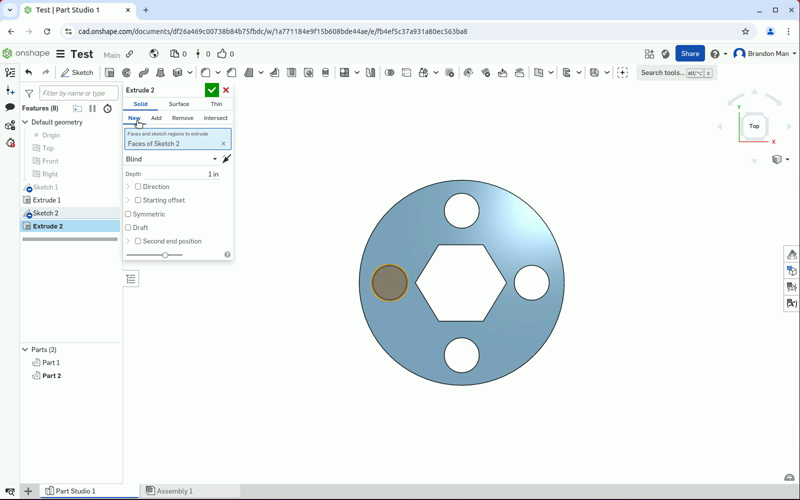
key(tab, 4)
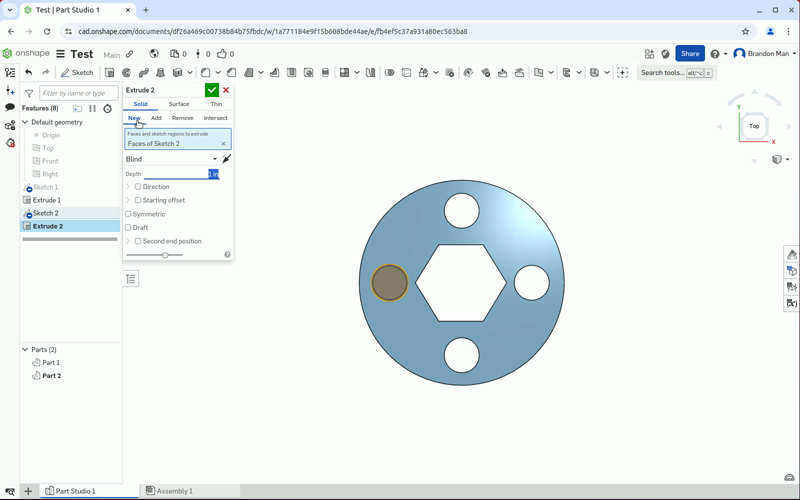
text(23.108)
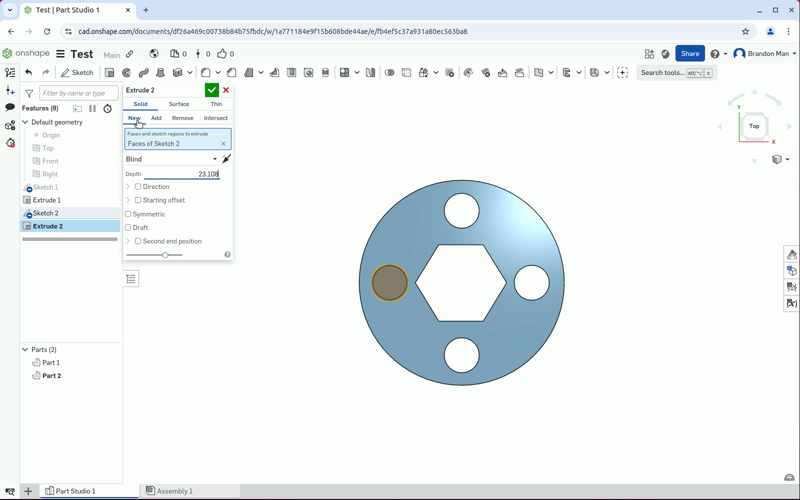
key(enter)
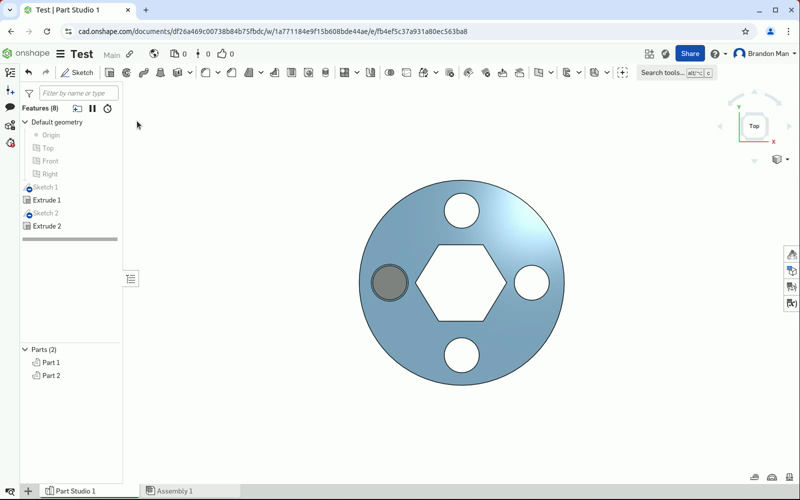
key(shift+h)
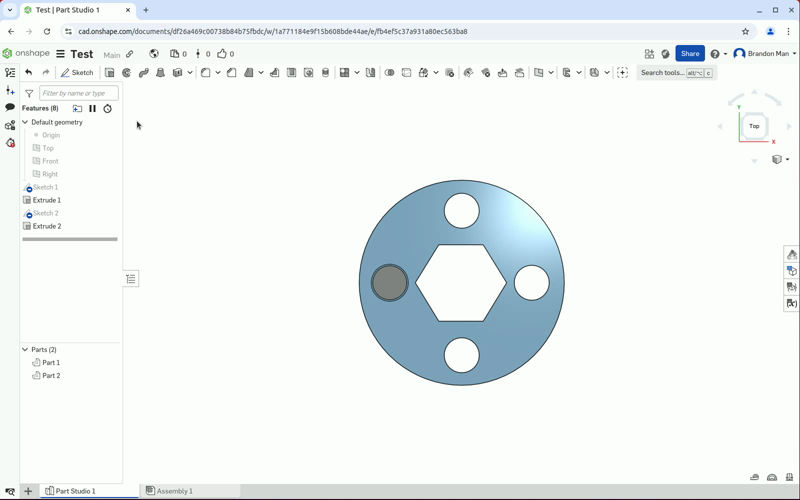
key(shift+h)
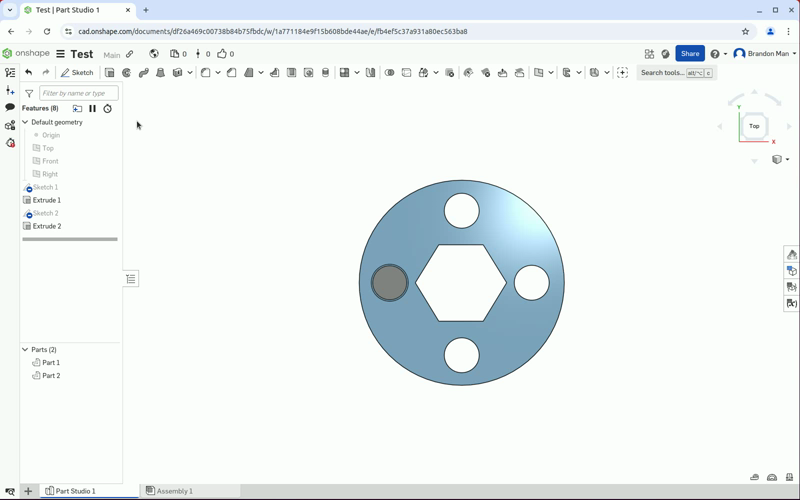
mouse_move(73, 189)
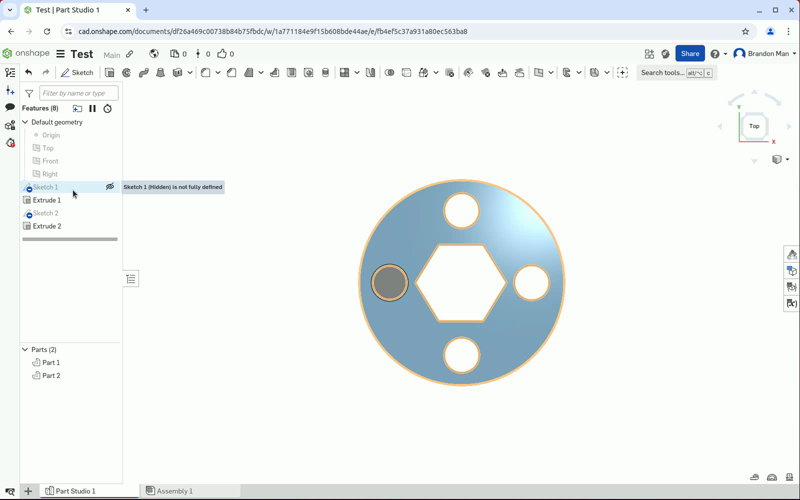
click(73, 189)
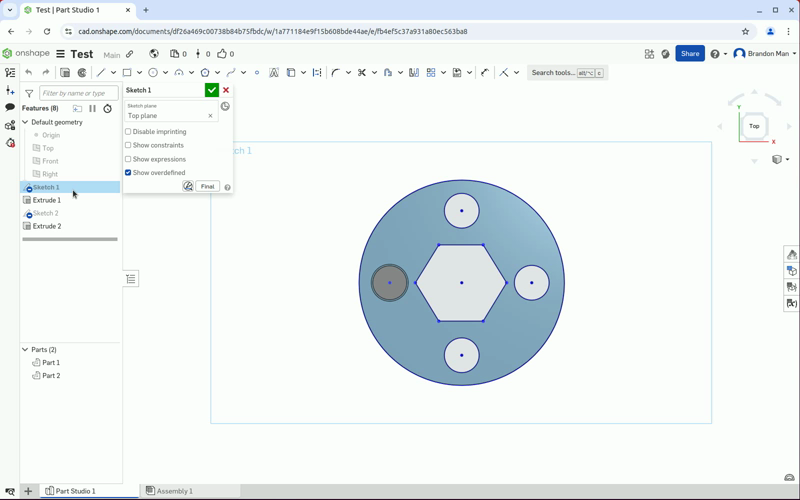
mouse_move(229, 92)
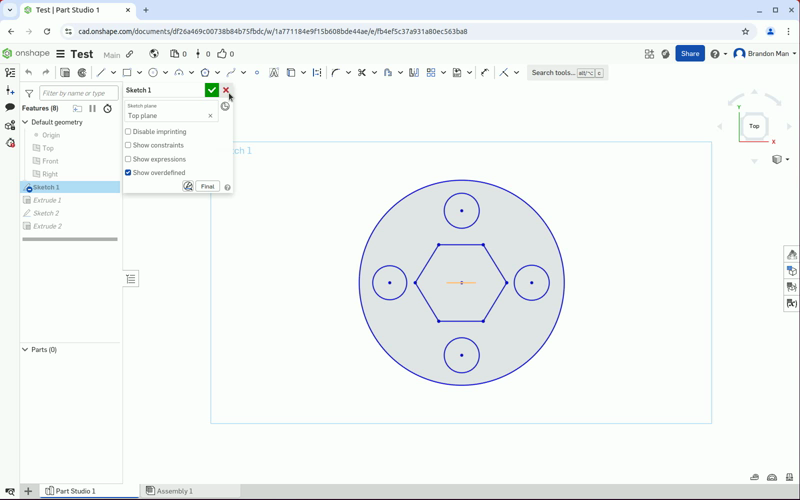
click(229, 92)
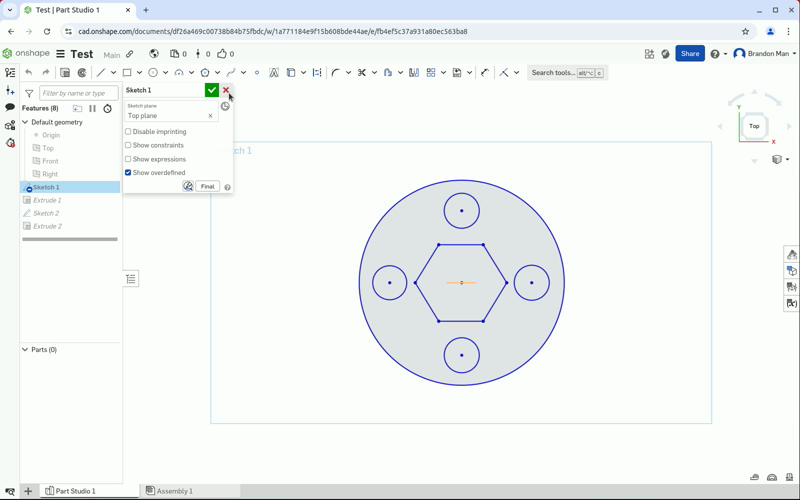
key(shift+s)
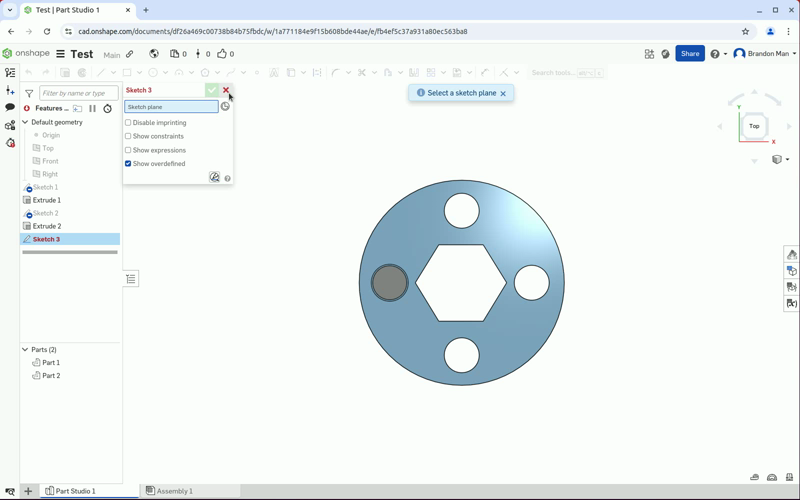
mouse_move(73, 150)
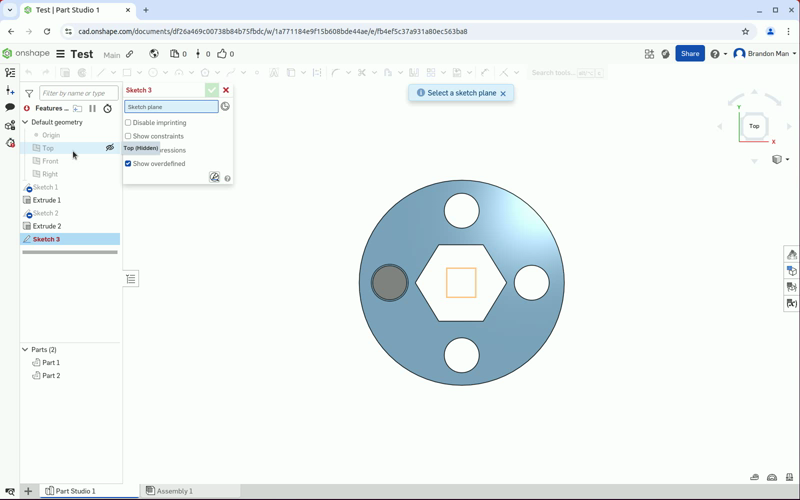
click(73, 150)
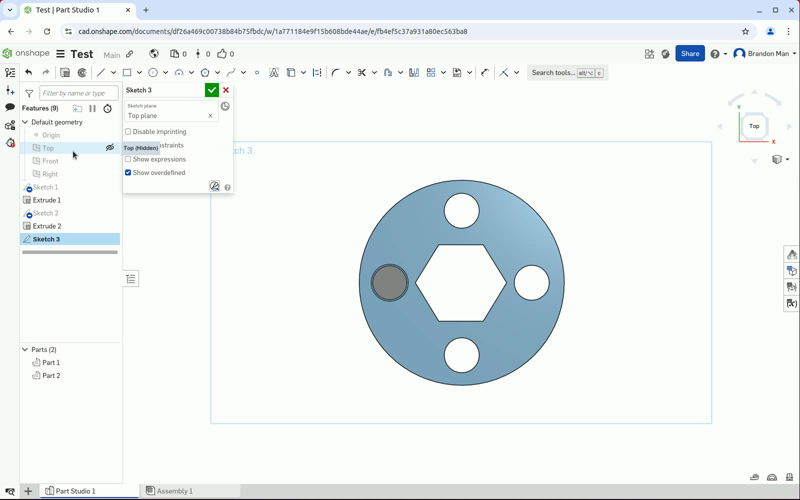
mouse_move(73, 352)
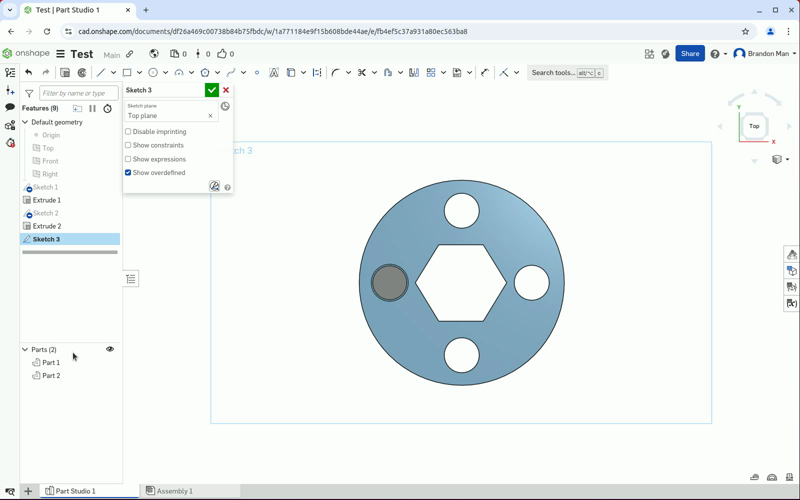
key(y)
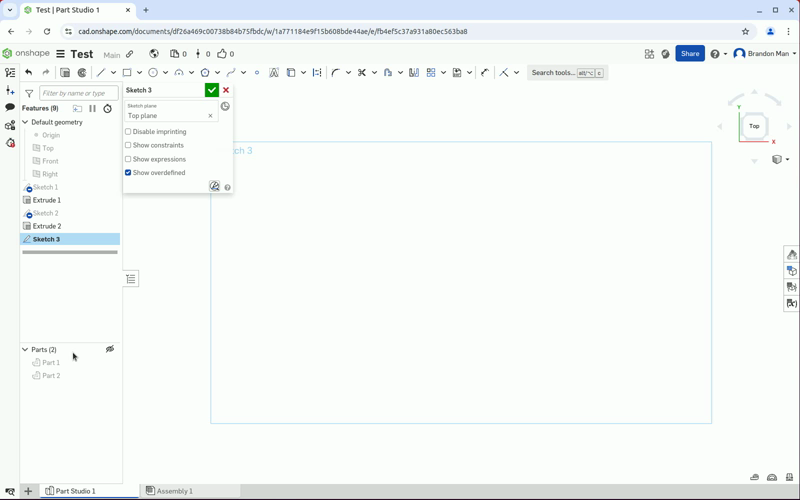
key(c)
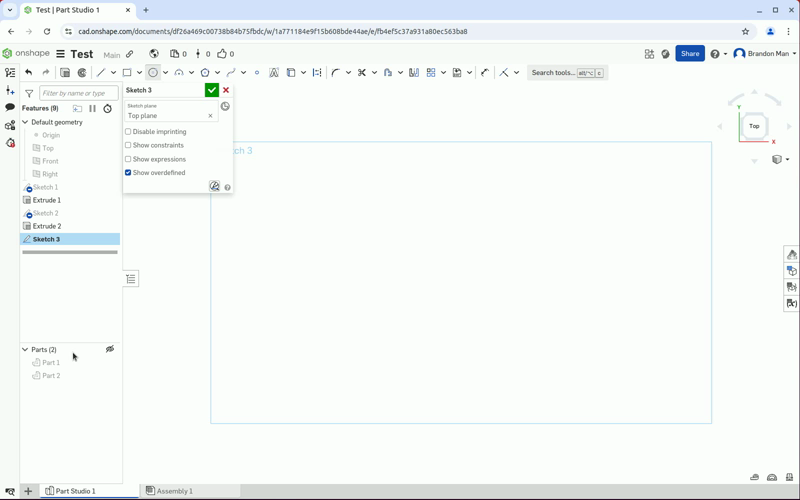
key_down(shift)
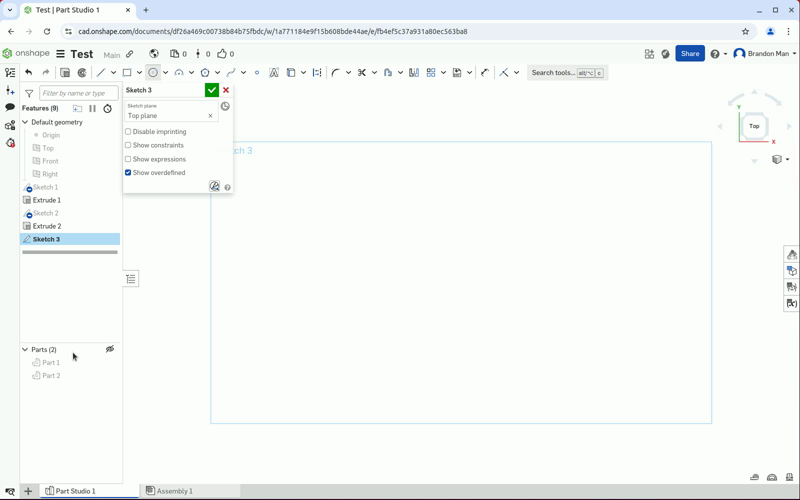
mouse_move(532, 282)
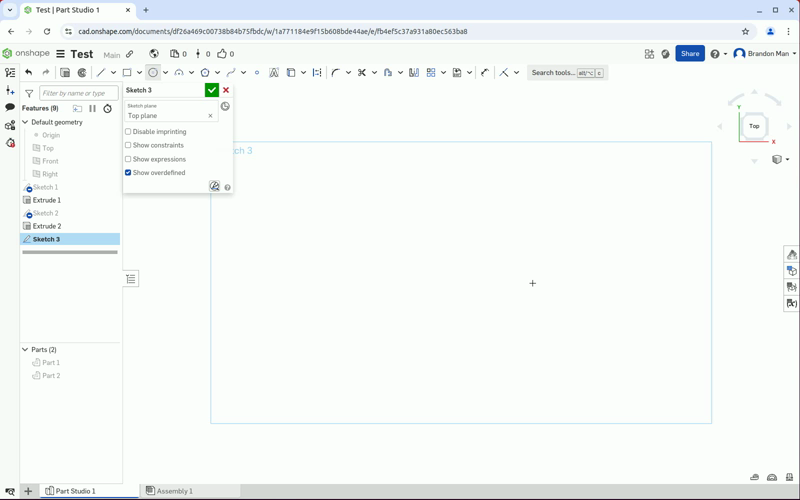
click(532, 282)
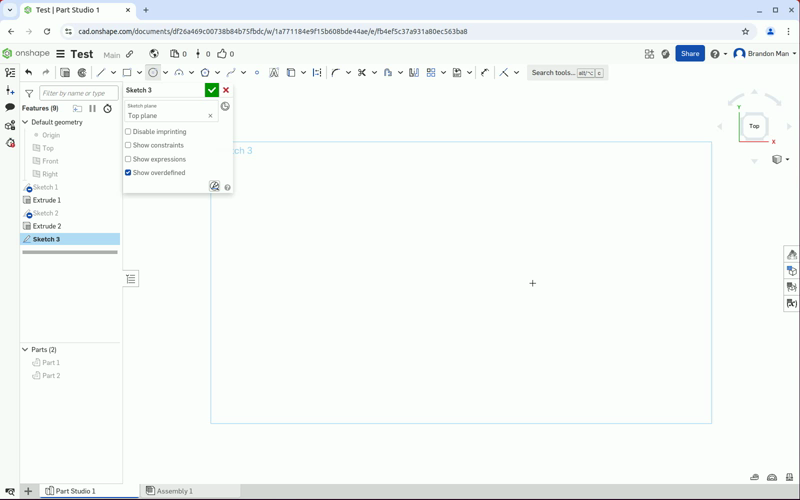
key_up(shift)
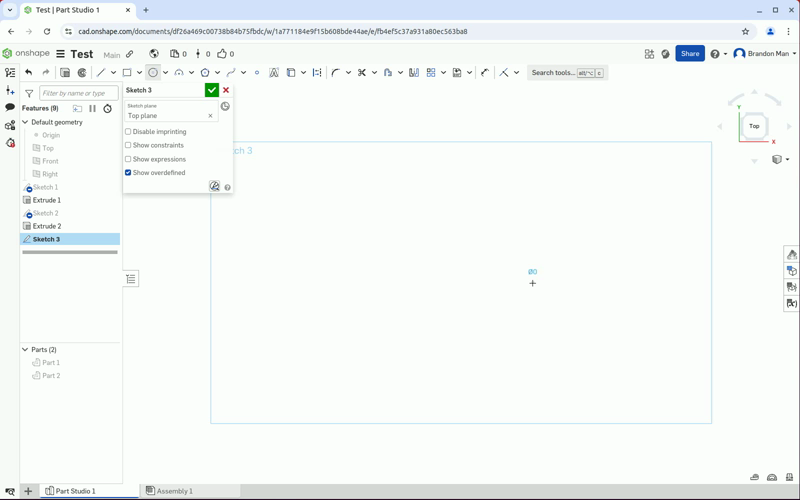
mouse_move(551, 282)
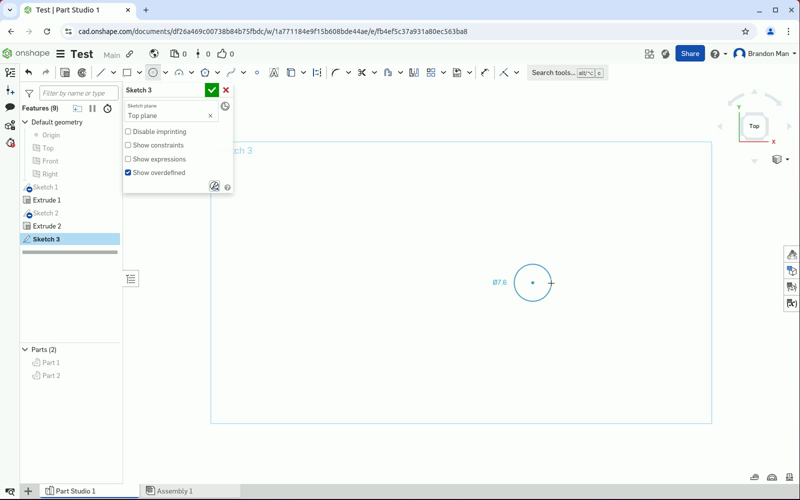
click(551, 282)
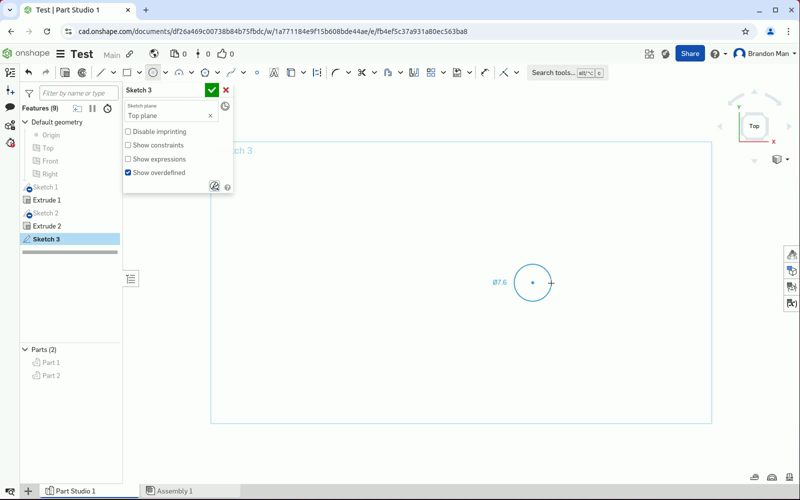
key(esc)
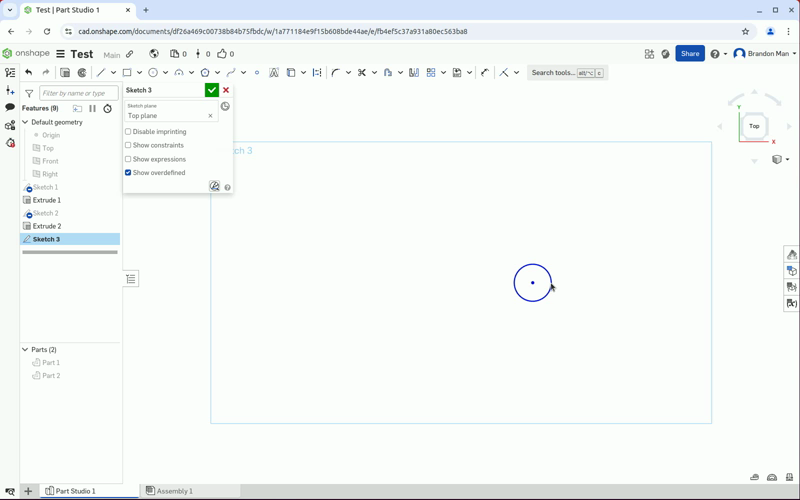
mouse_move(523, 285)
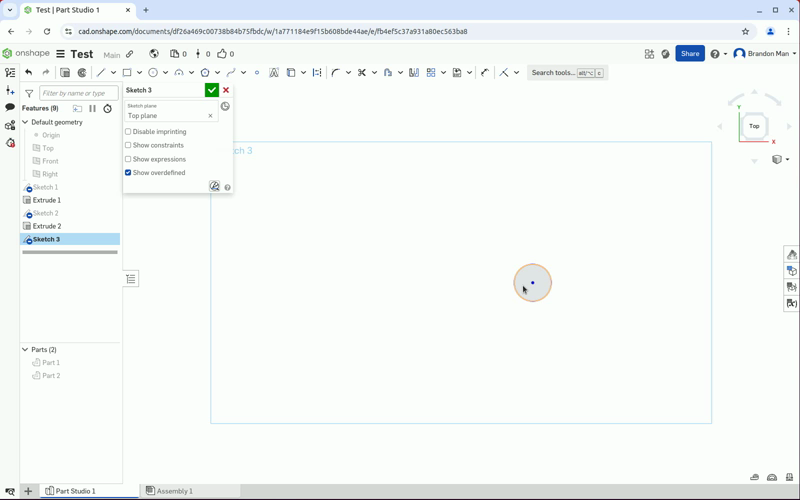
scroll(6)
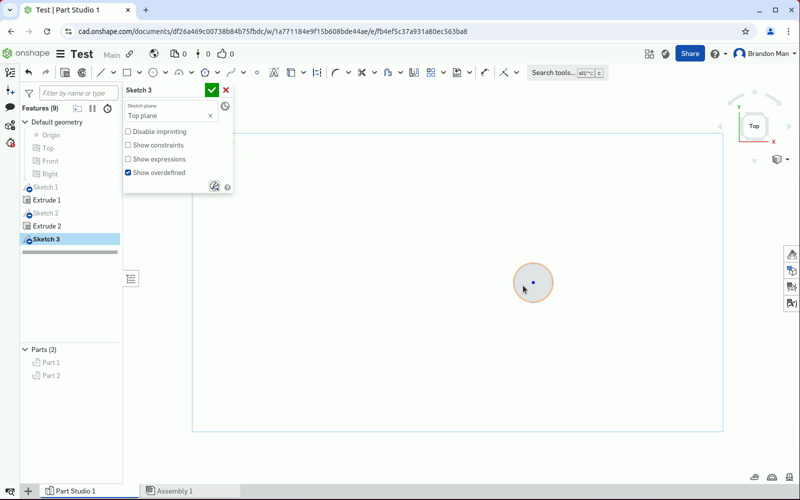
scroll(6)
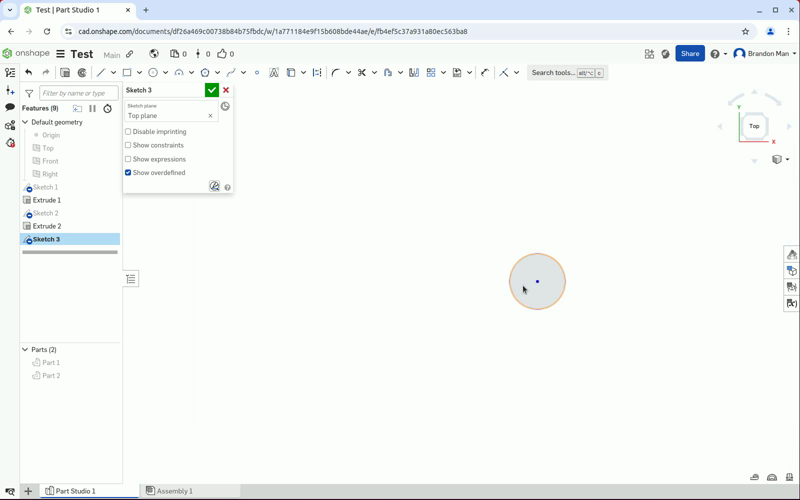
scroll(6)
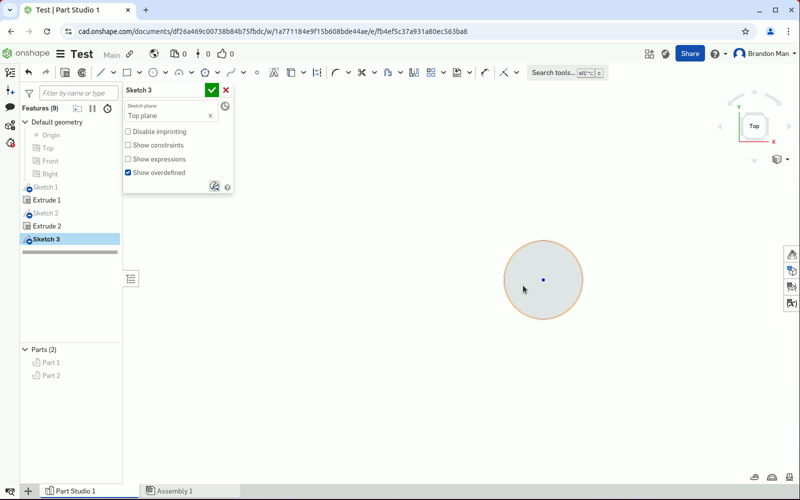
scroll(6)
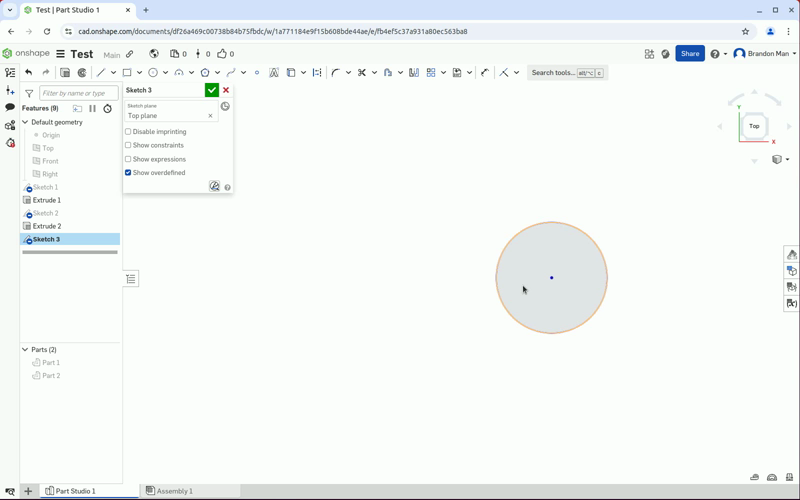
scroll(6)
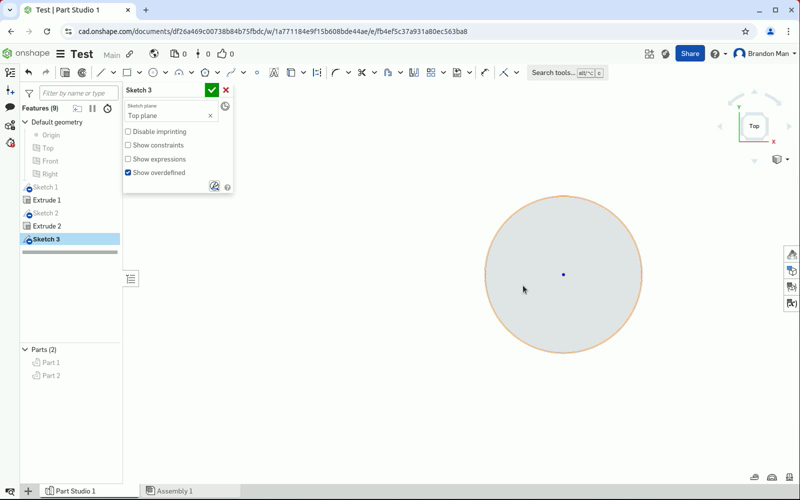
scroll(6)
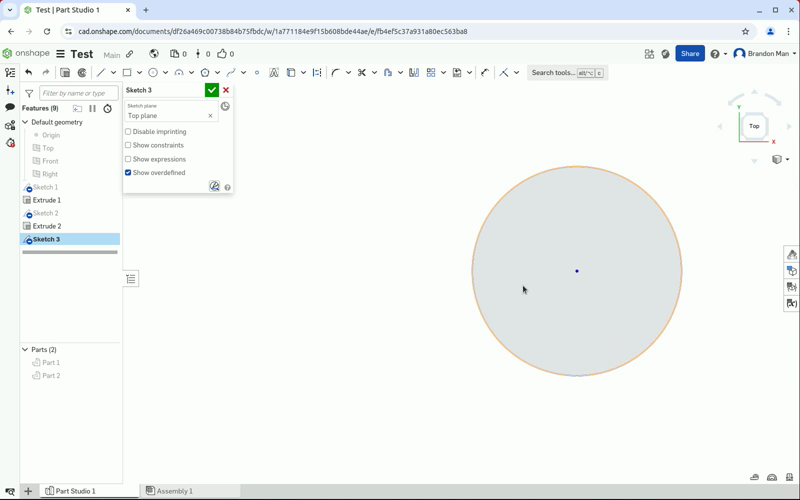
scroll(6)
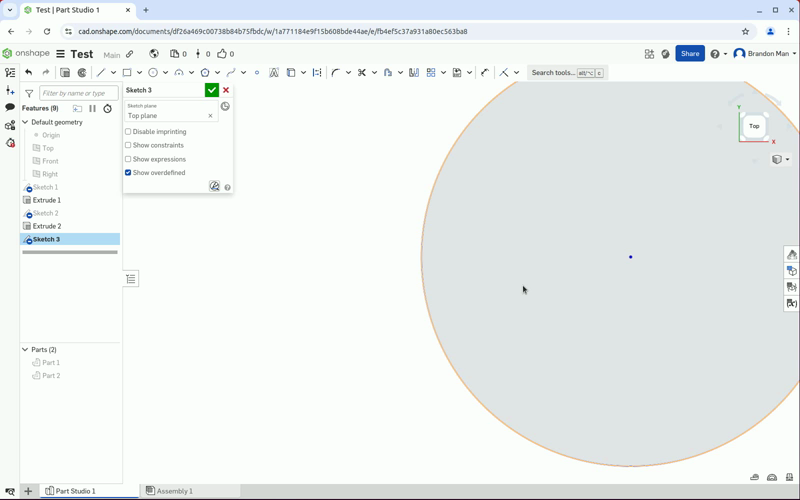
click(523, 285)
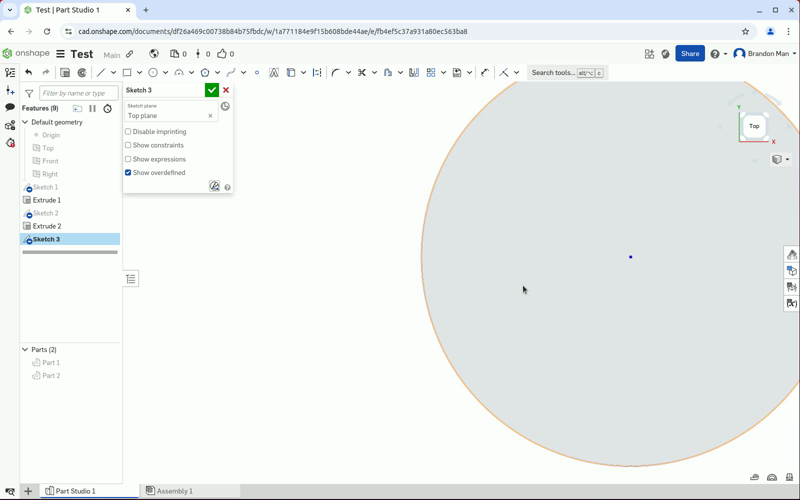
scroll(-6)
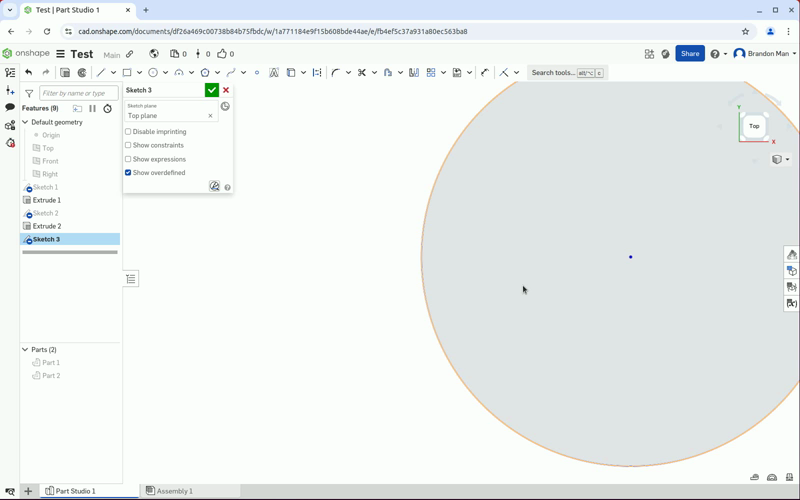
scroll(-6)
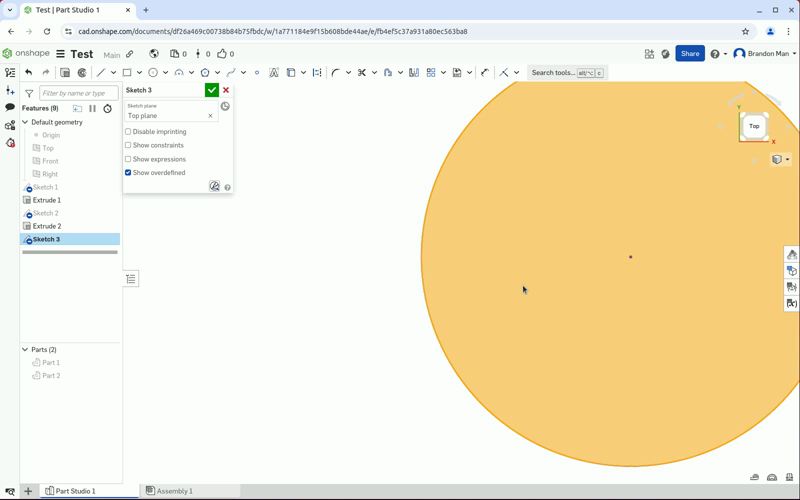
scroll(-6)
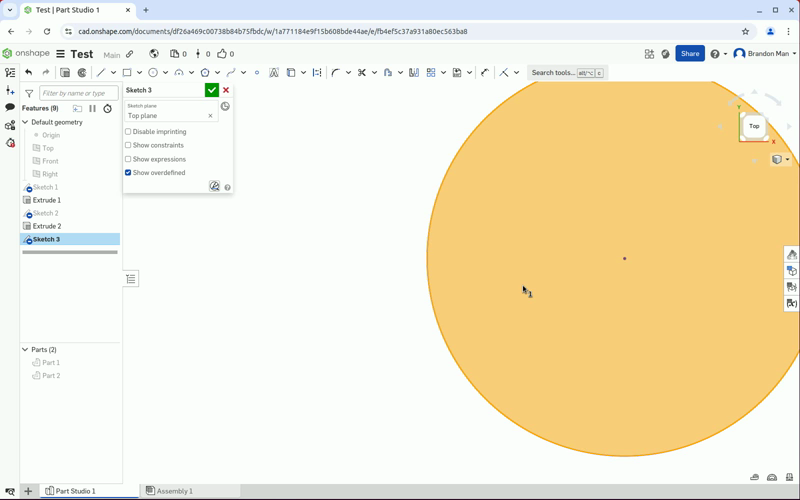
scroll(-6)
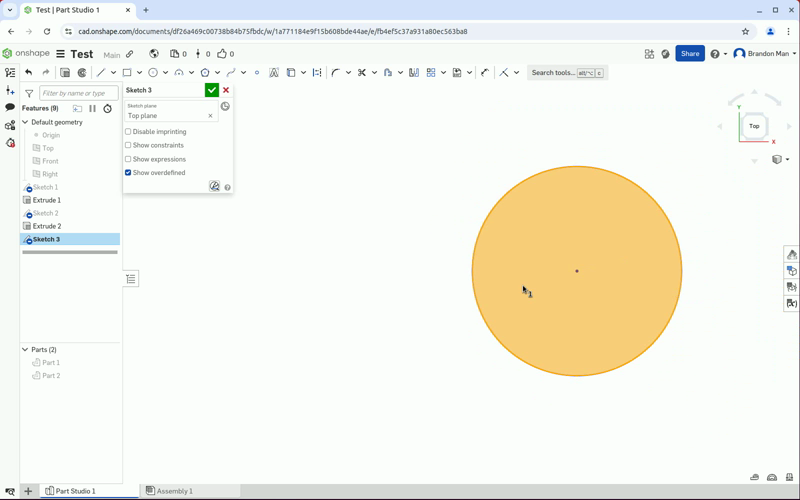
scroll(-6)
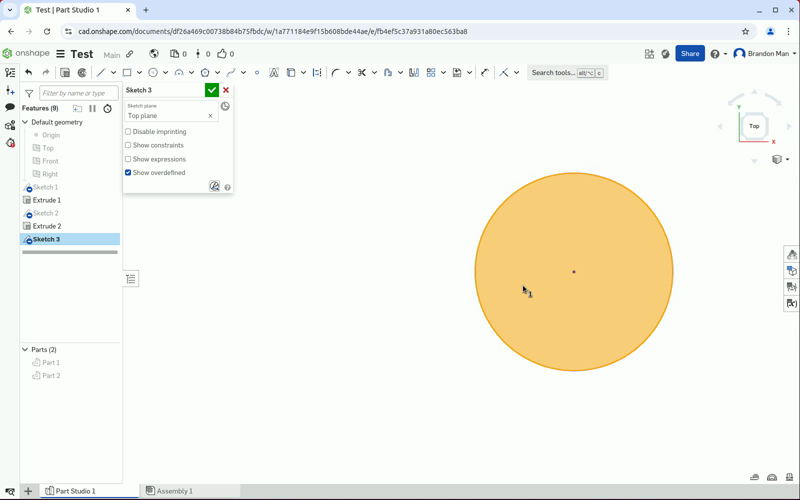
scroll(-6)
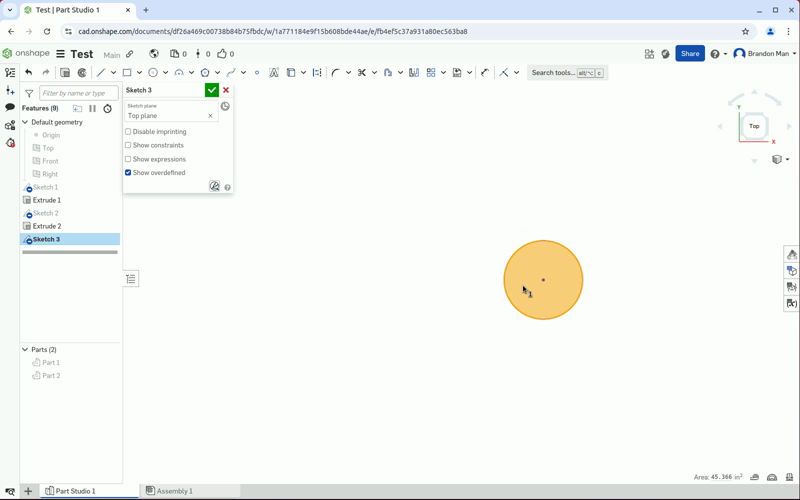
scroll(-6)
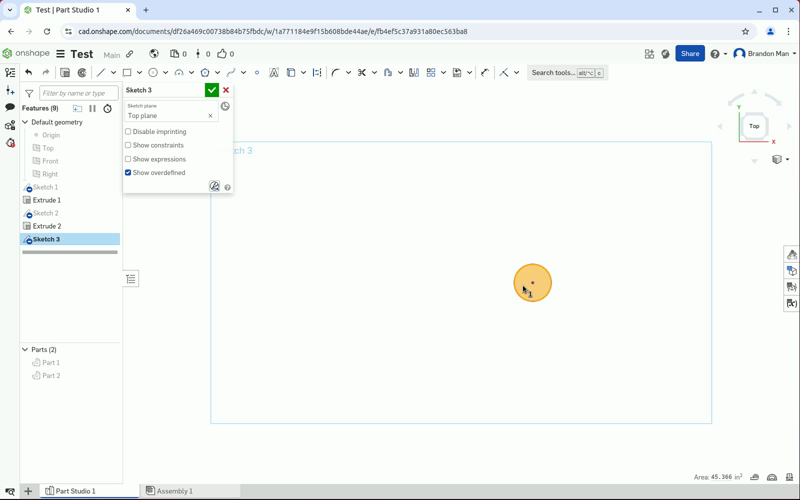
mouse_move(73, 352)
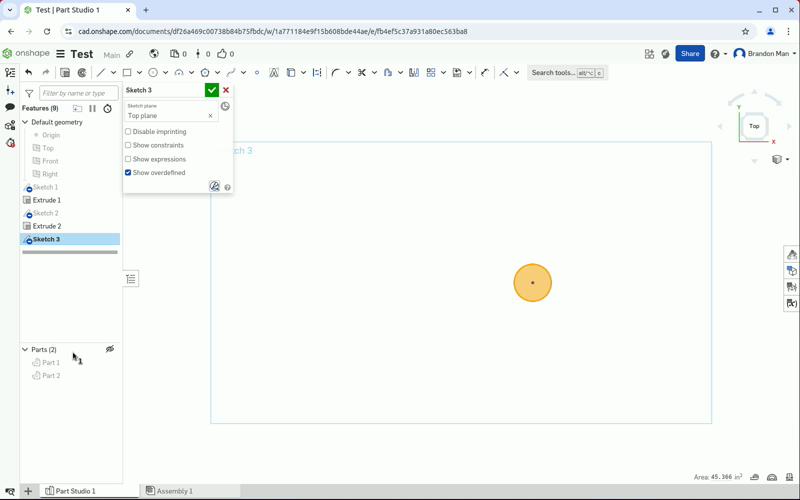
key(shift+y)
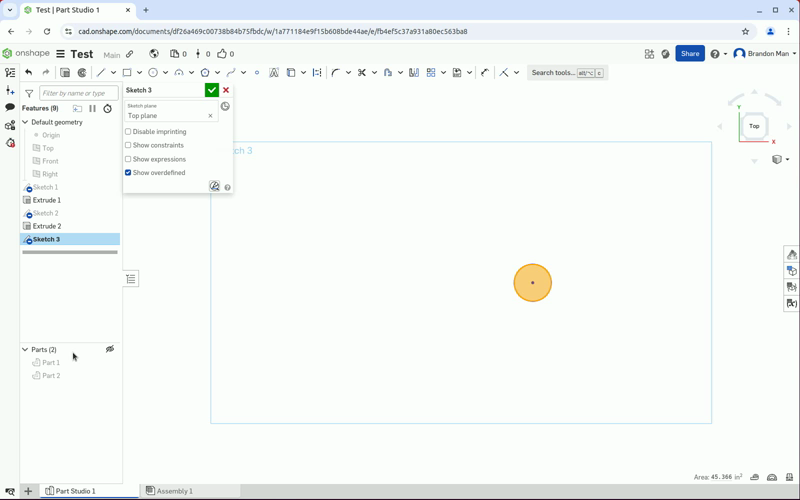
key(shift+e)
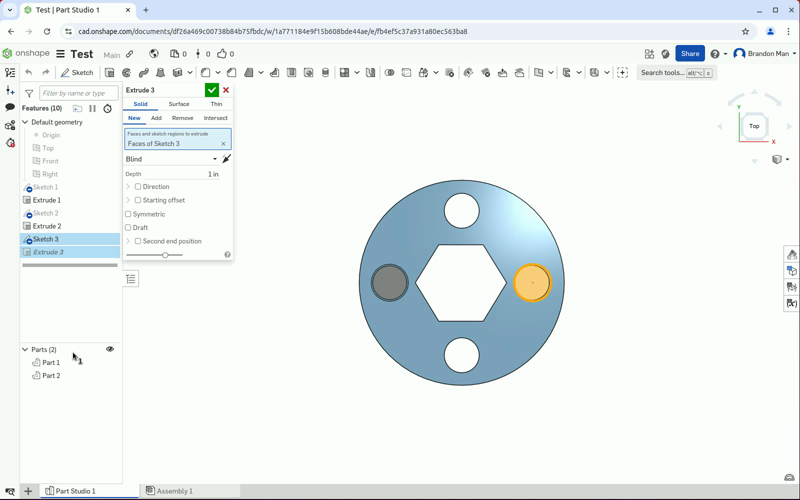
mouse_move(143, 106)
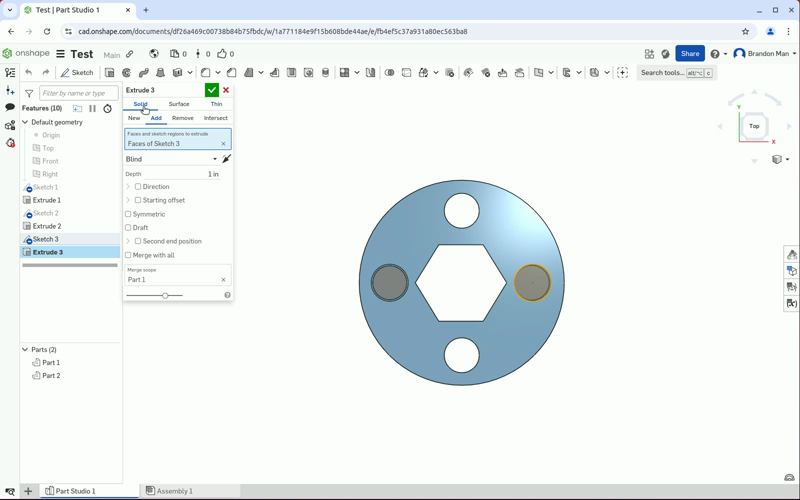
click(143, 106)
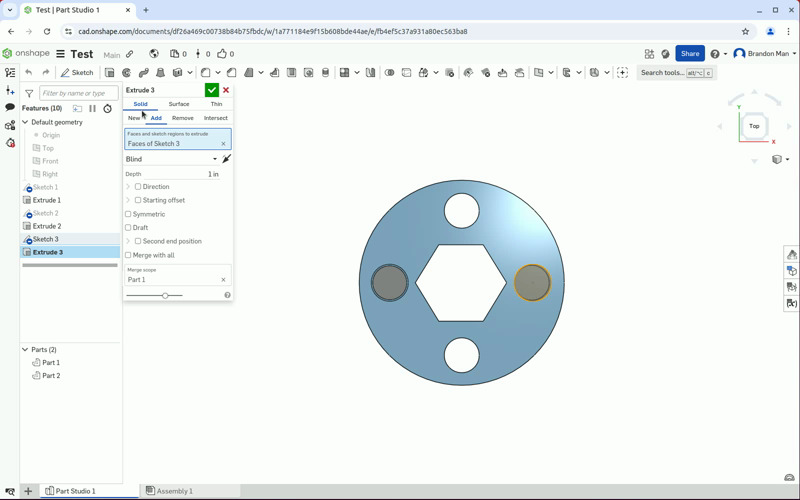
mouse_move(137, 120)
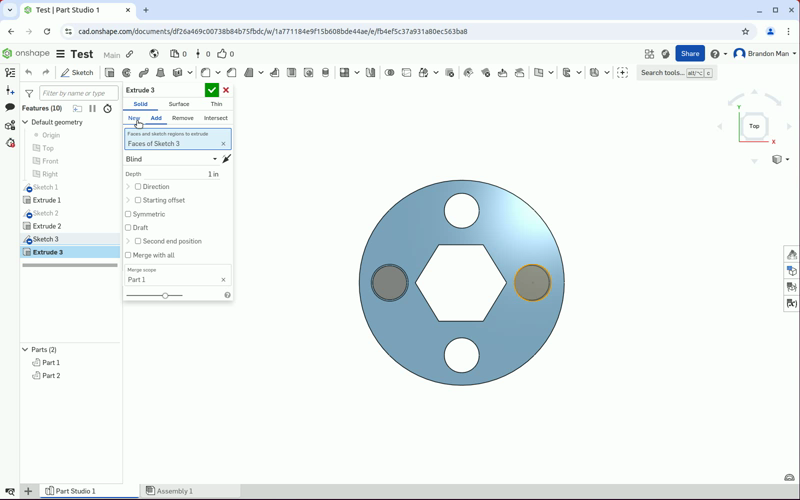
click(137, 120)
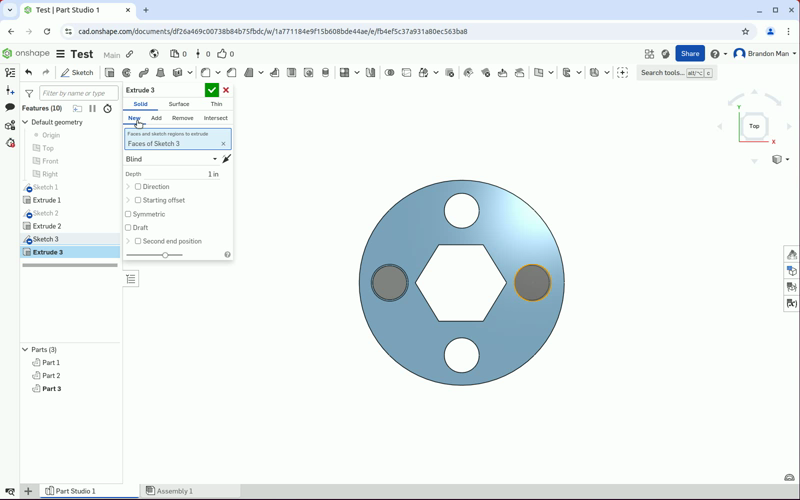
key(tab, 4)
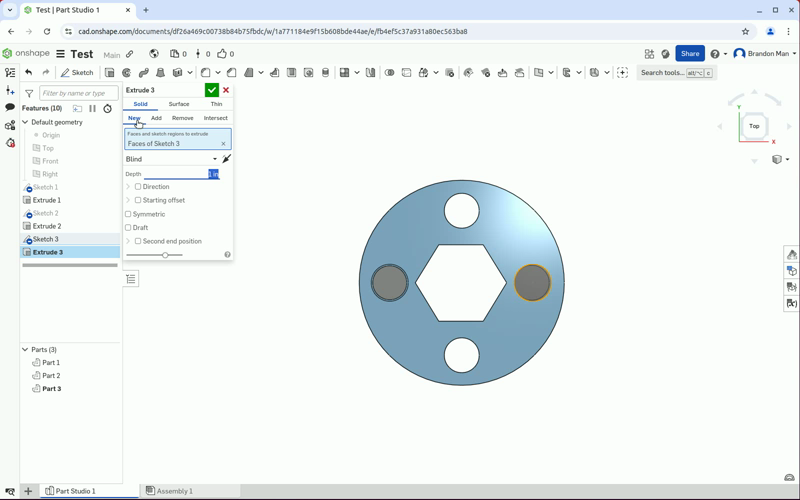
text(23.108)
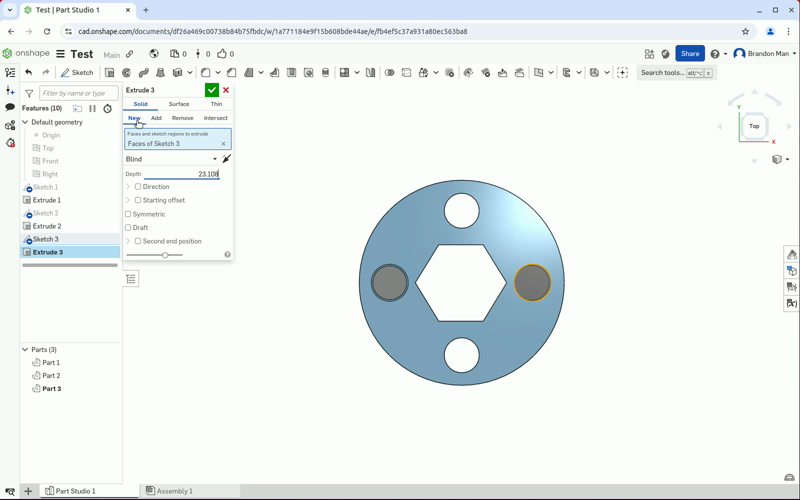
key(enter)
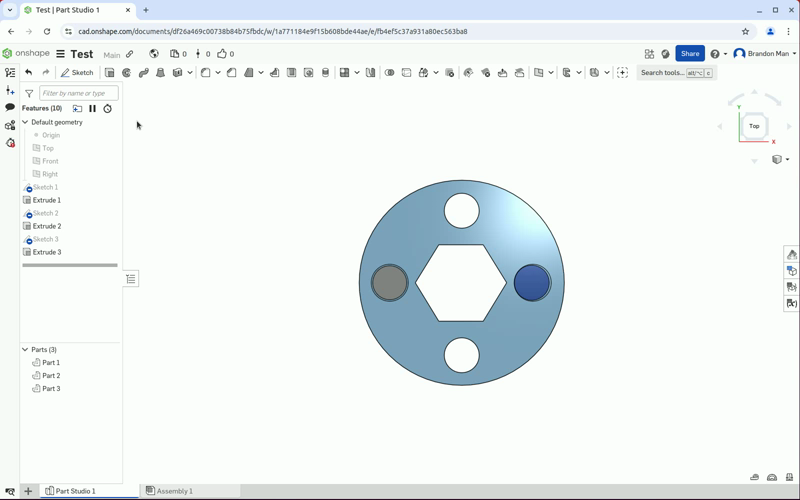
key(shift+h)
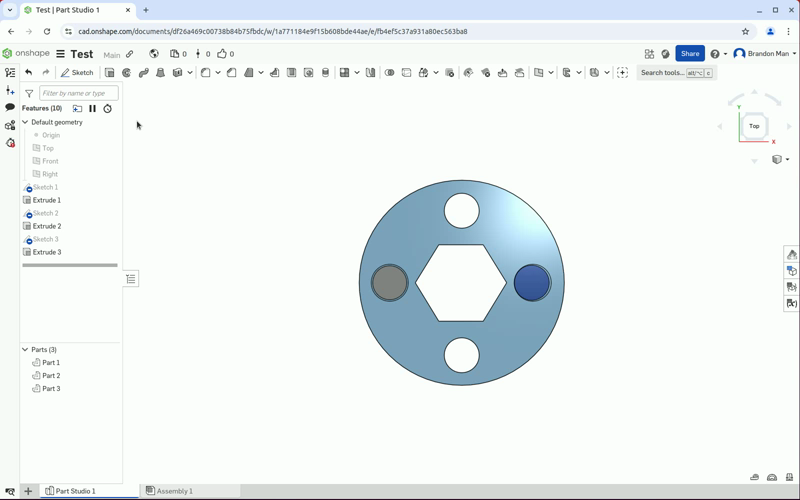
key(shift+h)
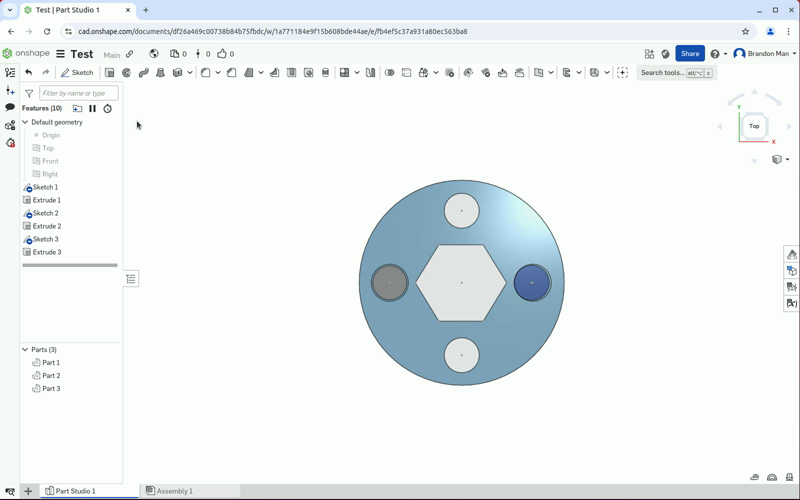
key(shift+7)
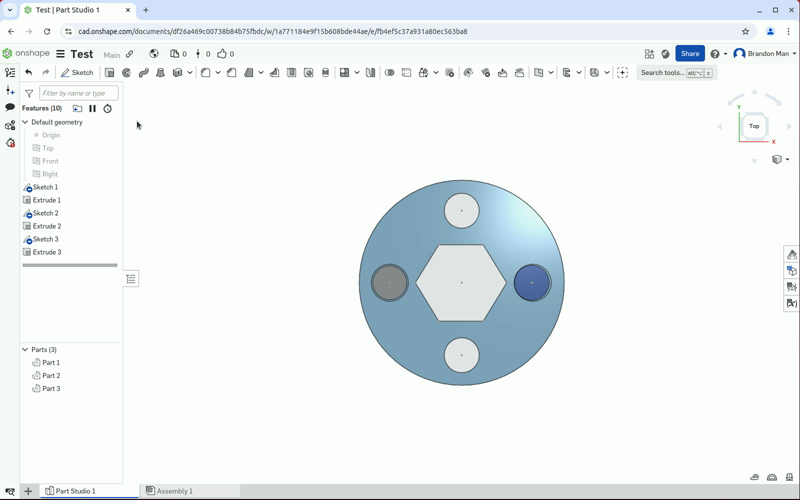
key(up, 3)
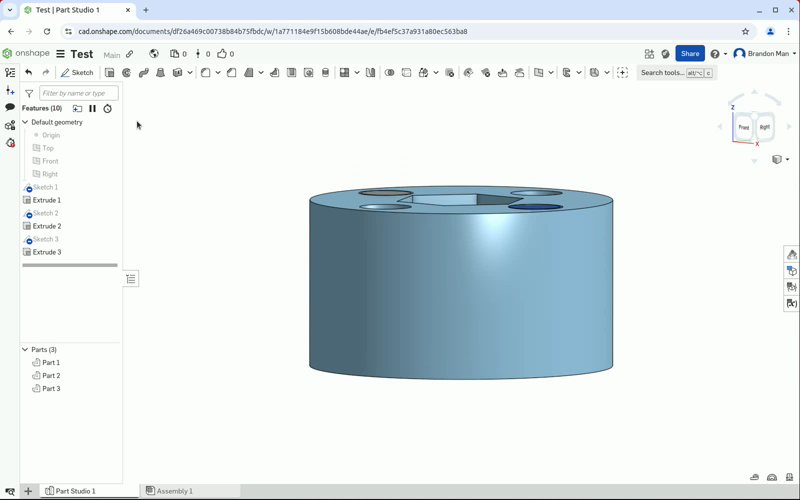
key(left, 3)
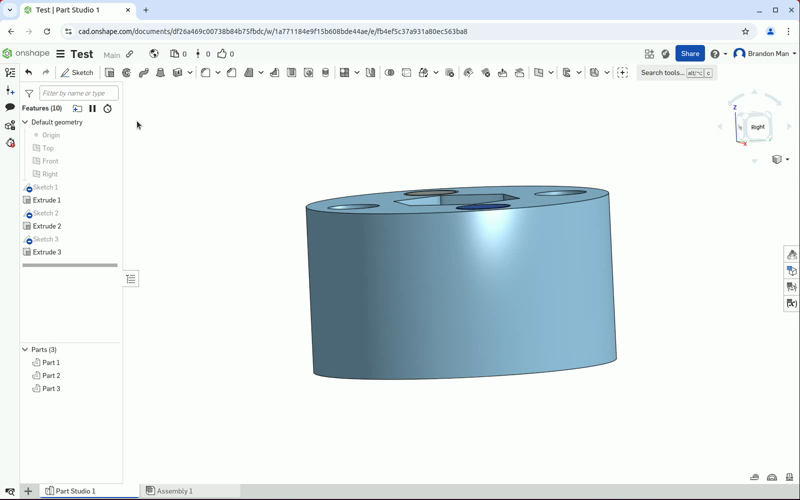
key(right, 3)
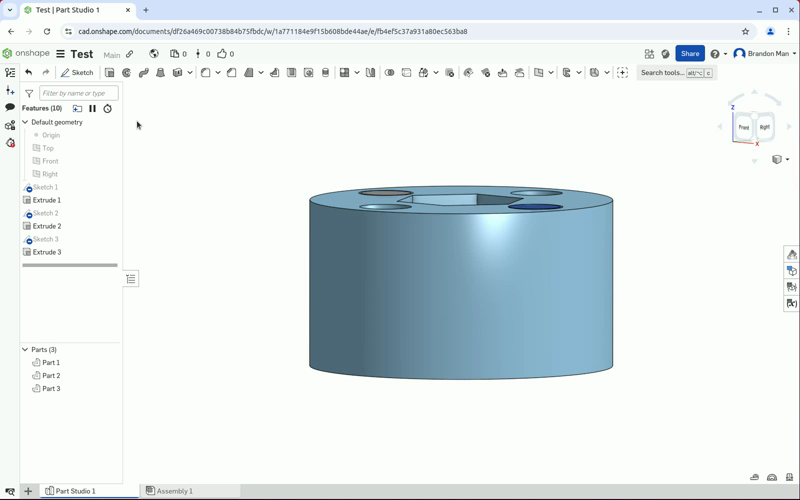
key(down, 3)
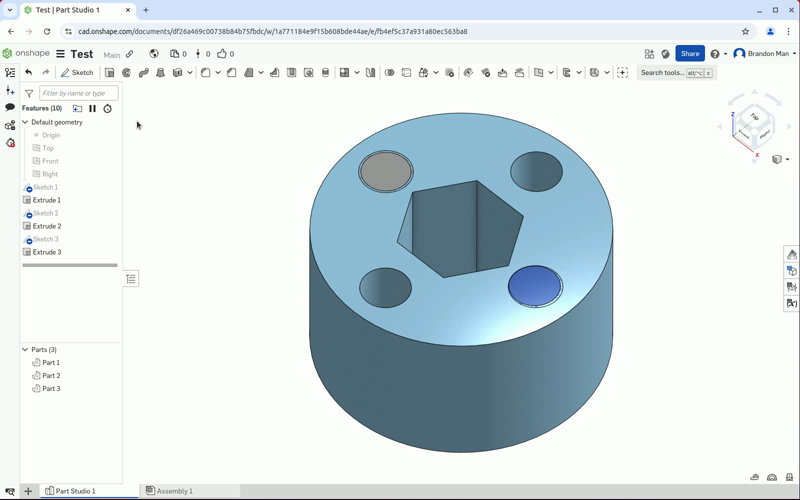
mouse_move(73, 189)
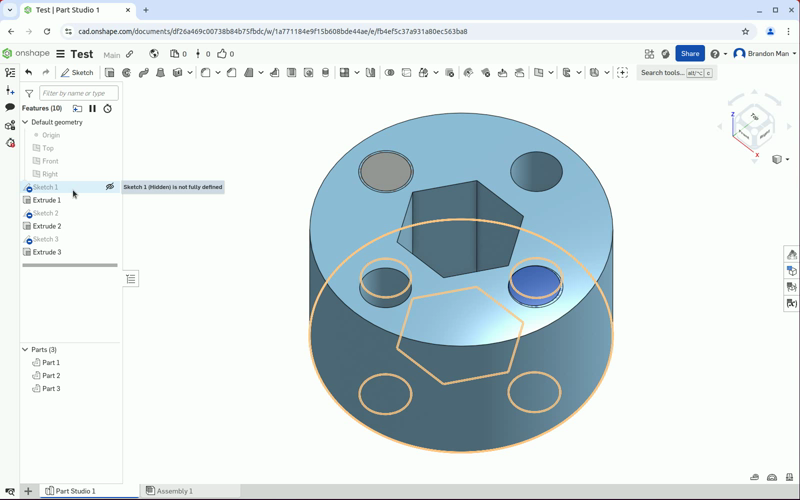
click(73, 189)